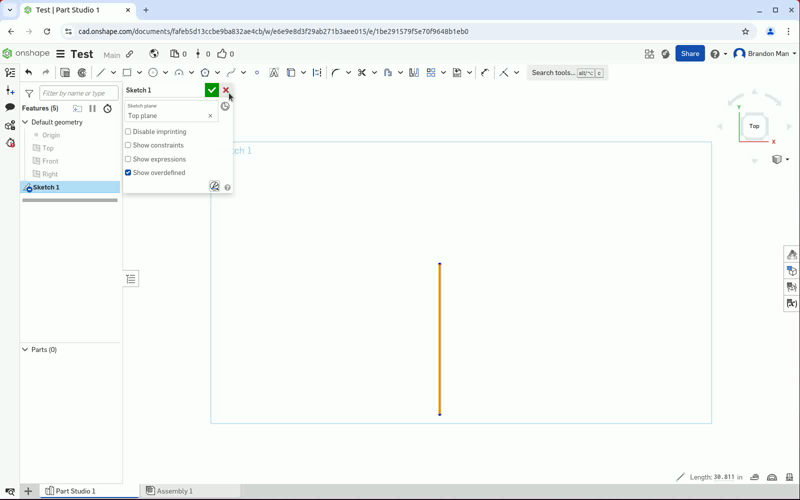
key(shift+h)
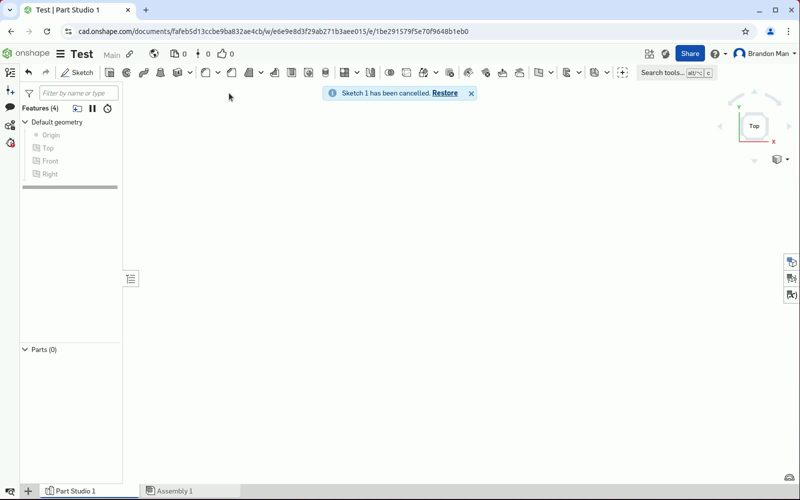
mouse_move(73, 352)
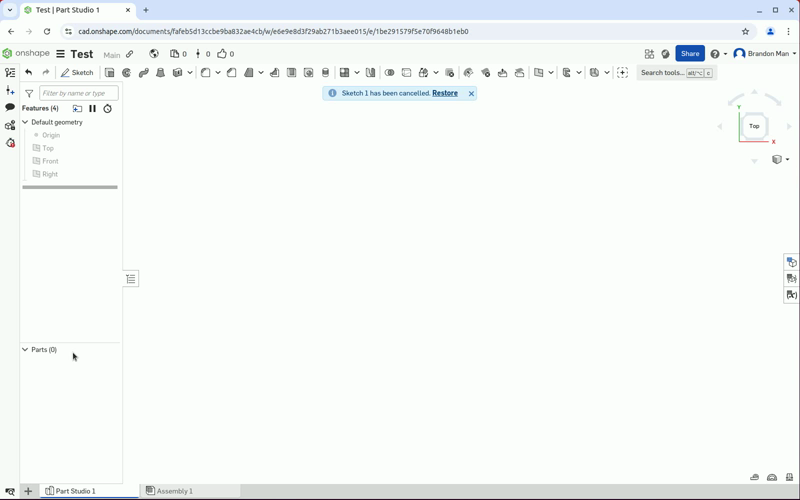
key(y)
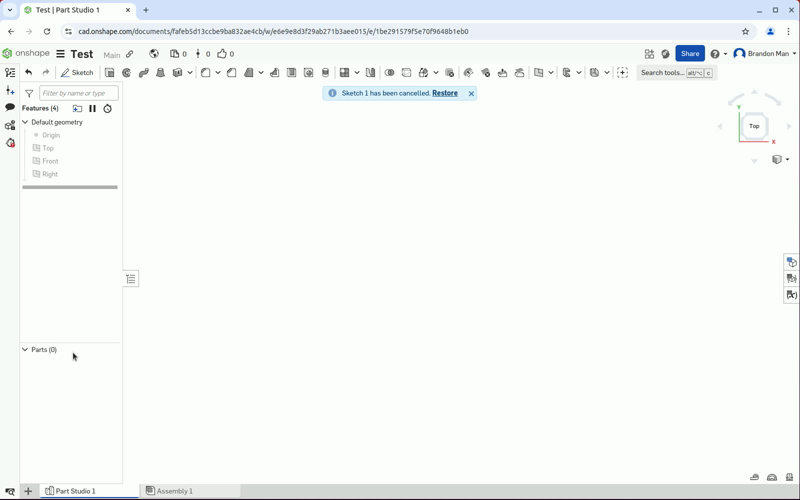
key(shift+p)
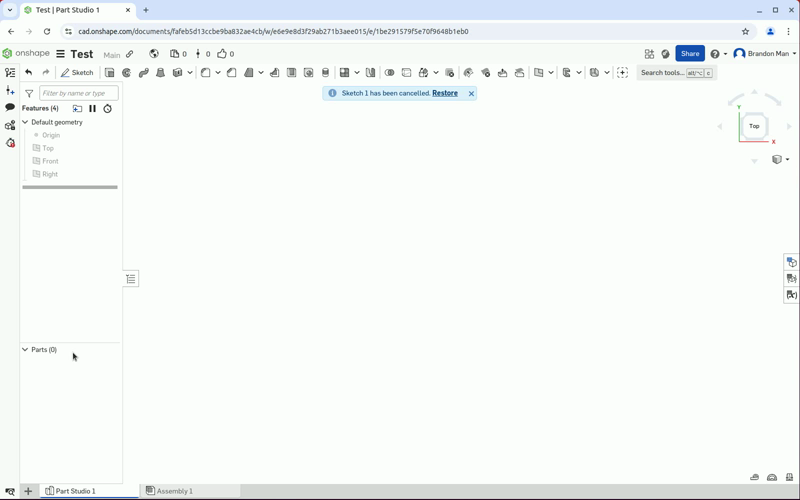
key(space)
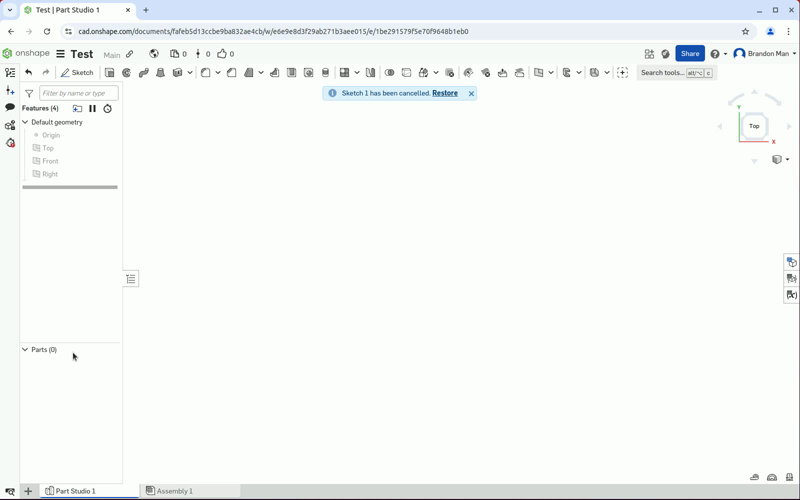
key_down(shift)
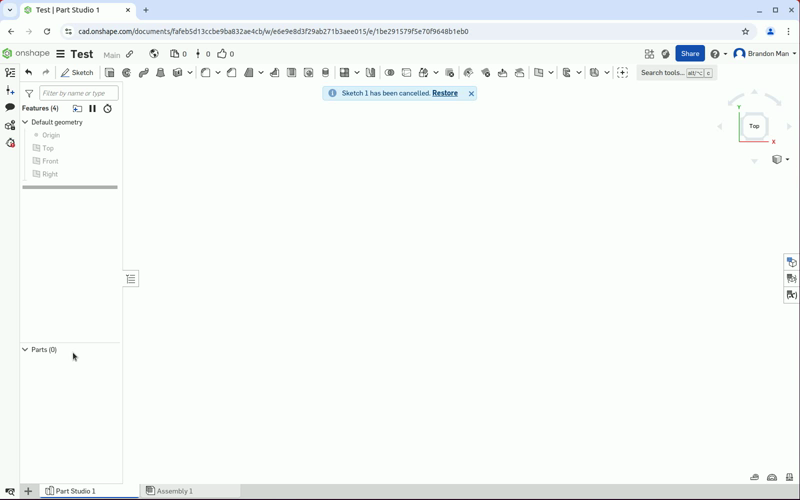
key(up)
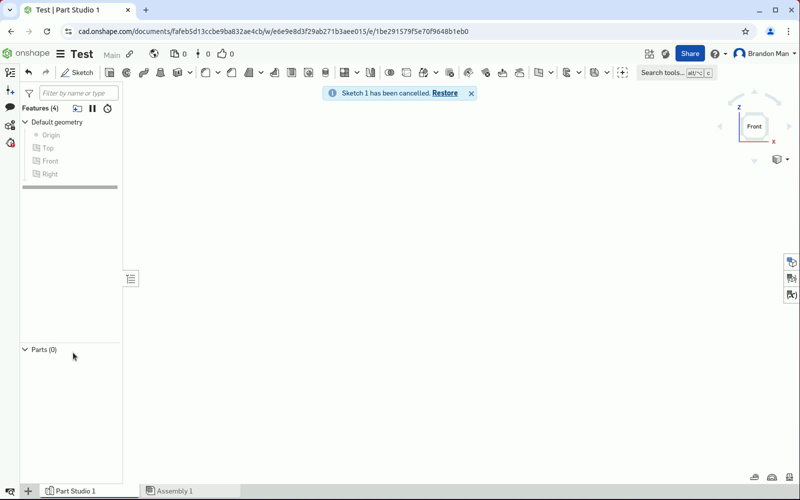
key_up(shift)
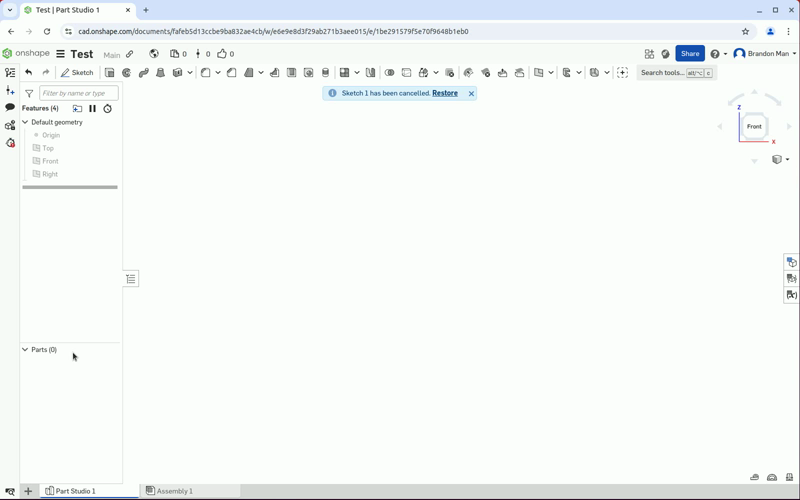
mouse_move(73, 352)
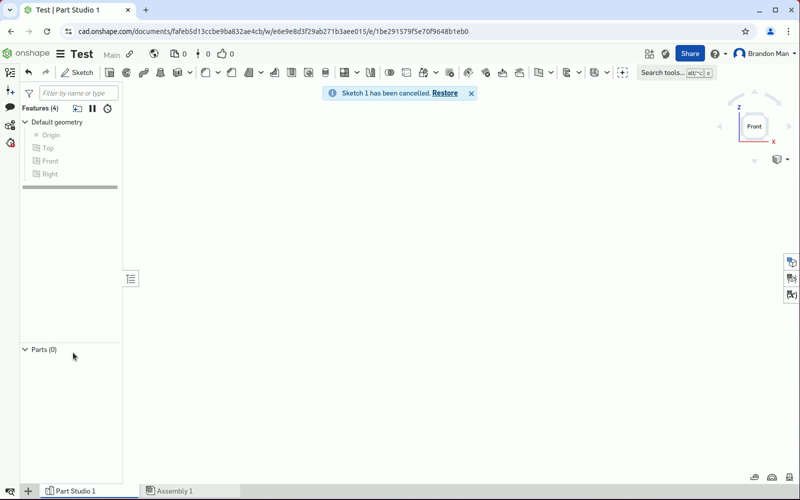
key(shift+y)
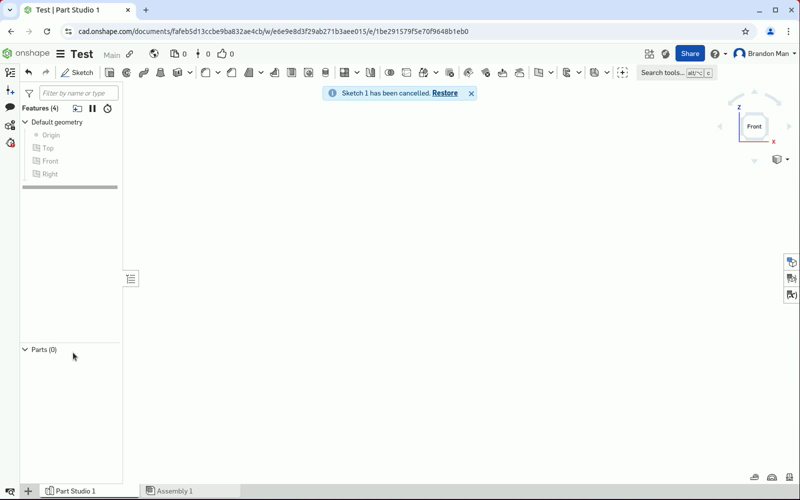
key(shift+s)
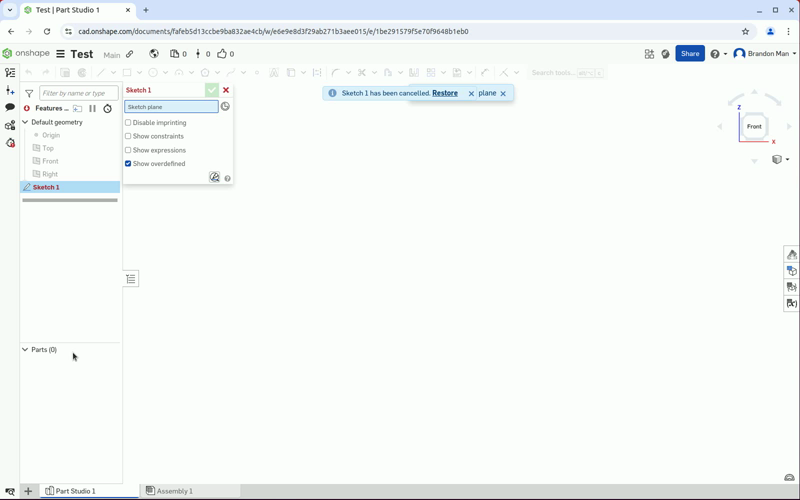
mouse_move(73, 163)
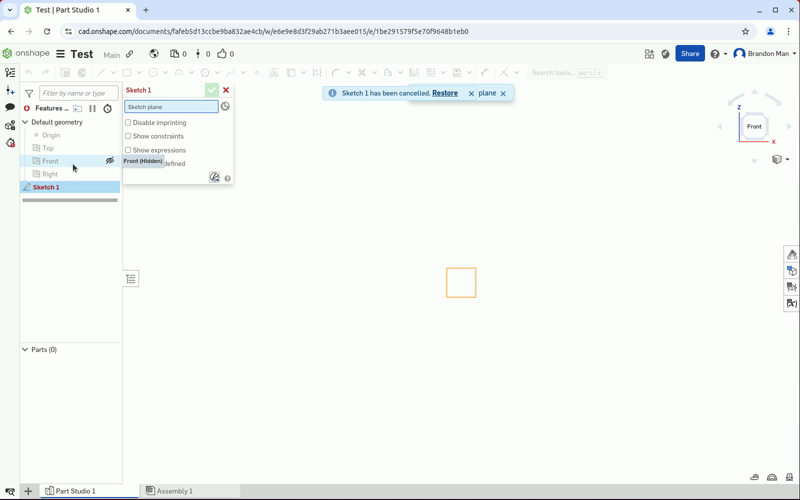
click(73, 163)
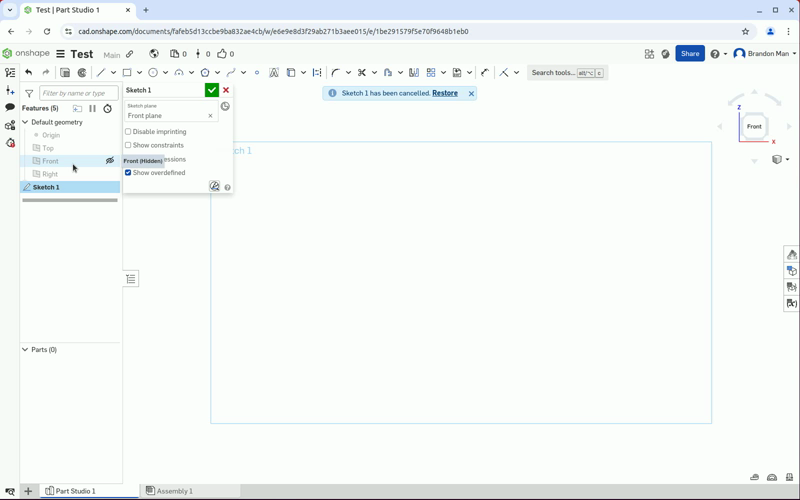
mouse_move(73, 352)
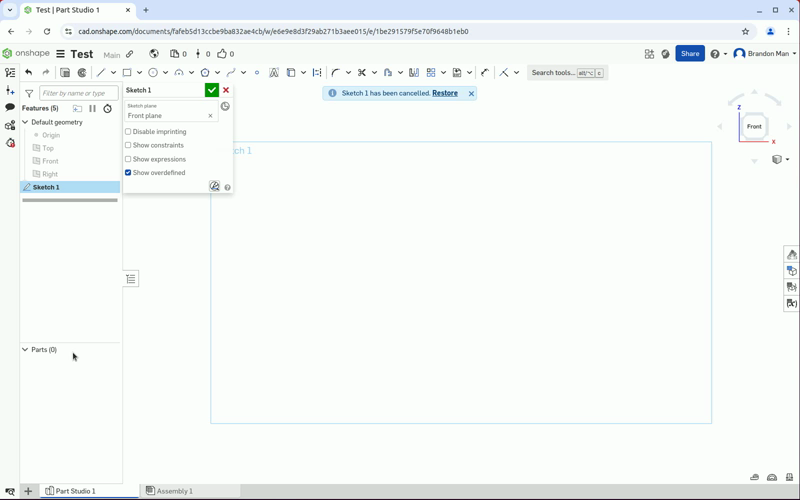
key(y)
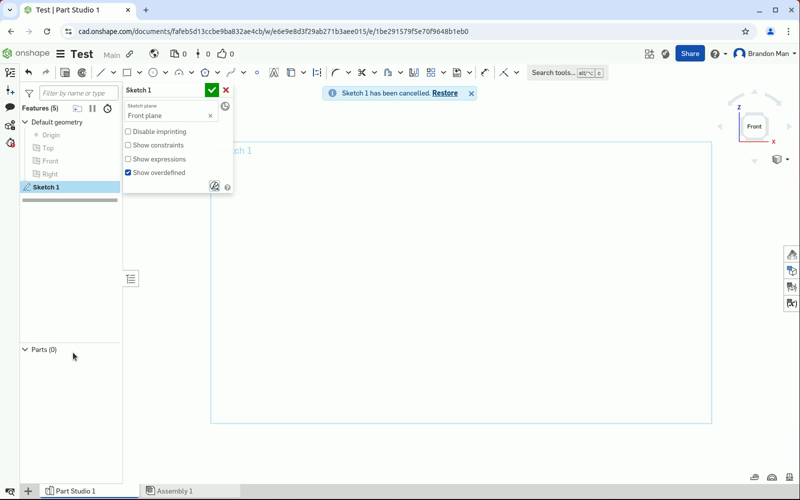
key(l)
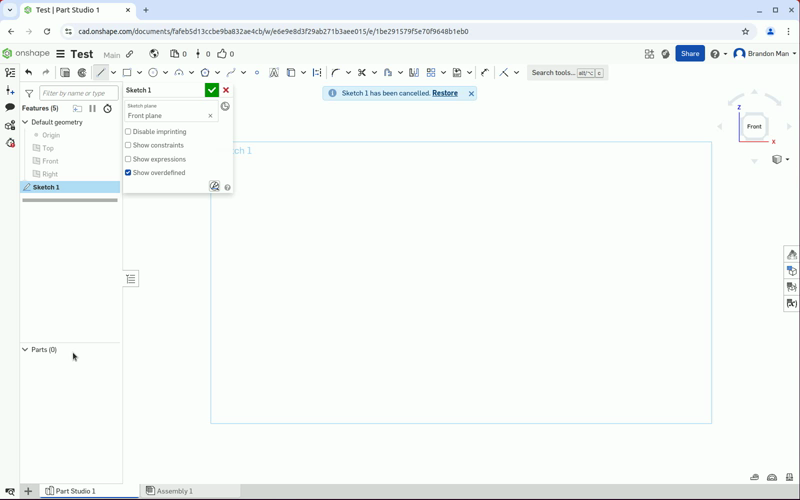
key_down(shift)
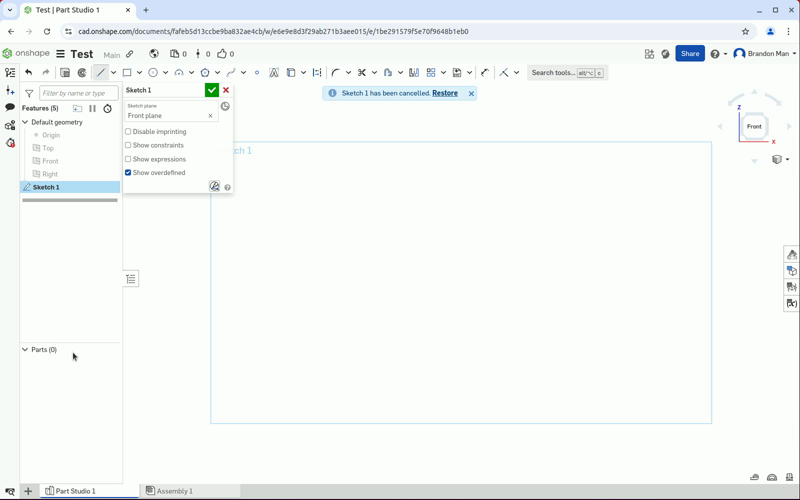
mouse_move(348, 342)
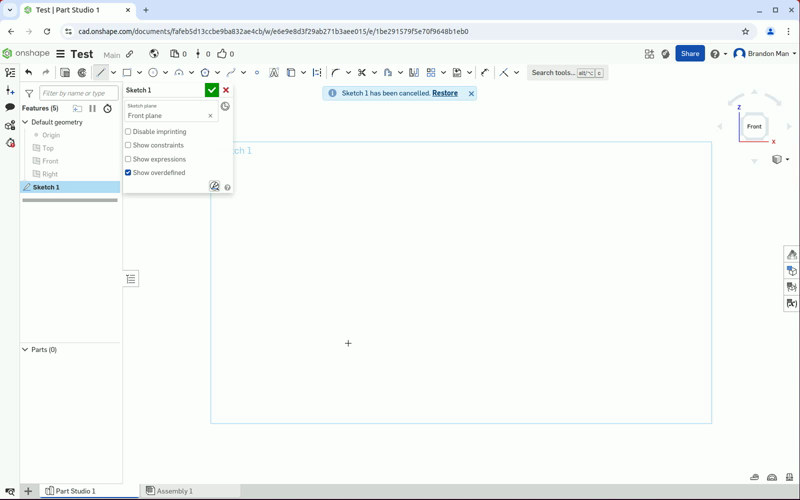
click(348, 342)
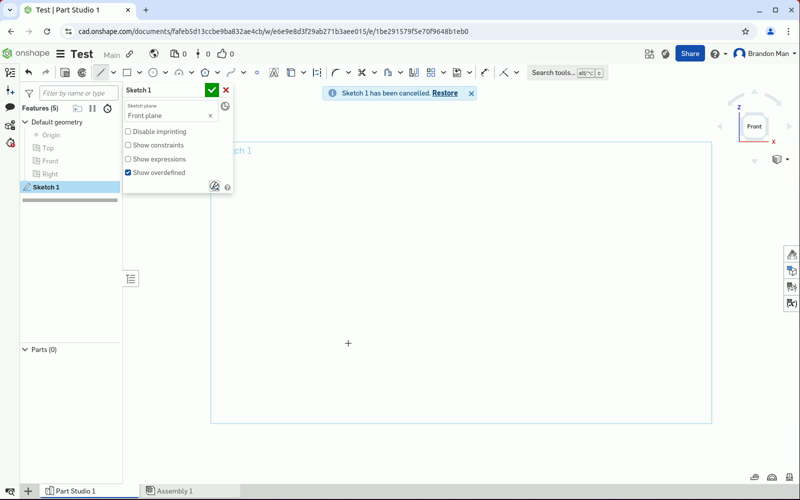
key_up(shift)
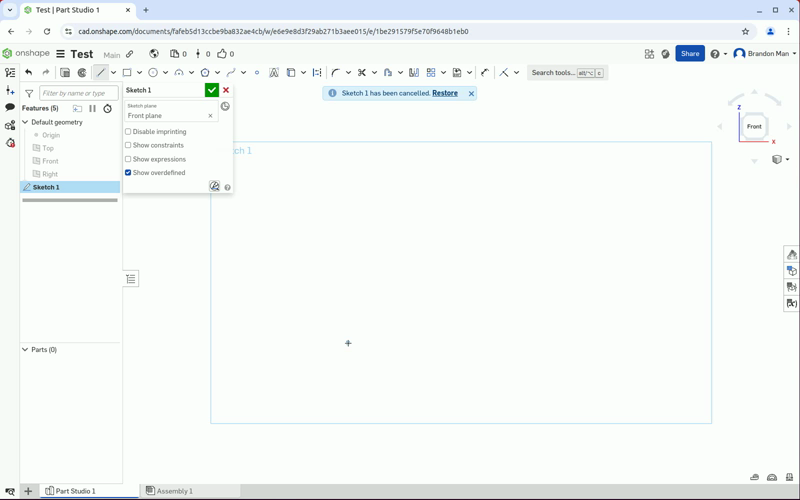
key_down(shift)
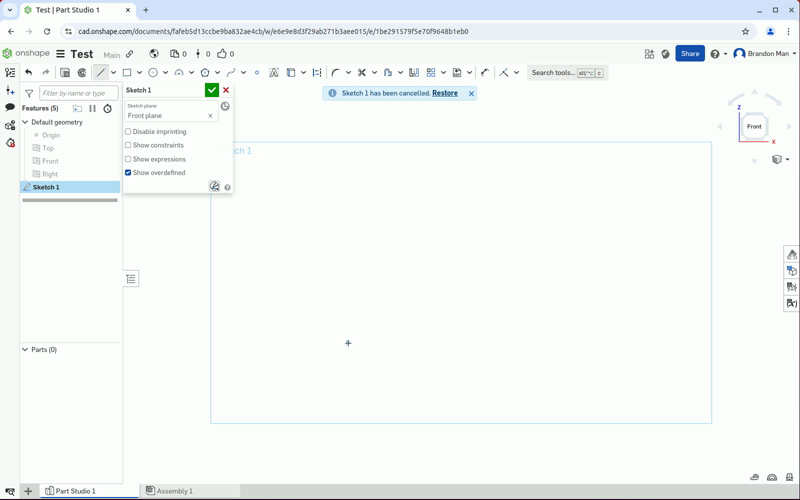
mouse_move(534, 342)
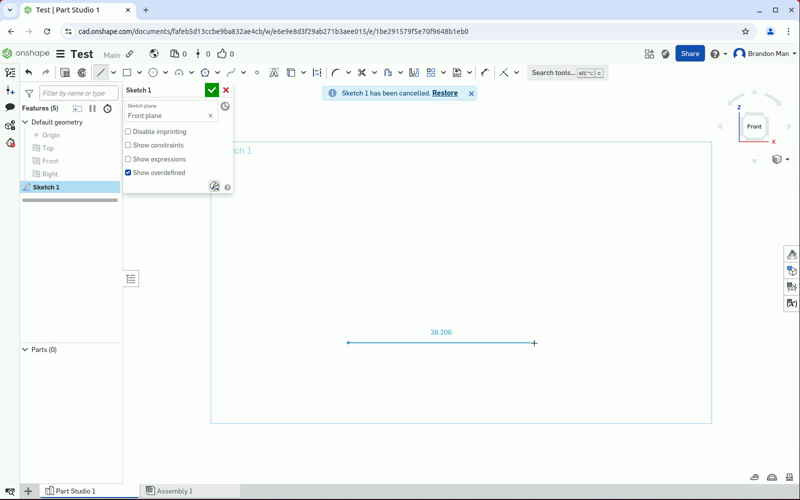
click(534, 342)
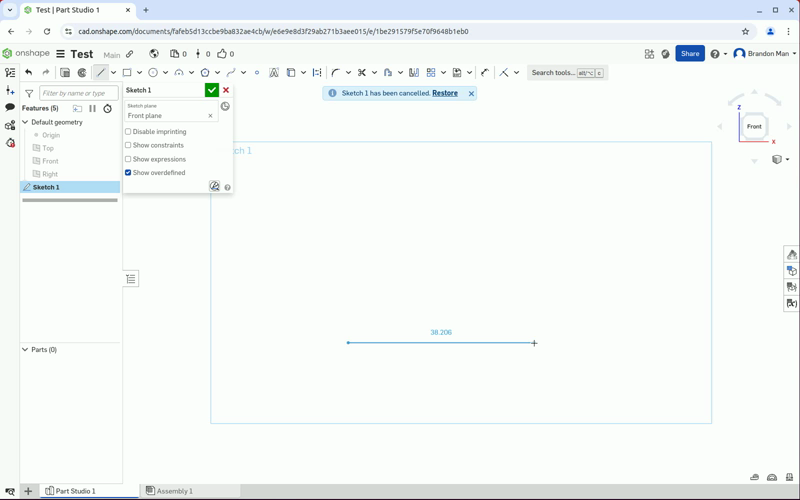
key_up(shift)
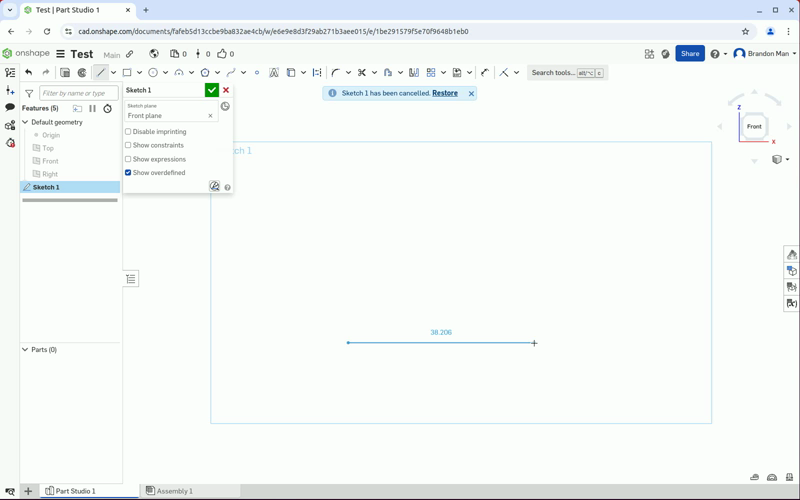
key_down(shift)
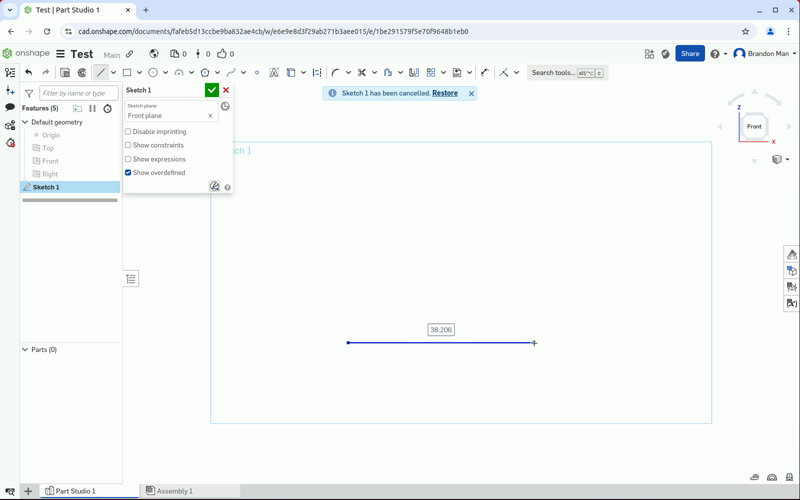
mouse_move(564, 342)
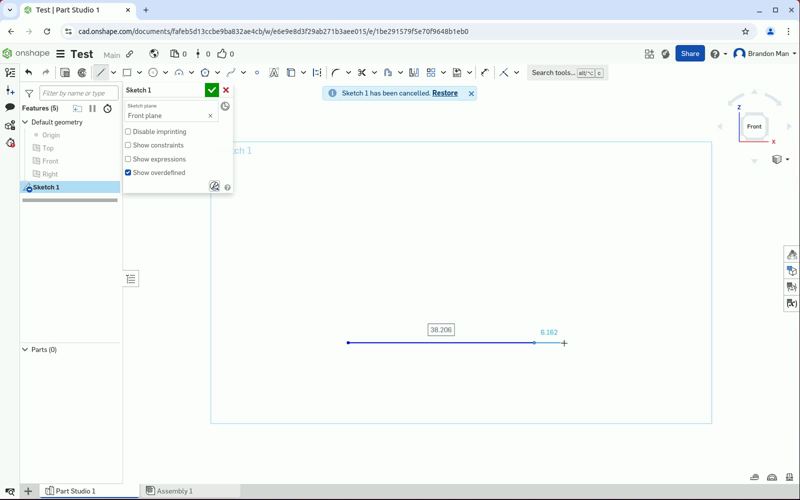
mouse_move(534, 321)
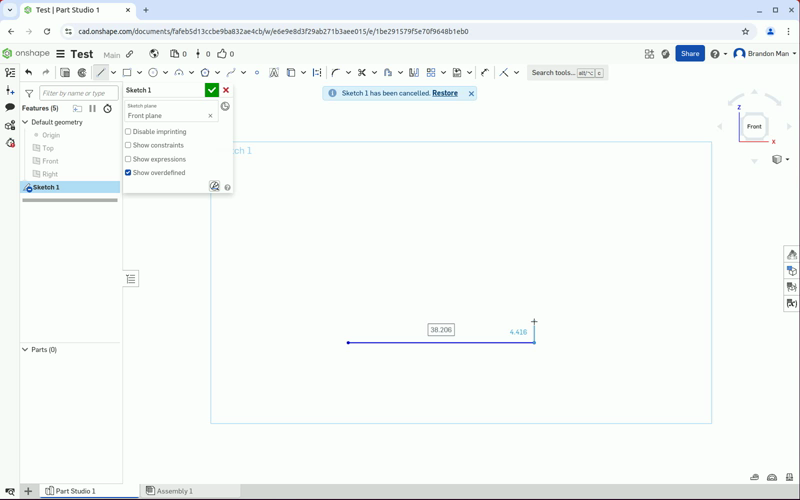
click(534, 321)
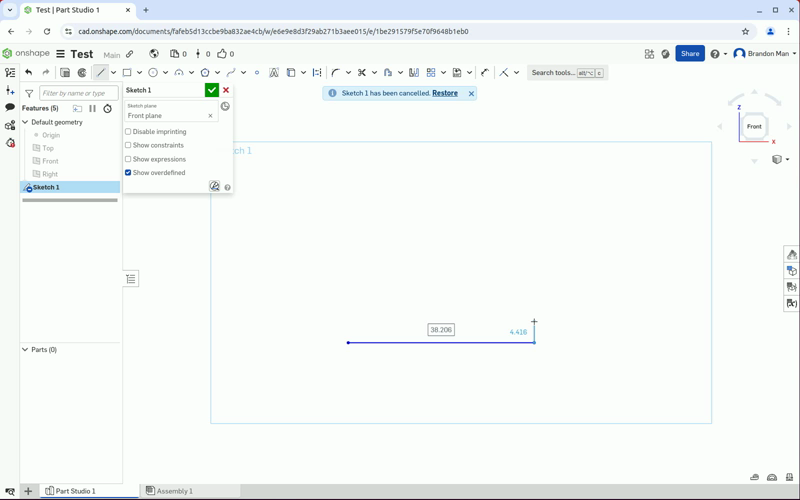
key_up(shift)
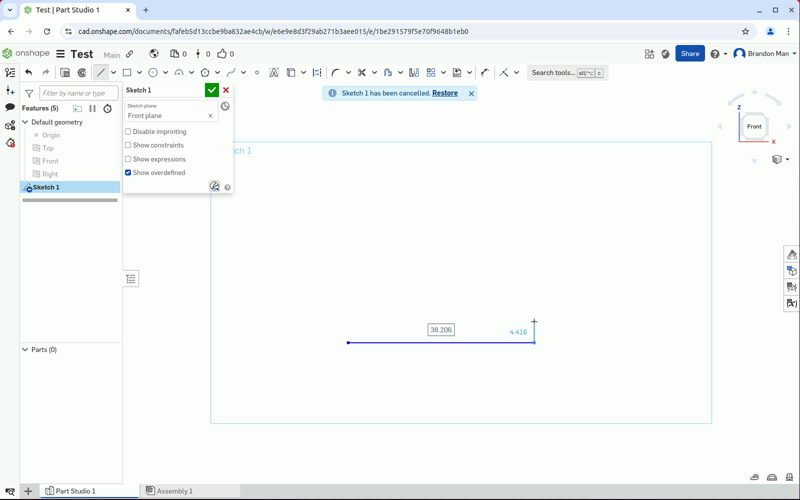
key(esc)
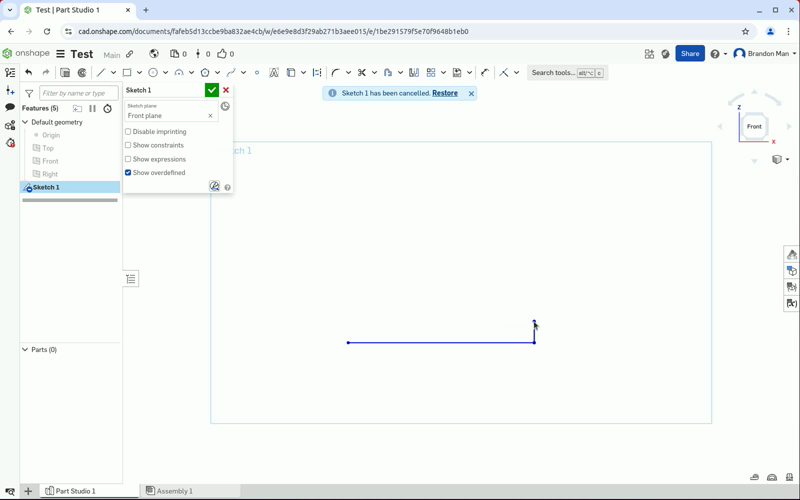
key(a)
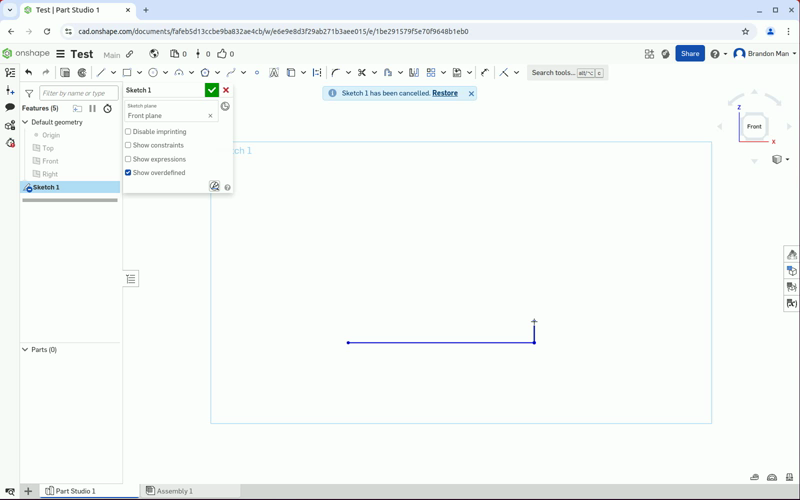
mouse_move(534, 321)
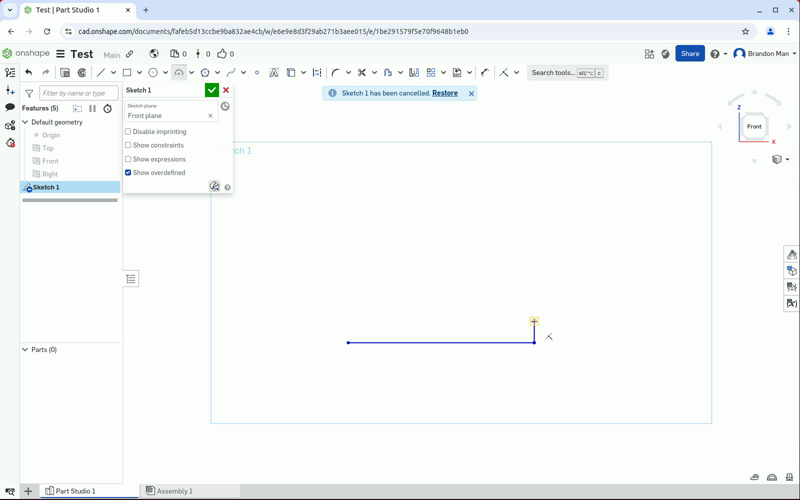
click(534, 321)
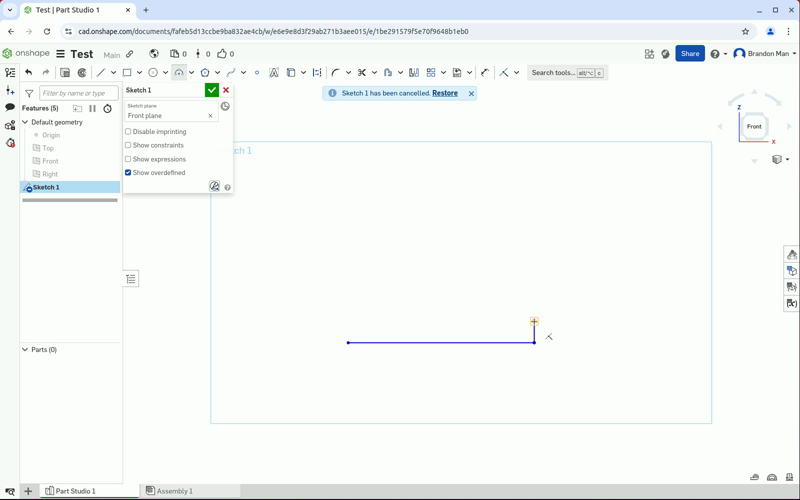
key_down(shift)
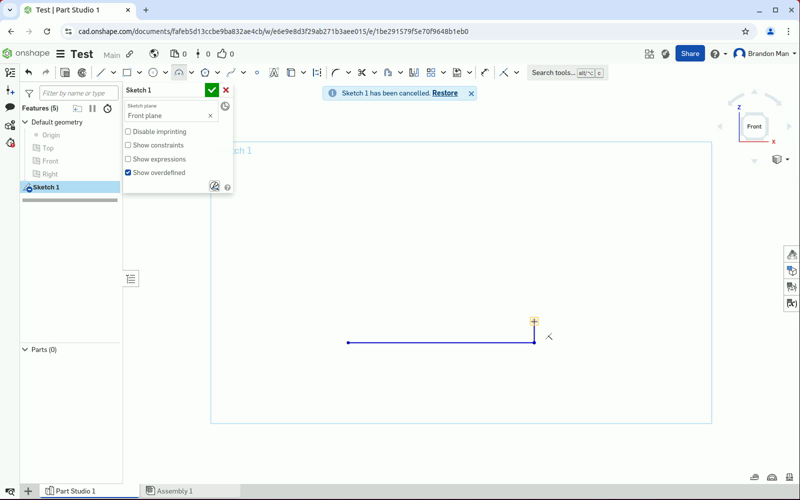
mouse_move(550, 304)
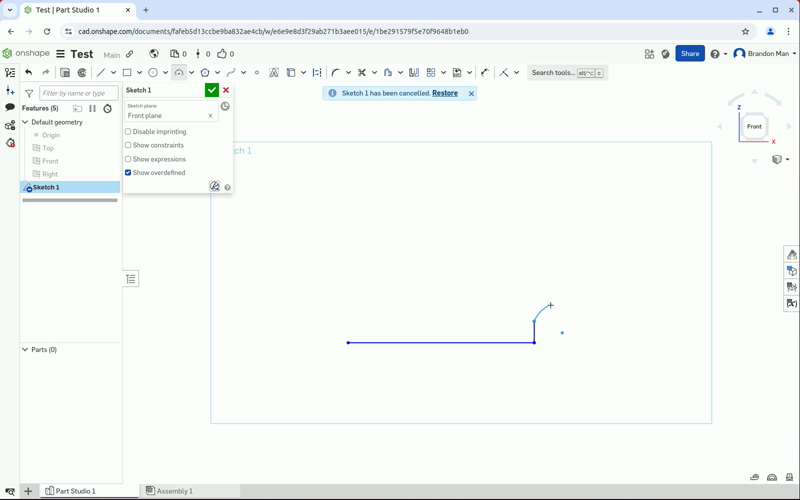
click(550, 304)
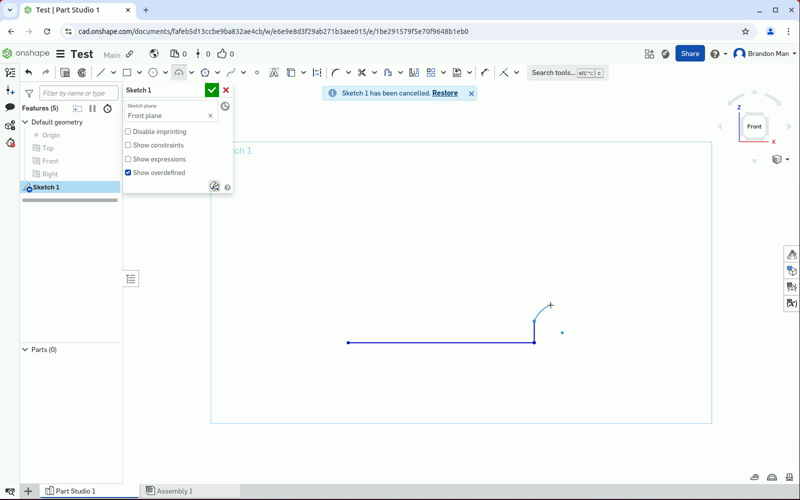
mouse_move(522, 293)
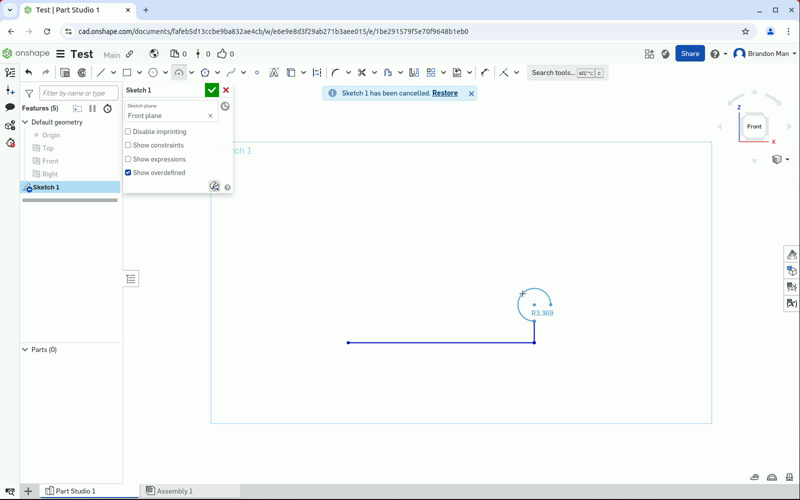
click(522, 293)
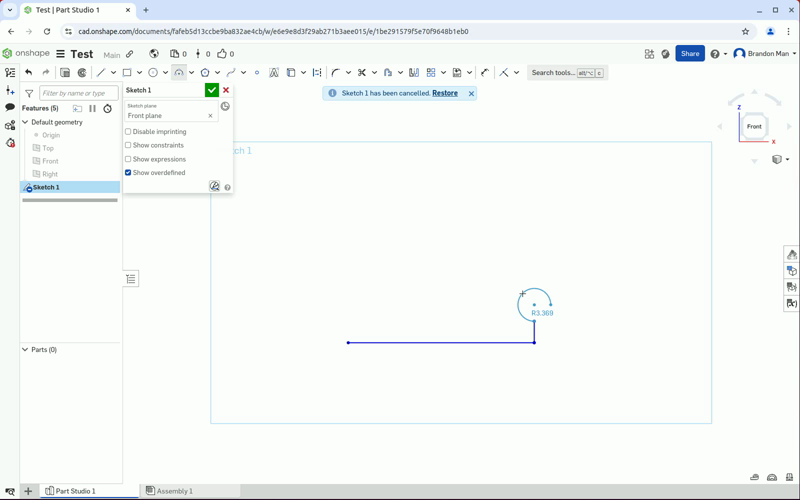
key_up(shift)
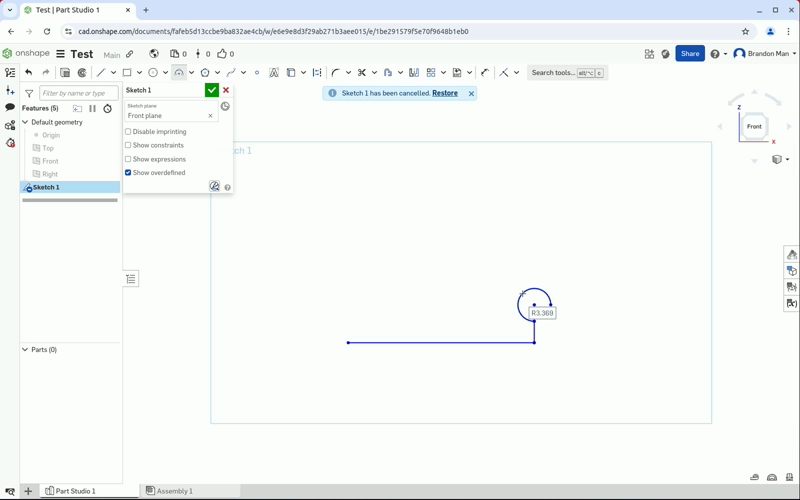
key(esc)
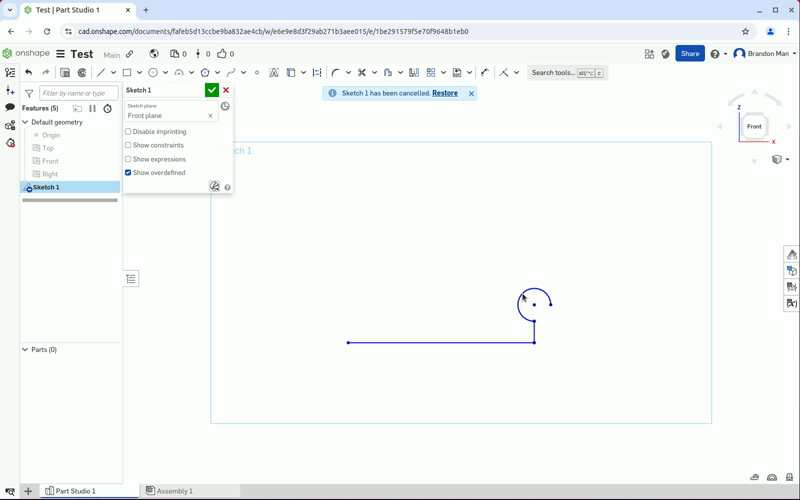
key(l)
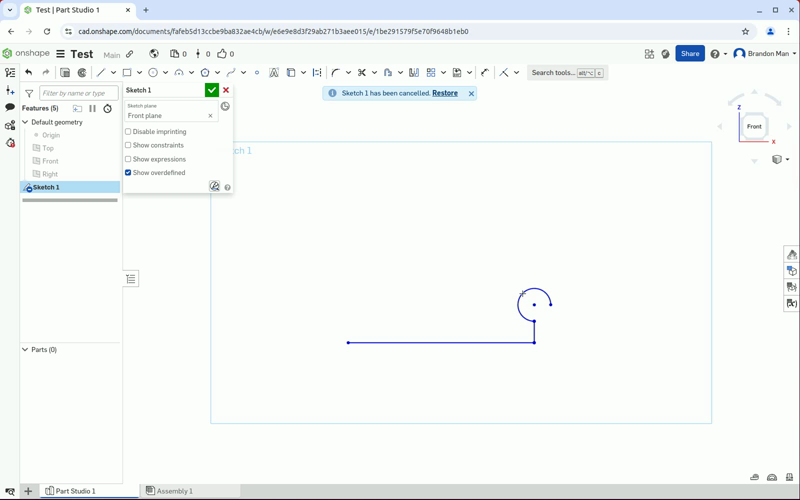
mouse_move(550, 304)
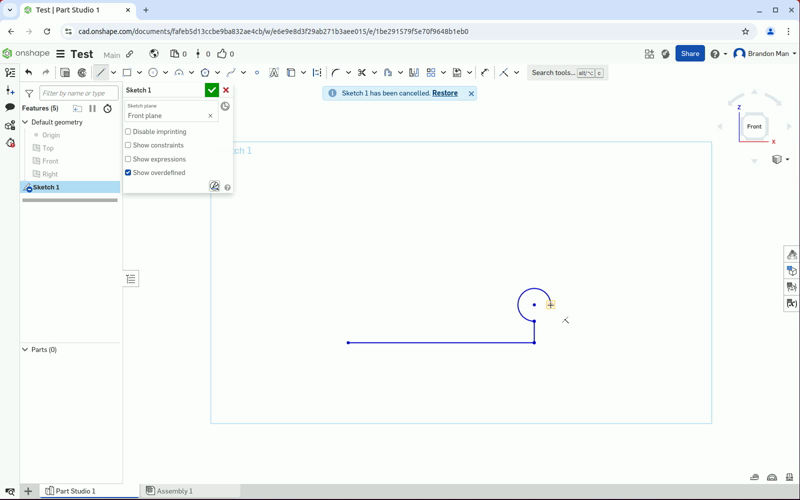
click(550, 304)
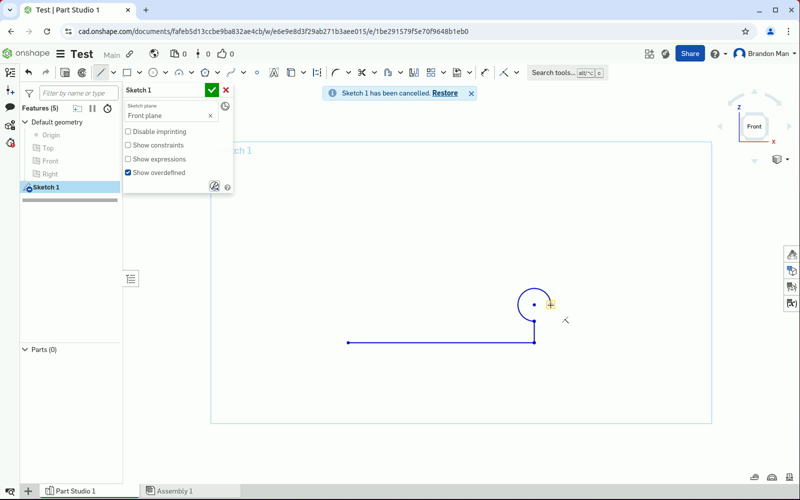
key_down(shift)
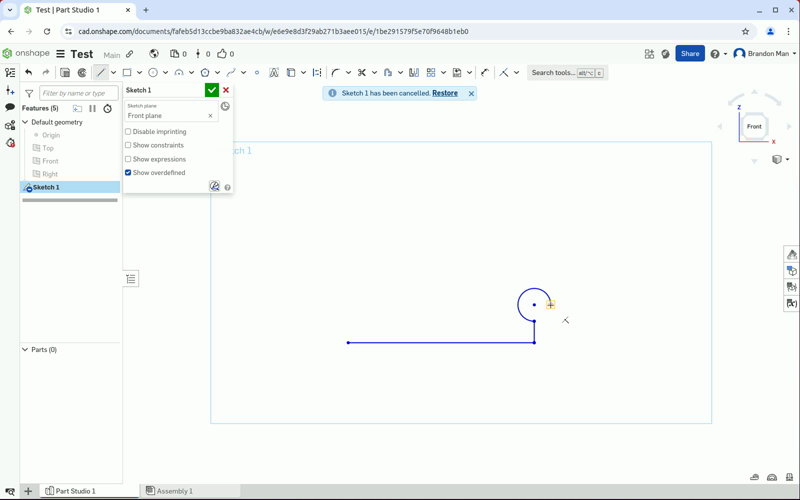
mouse_move(580, 304)
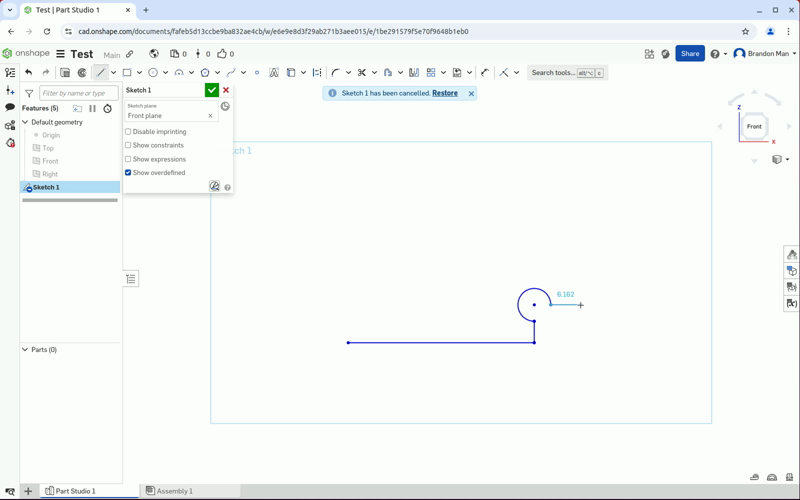
mouse_move(572, 304)
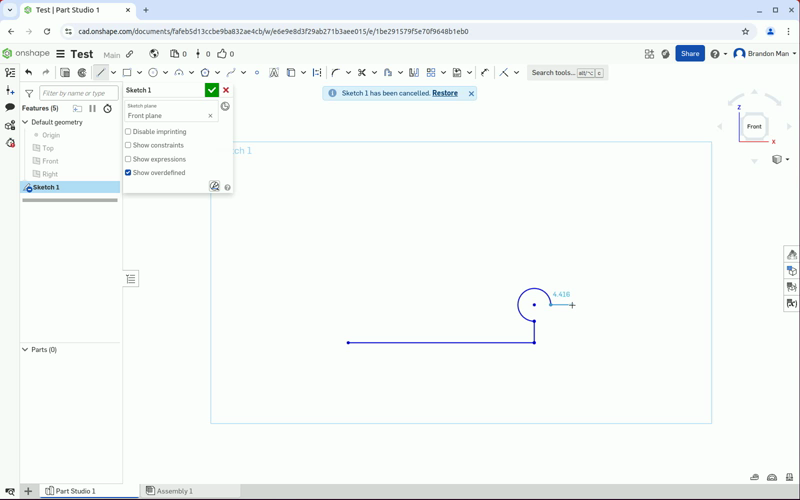
click(572, 304)
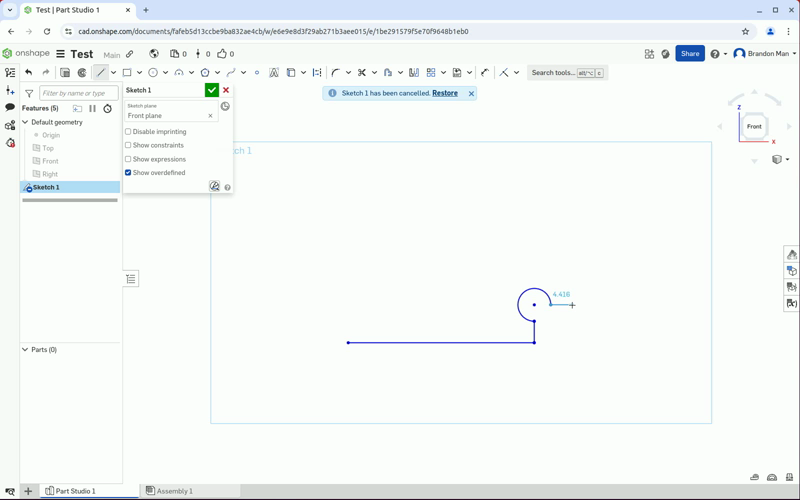
key_up(shift)
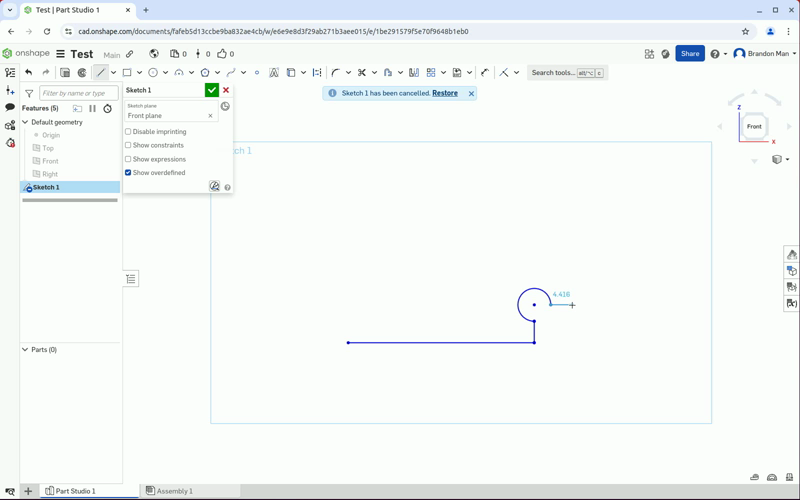
key_down(shift)
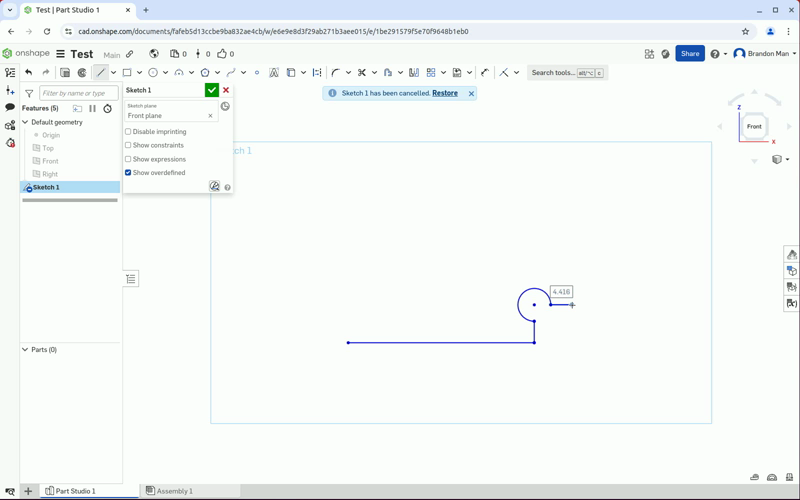
mouse_move(589, 304)
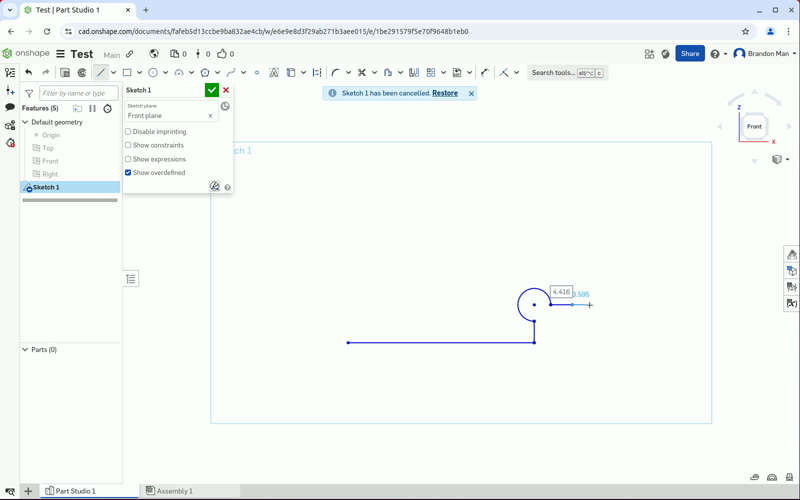
mouse_move(572, 267)
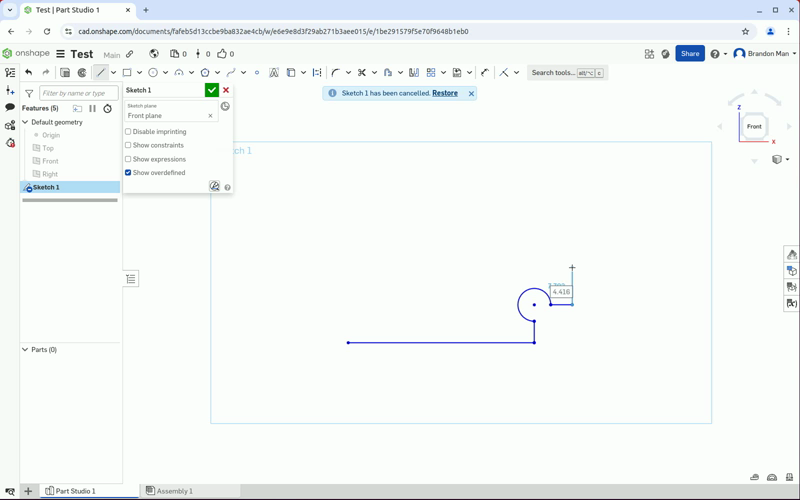
click(572, 267)
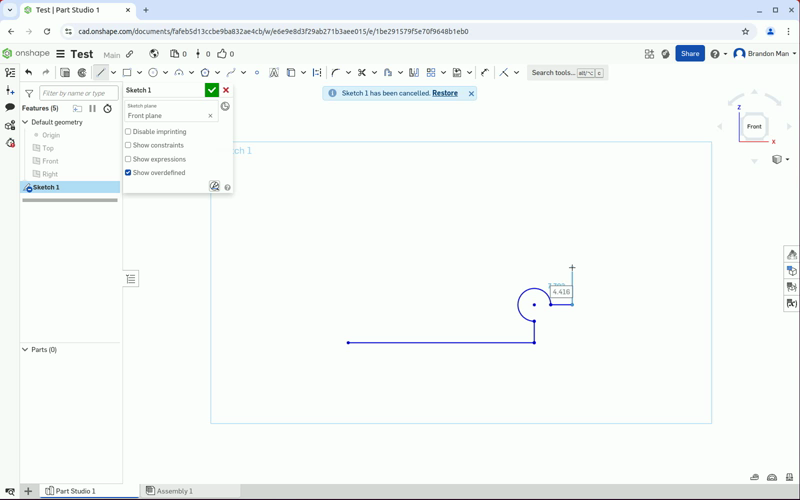
key_up(shift)
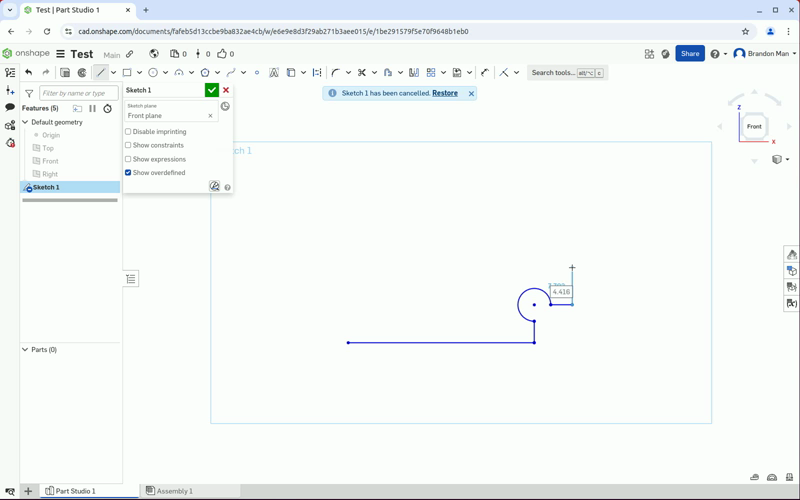
key_down(shift)
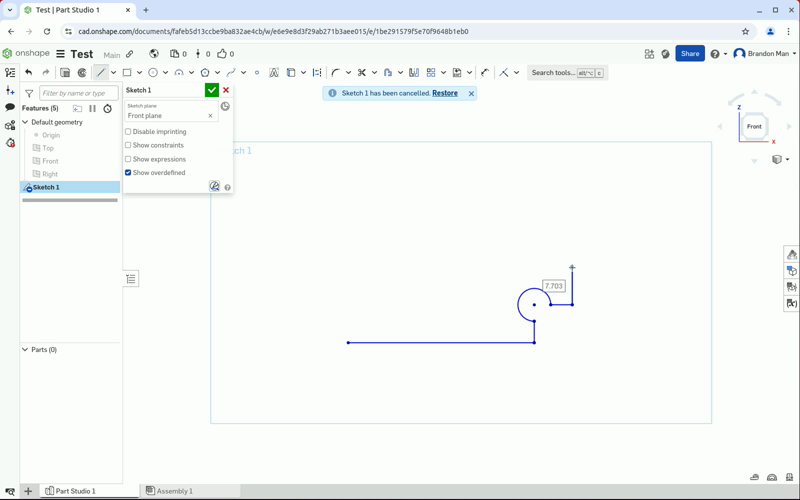
mouse_move(409, 224)
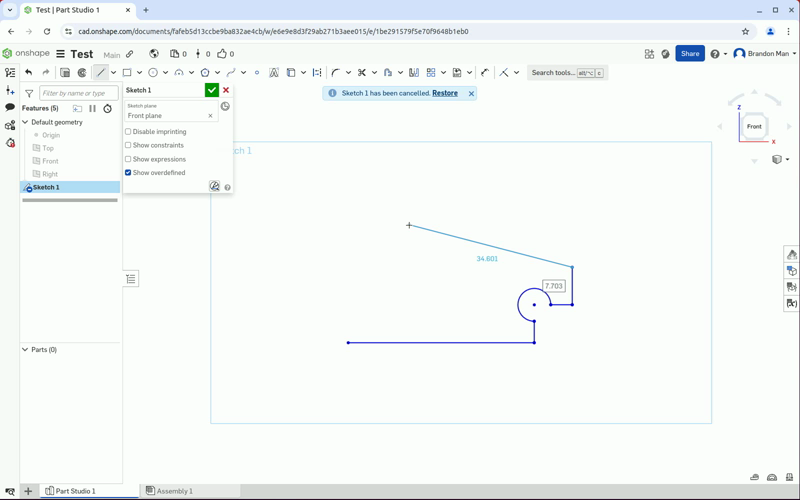
click(409, 224)
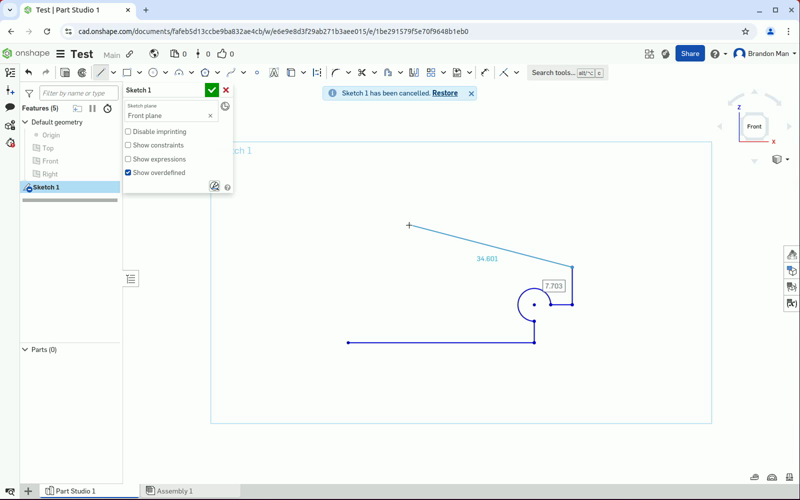
key_up(shift)
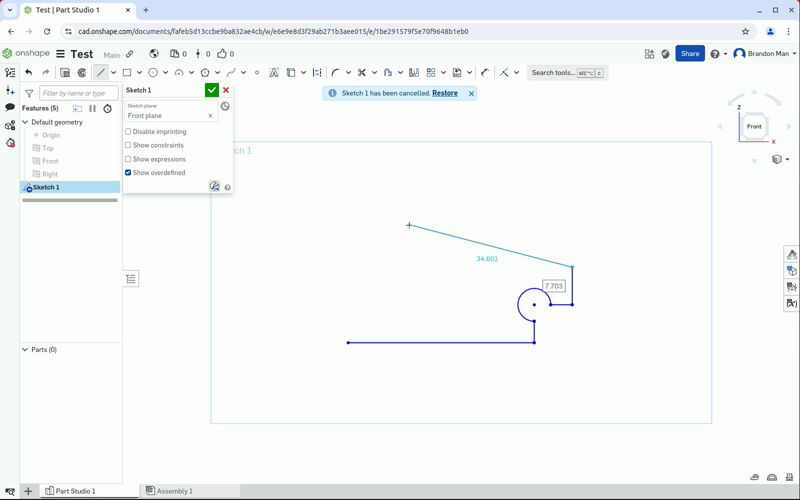
key_down(shift)
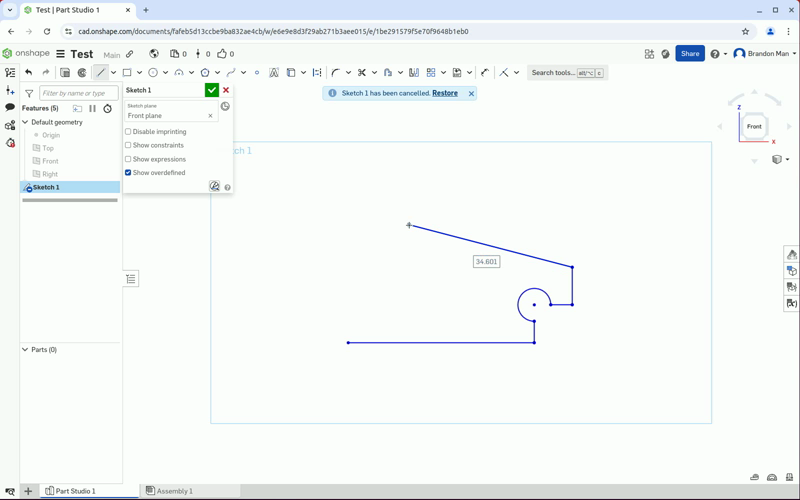
mouse_move(348, 224)
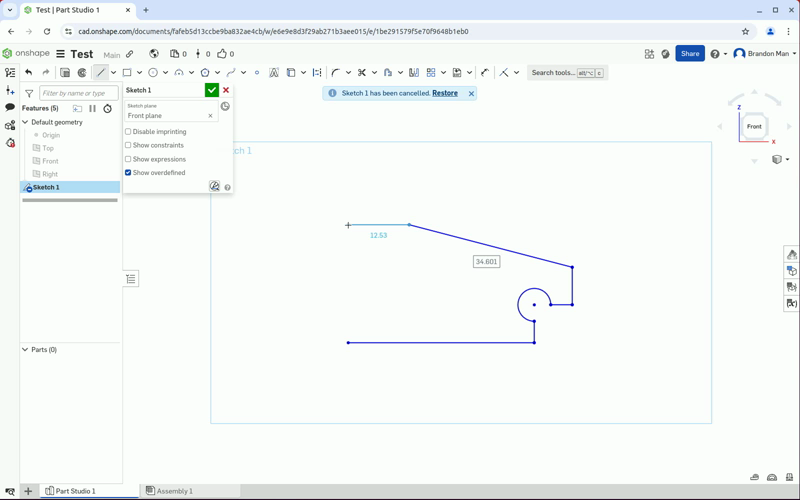
click(348, 224)
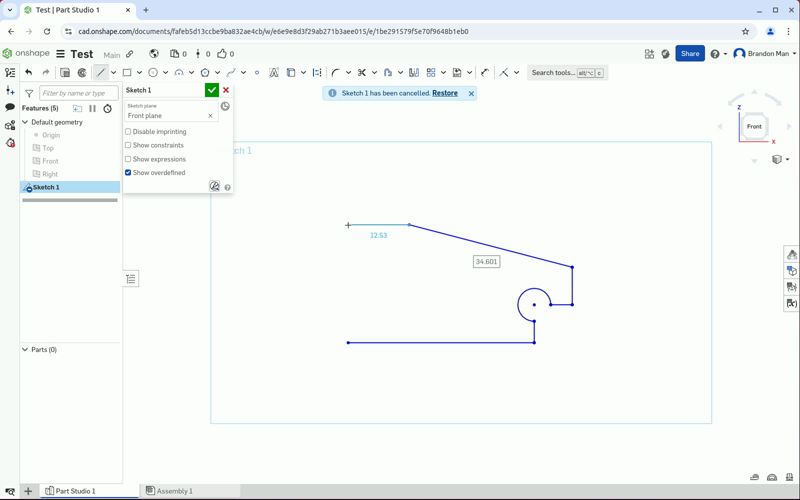
key_up(shift)
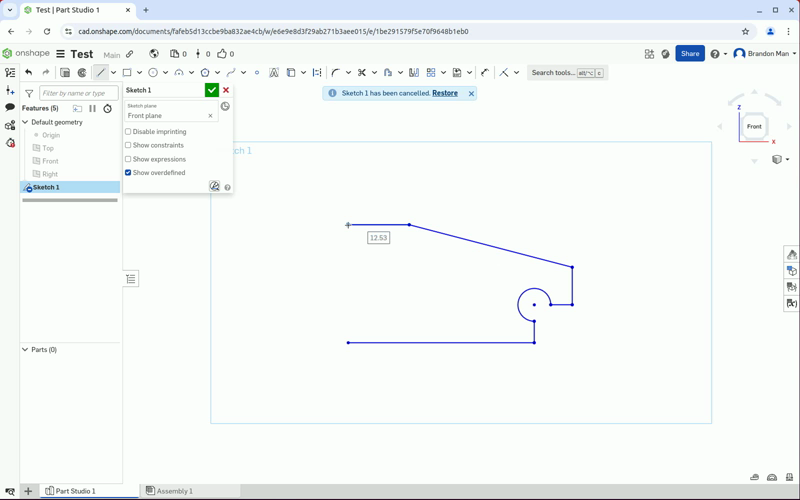
key_down(shift)
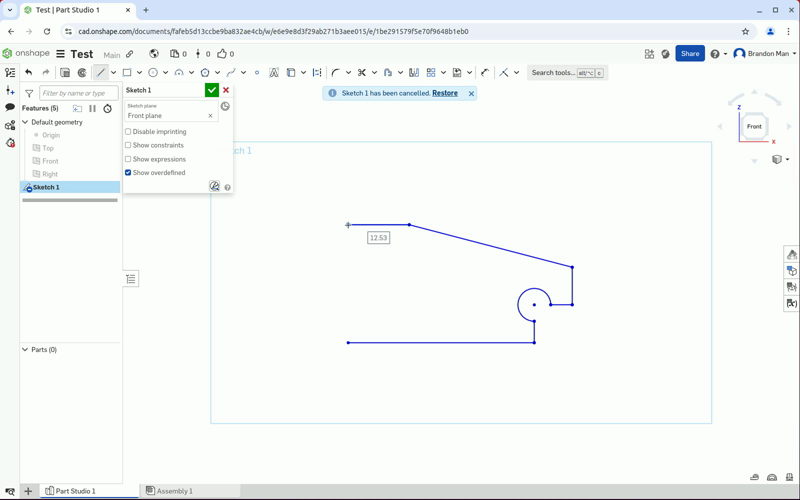
mouse_move(348, 342)
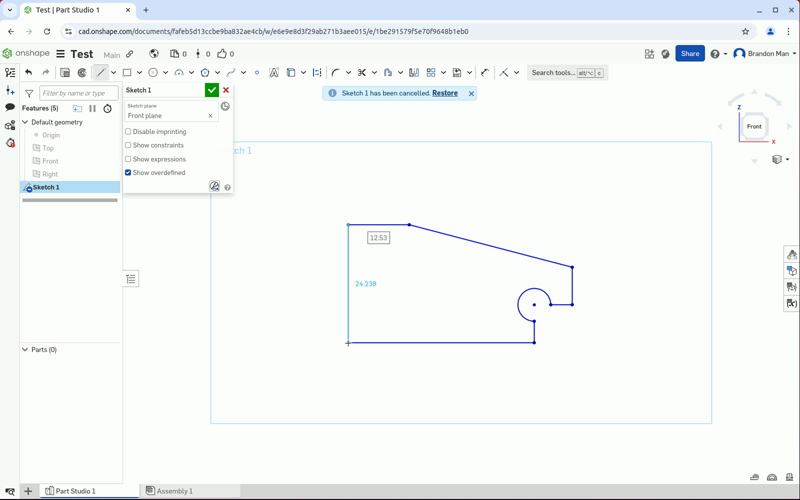
key_up(shift)
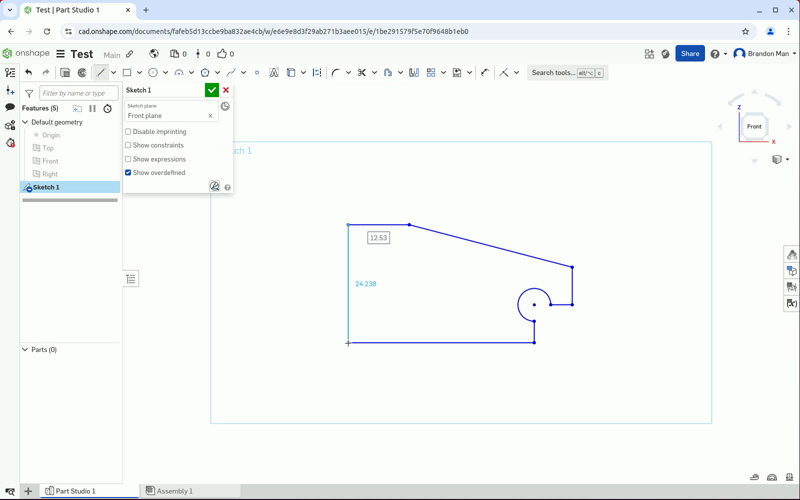
click(348, 342)
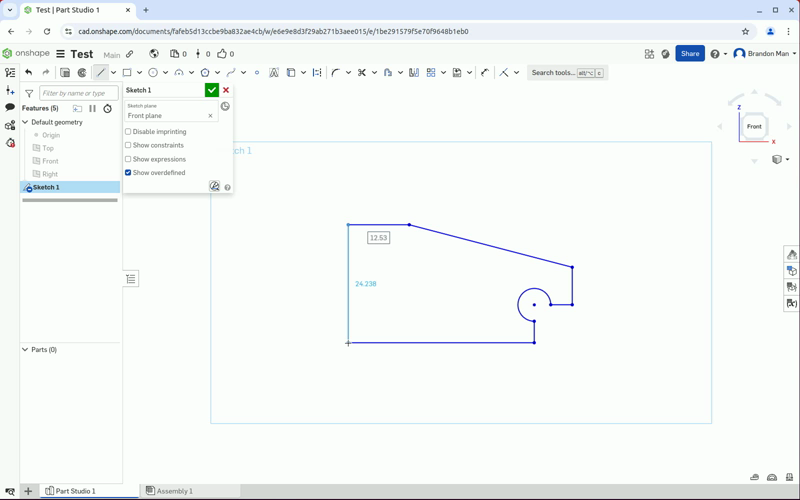
key(esc)
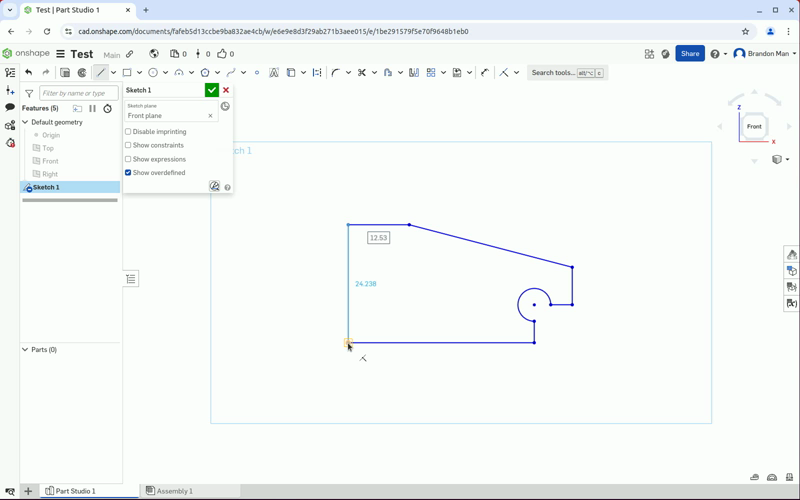
mouse_move(378, 295)
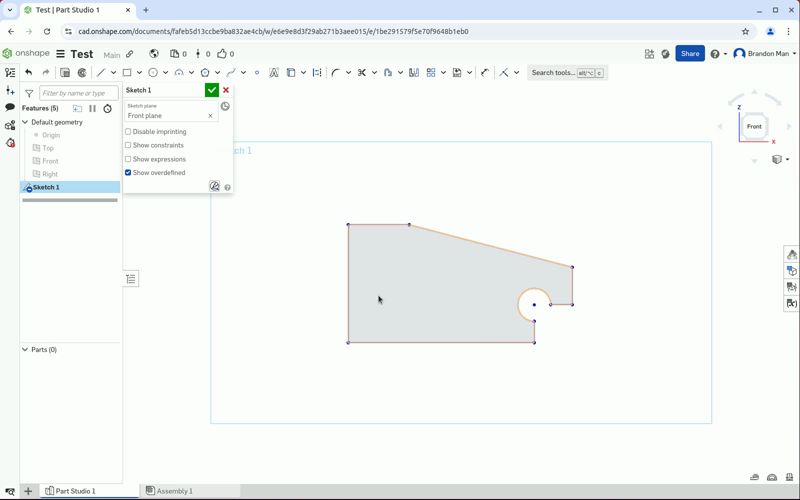
click(378, 295)
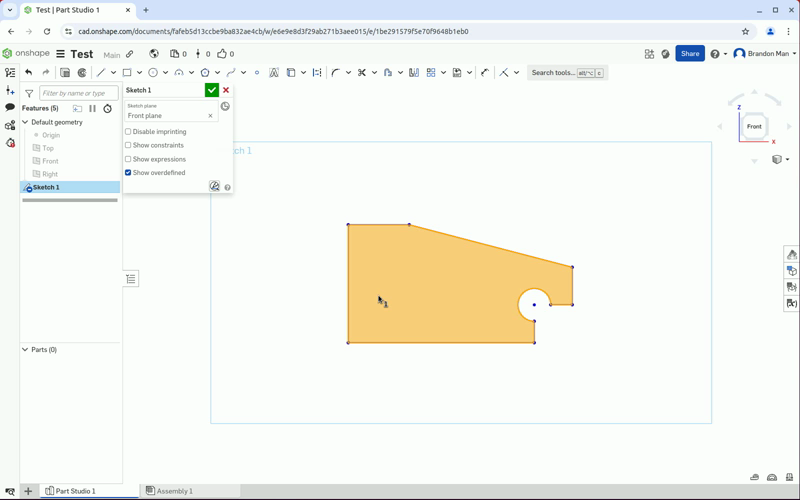
mouse_move(73, 352)
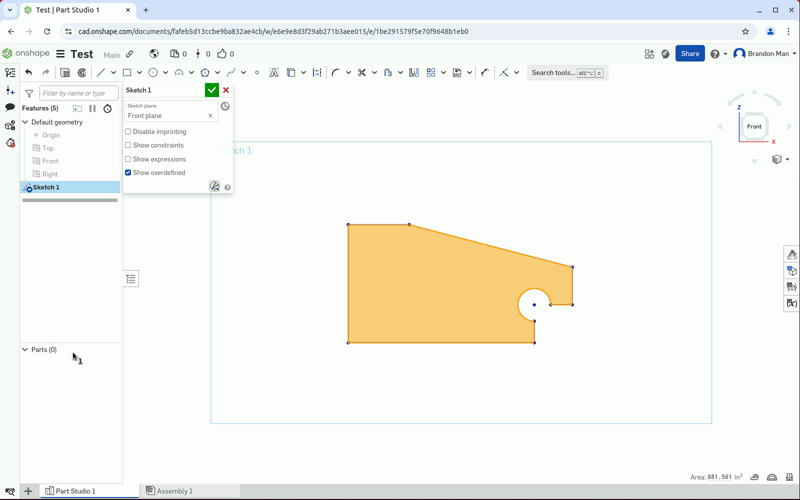
key(shift+y)
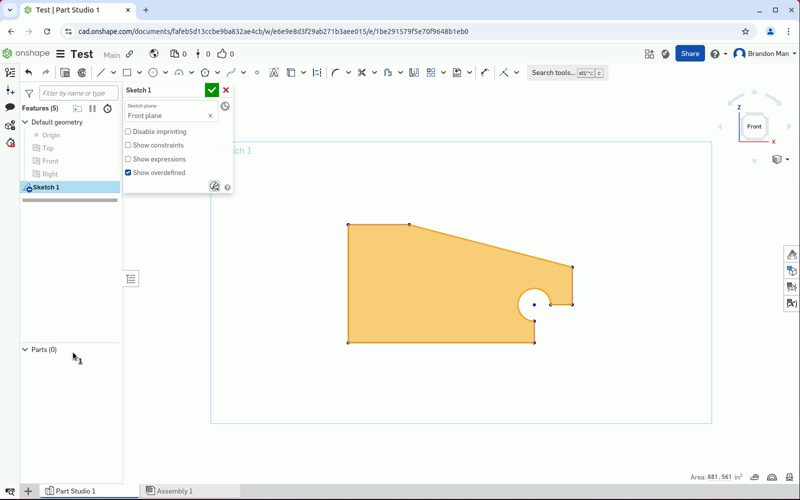
key(shift+e)
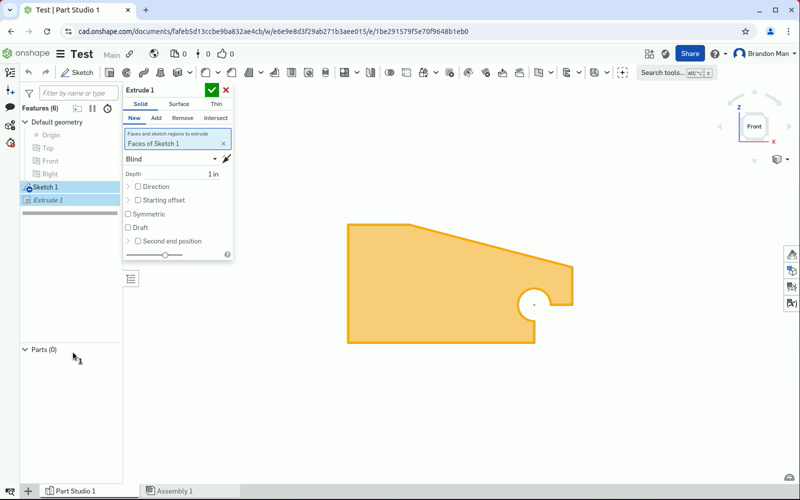
mouse_move(143, 106)
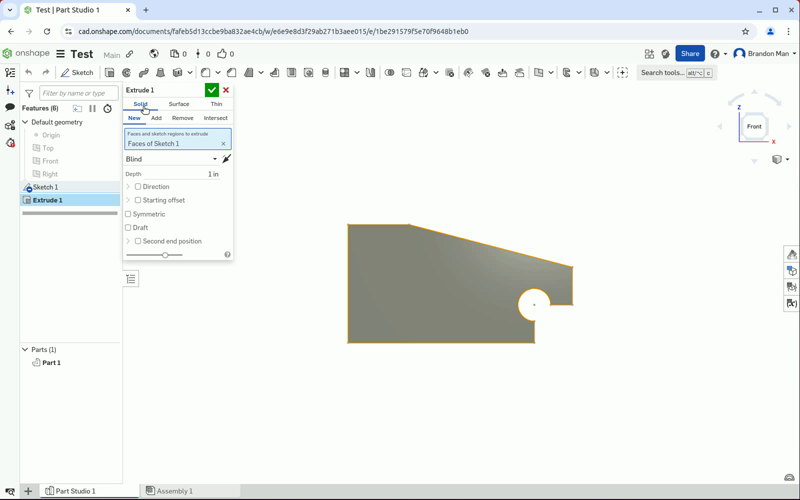
click(143, 106)
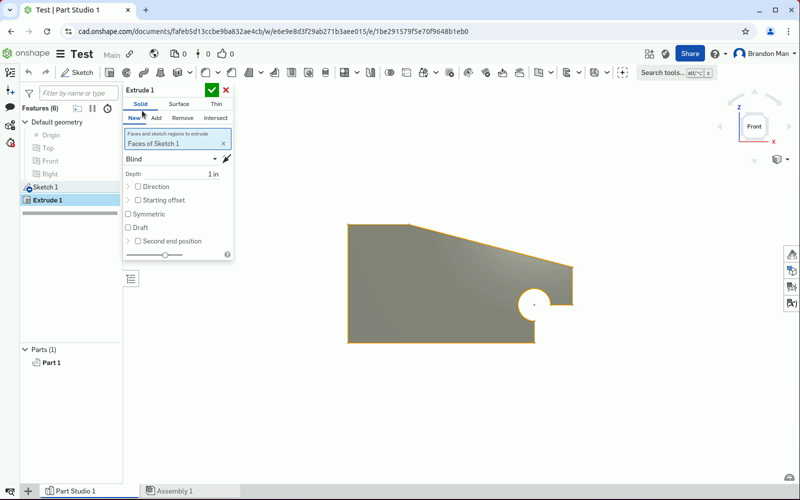
mouse_move(137, 120)
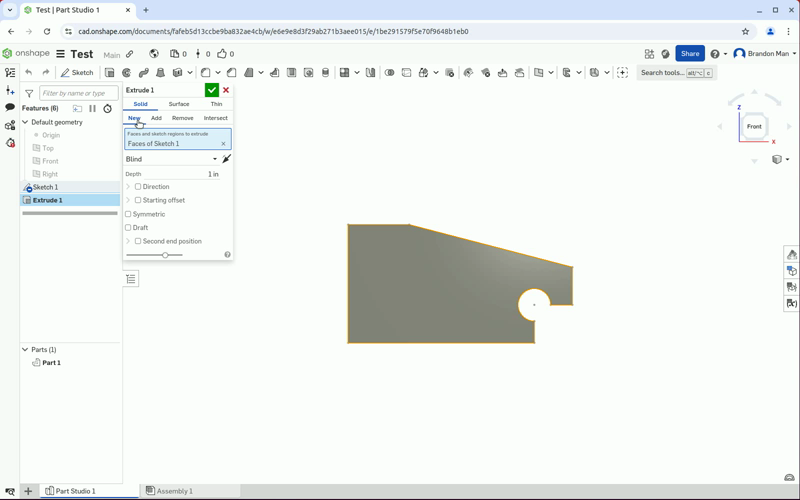
click(137, 120)
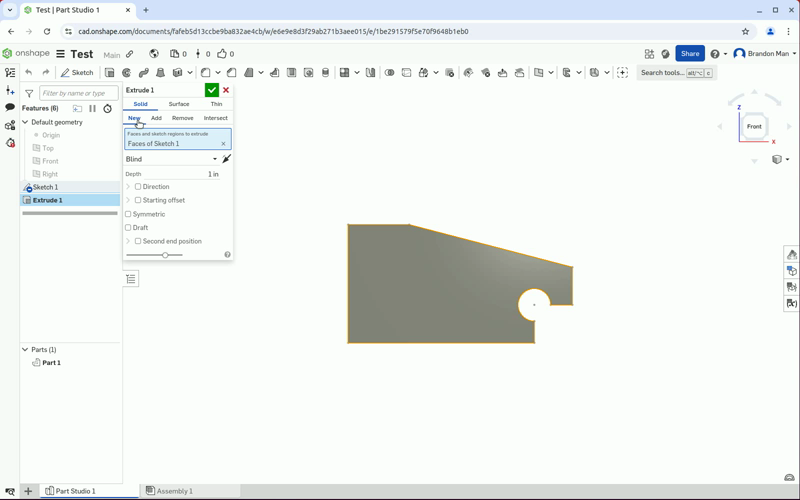
key(tab, 4)
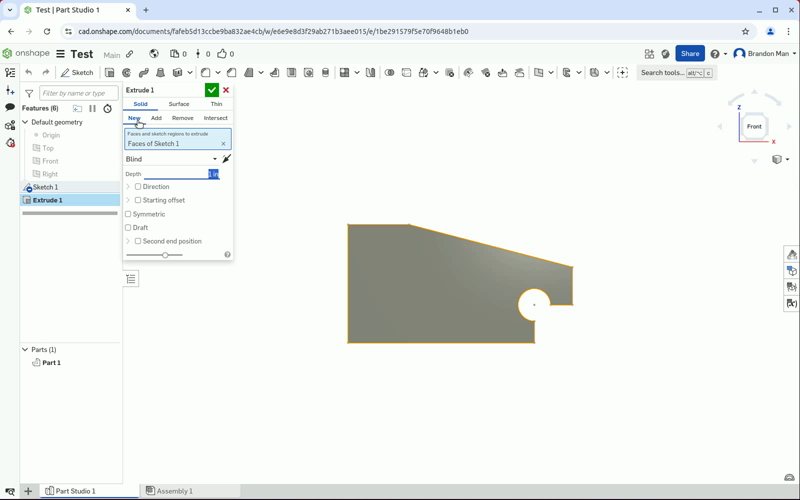
text(4.333)
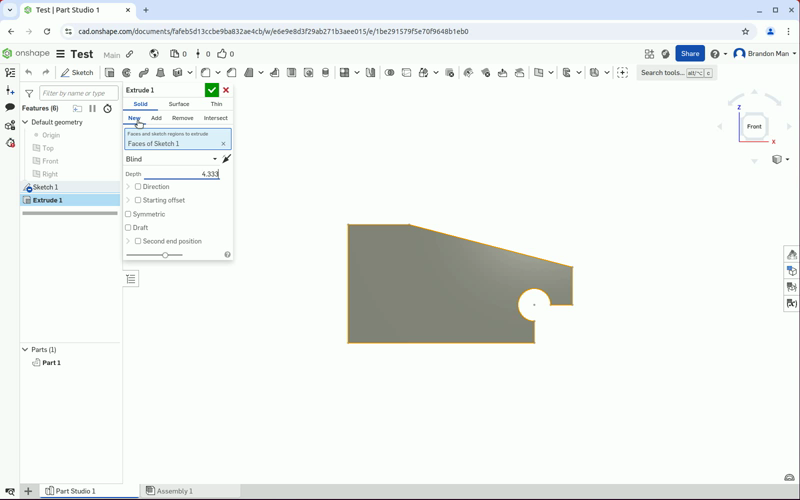
key(enter)
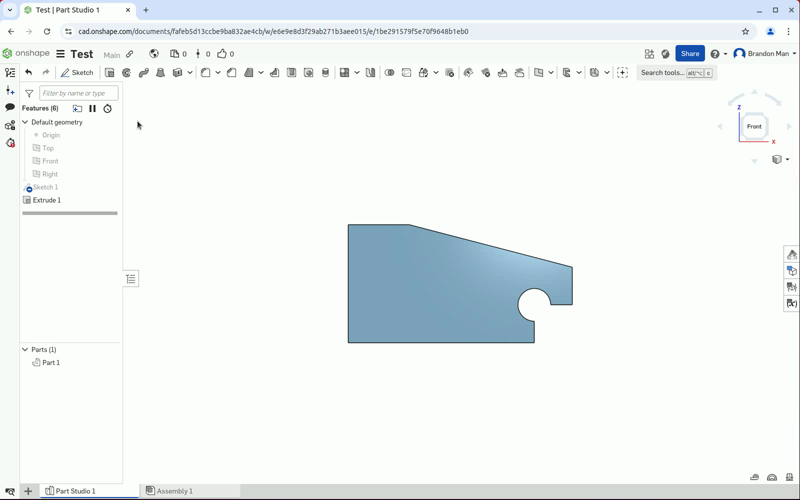
key(shift+h)
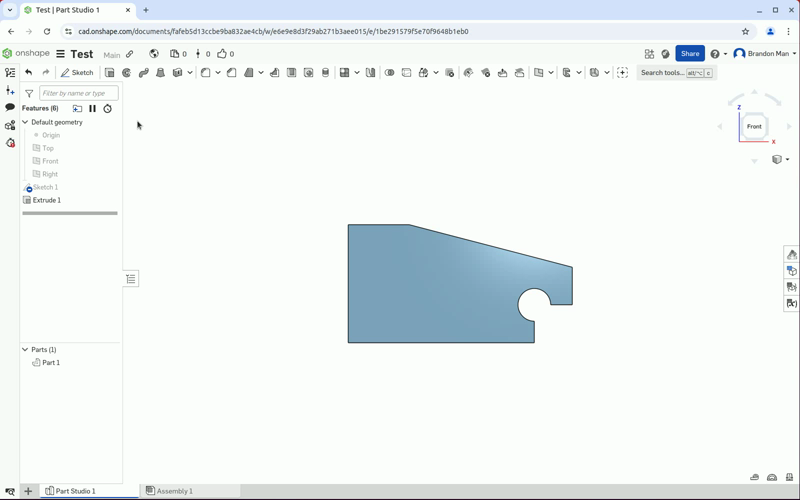
key(shift+h)
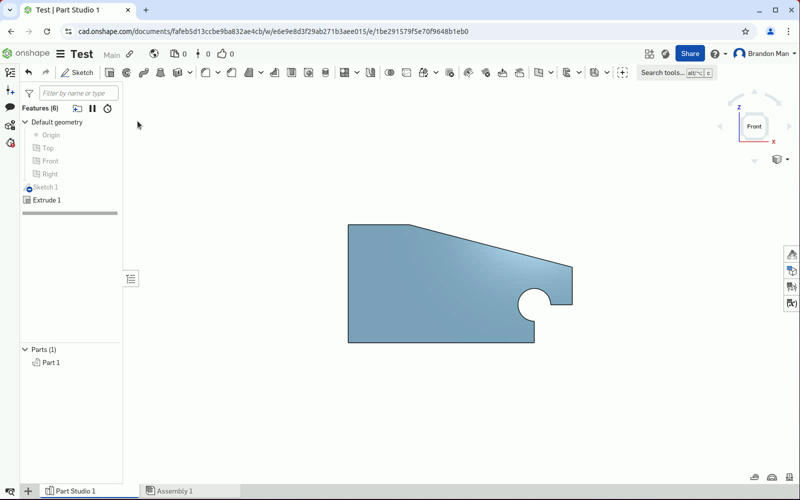
mouse_move(73, 189)
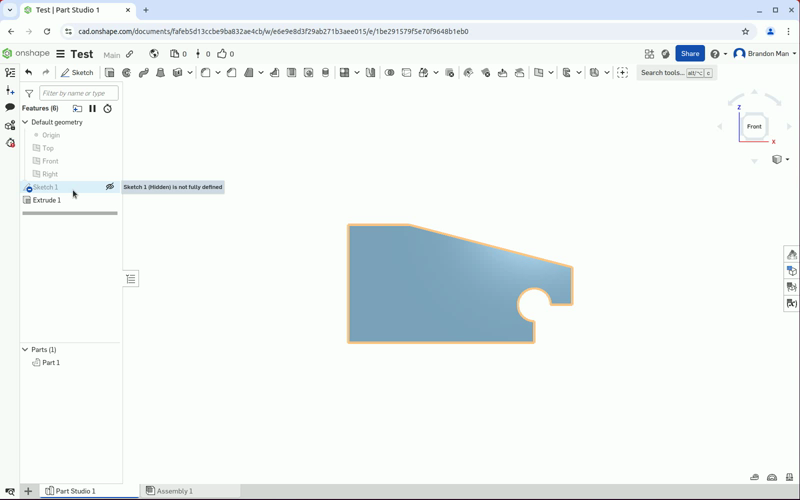
click(73, 189)
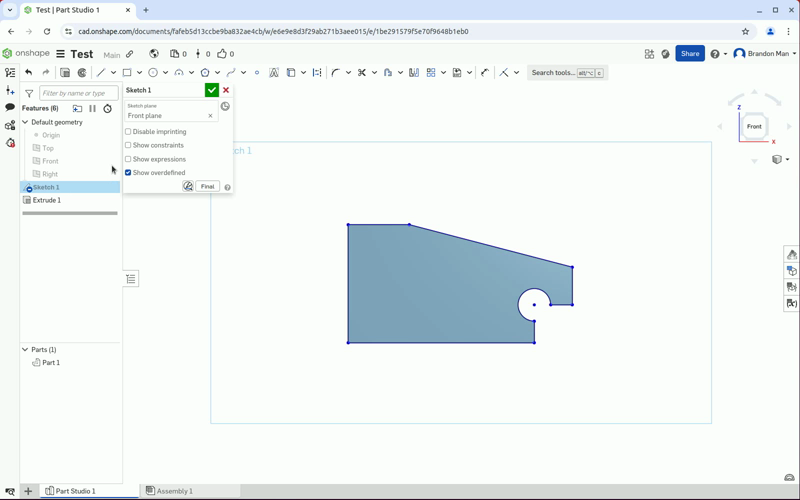
mouse_move(229, 92)
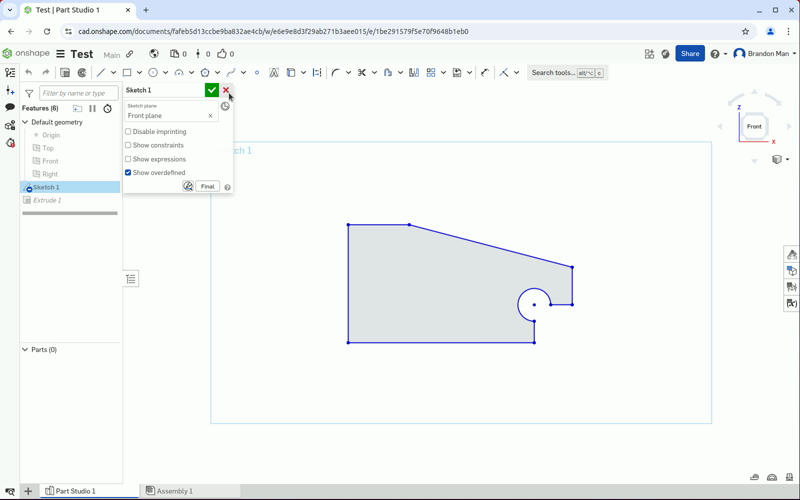
click(229, 92)
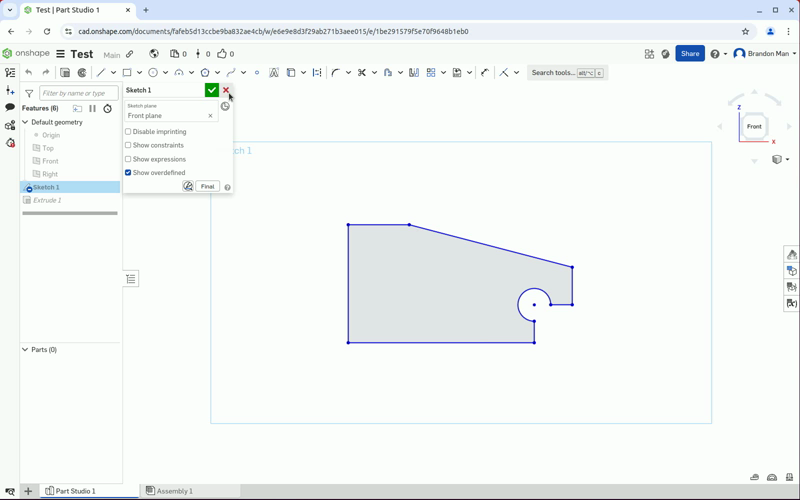
key(shift+s)
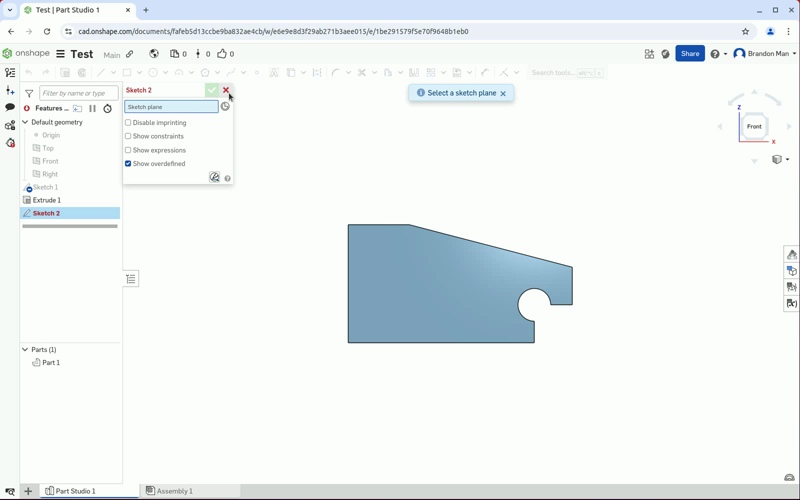
mouse_move(73, 163)
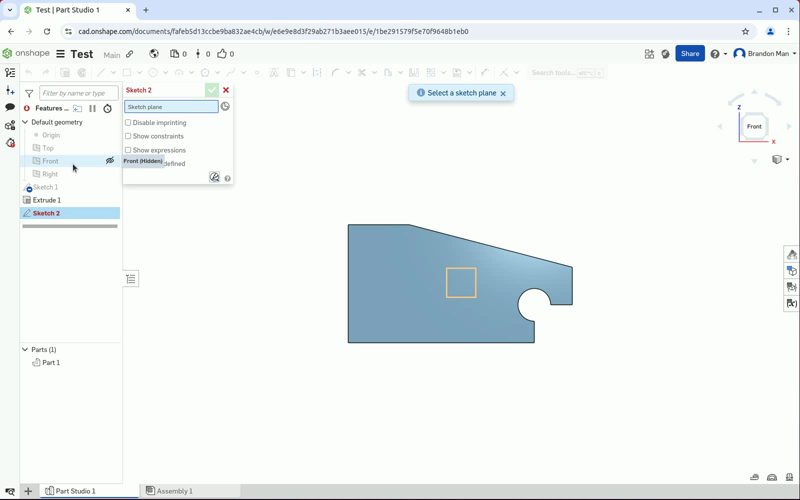
click(73, 163)
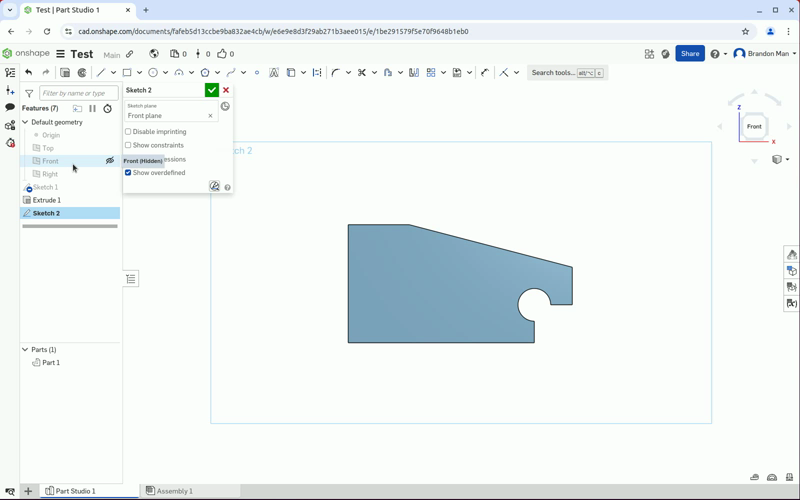
mouse_move(73, 352)
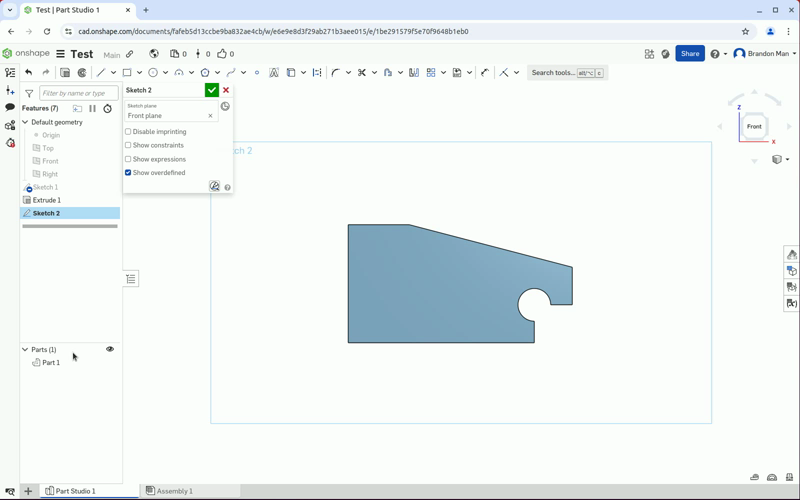
key(y)
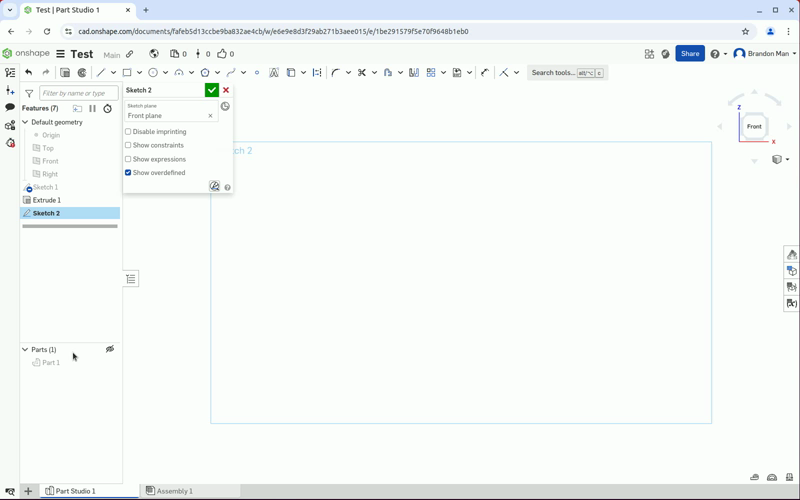
key(l)
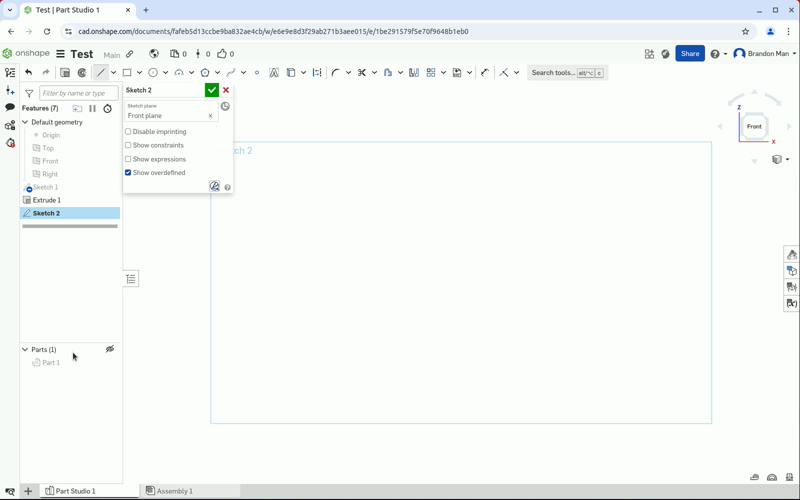
key_down(shift)
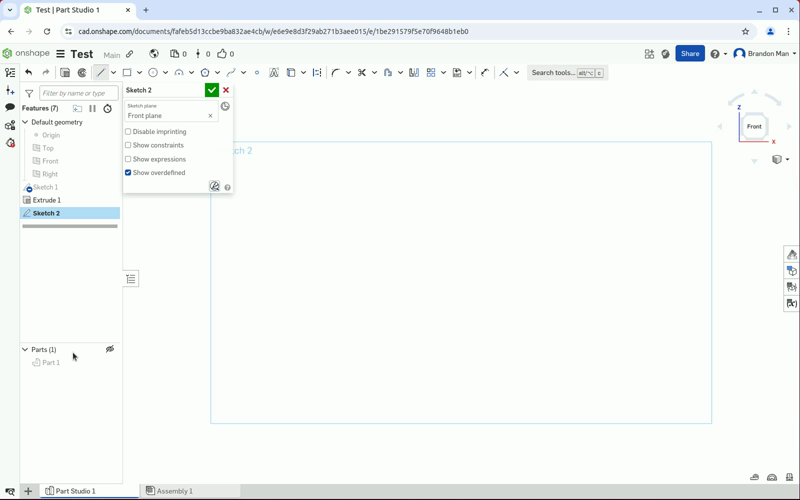
mouse_move(535, 342)
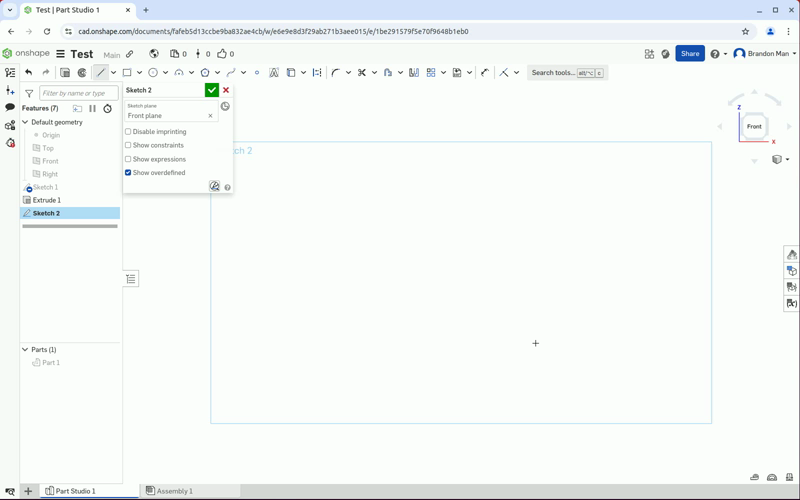
click(535, 342)
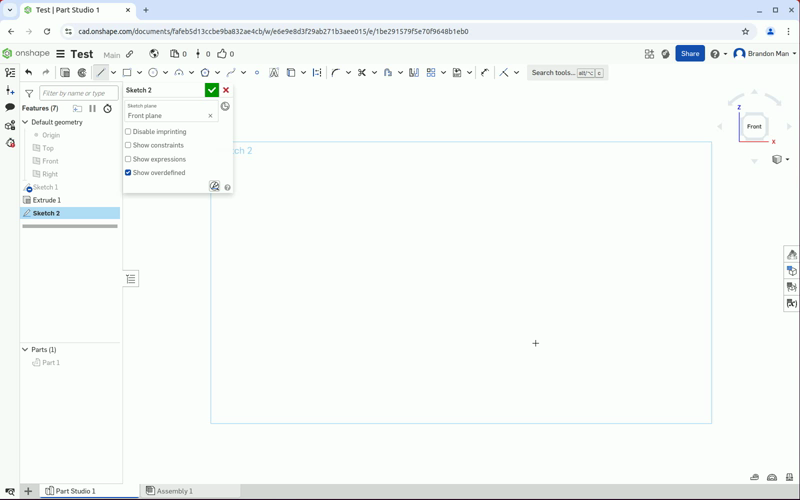
key_up(shift)
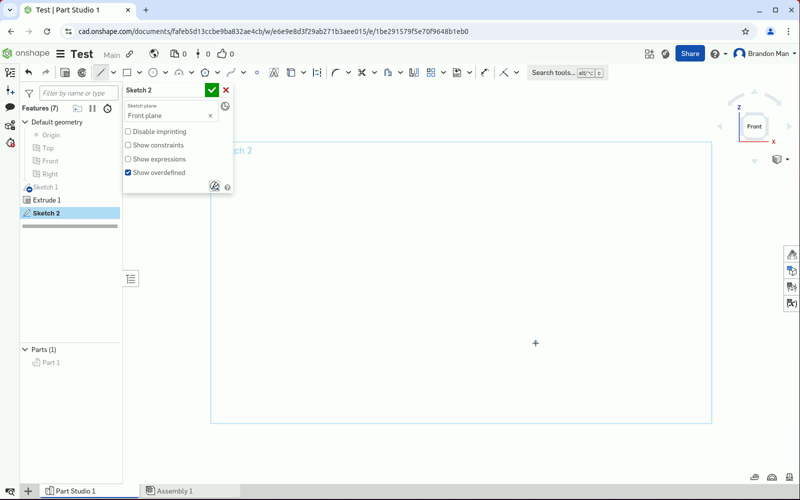
key_down(shift)
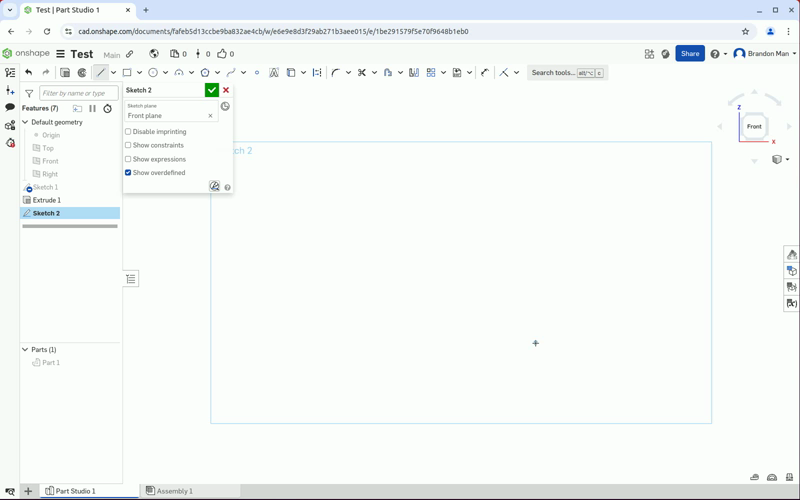
mouse_move(565, 342)
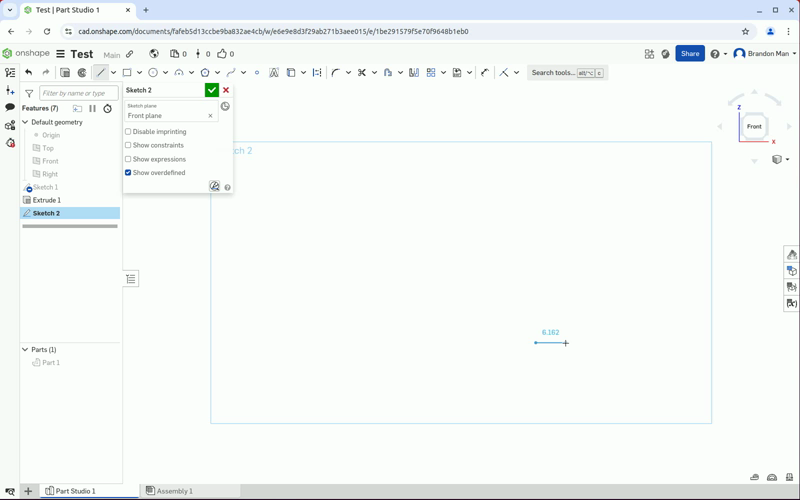
mouse_move(574, 342)
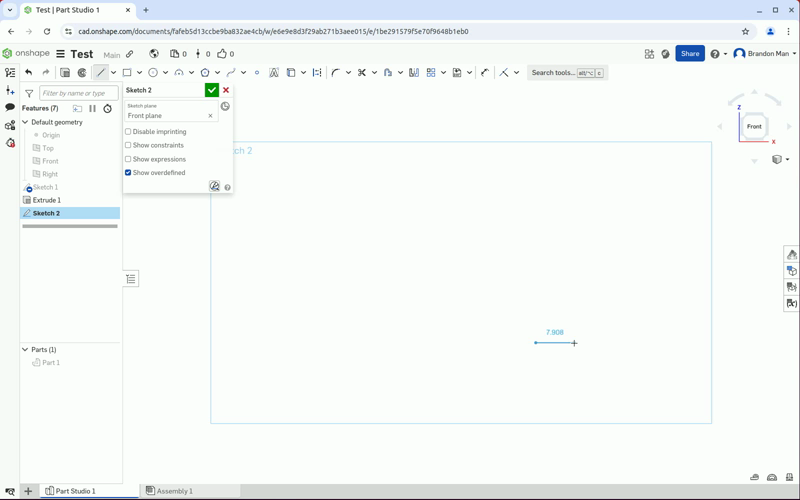
click(574, 342)
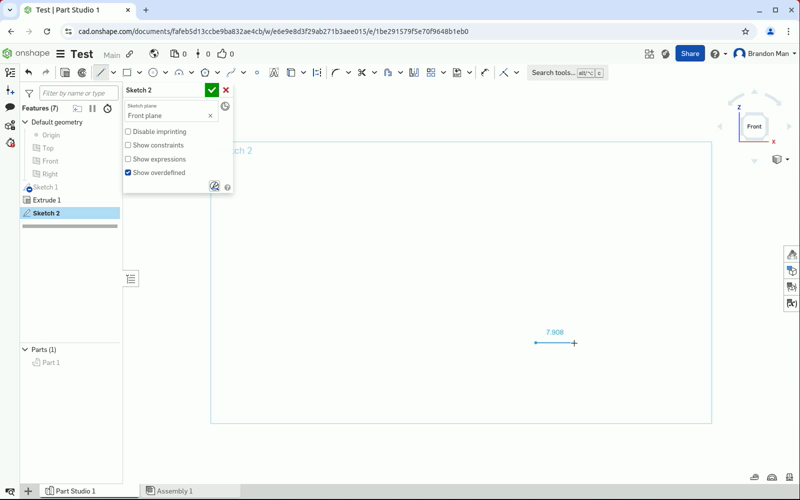
key_up(shift)
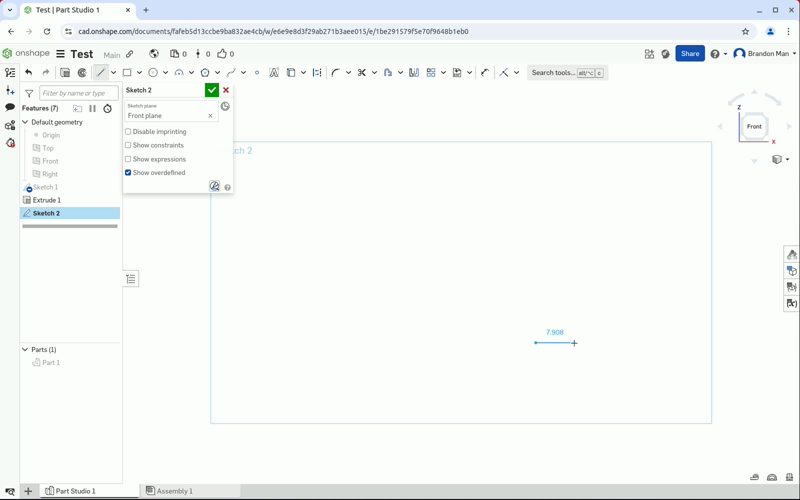
key_down(shift)
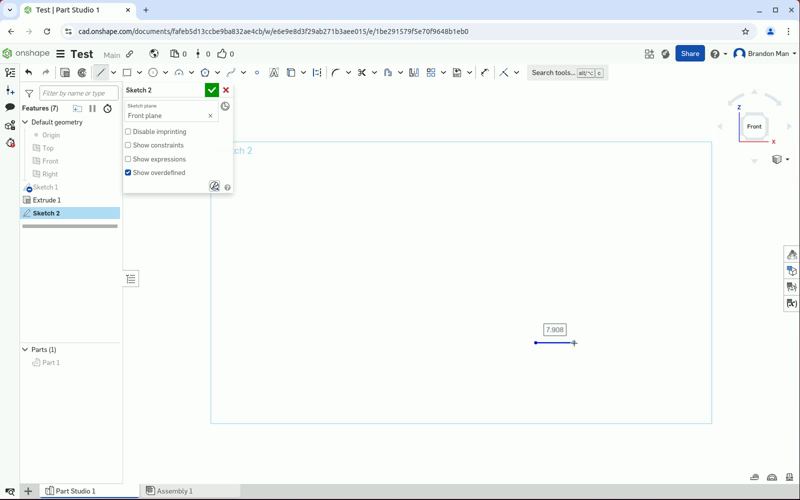
mouse_move(589, 342)
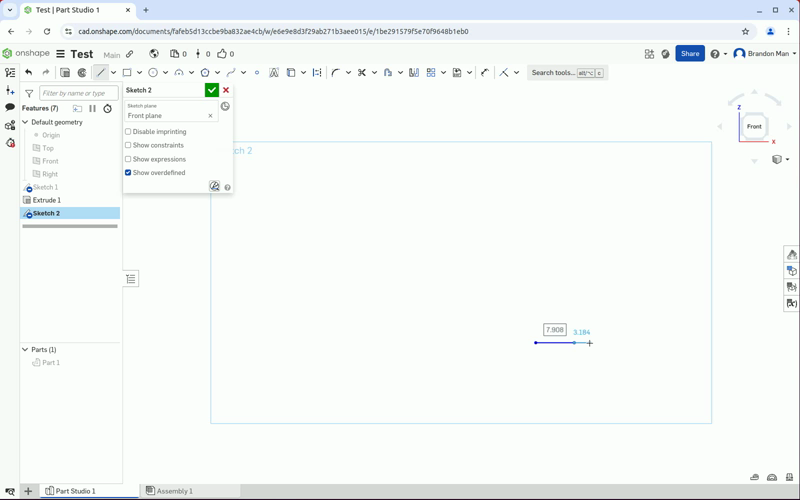
mouse_move(574, 304)
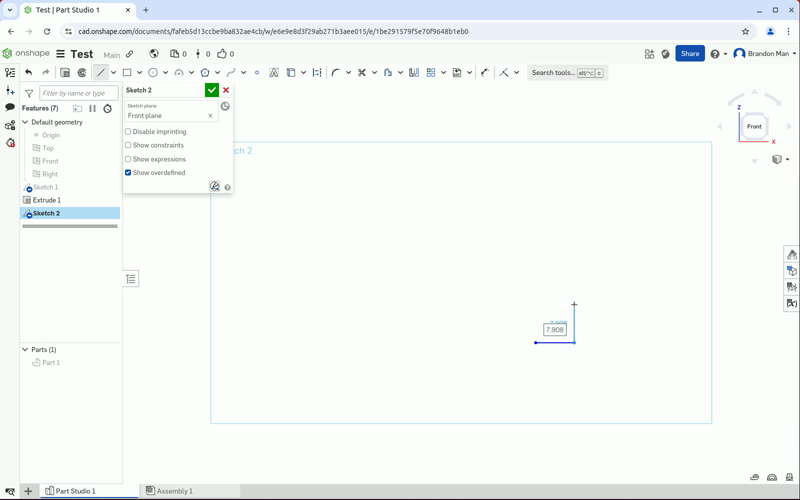
click(574, 304)
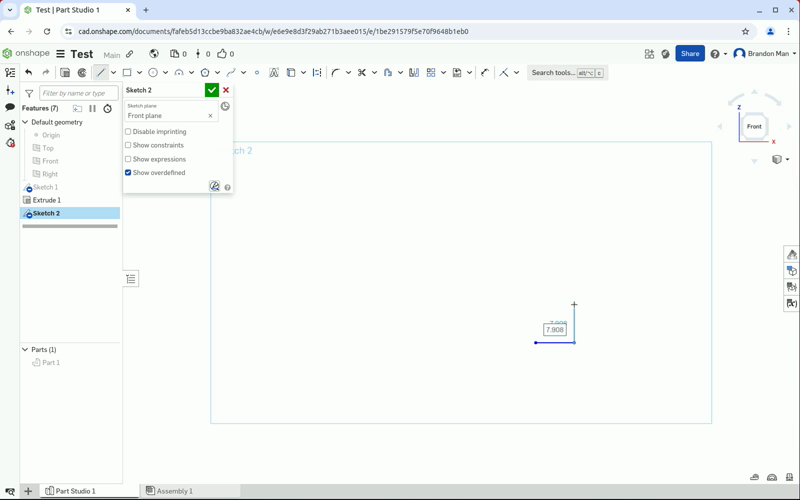
key_up(shift)
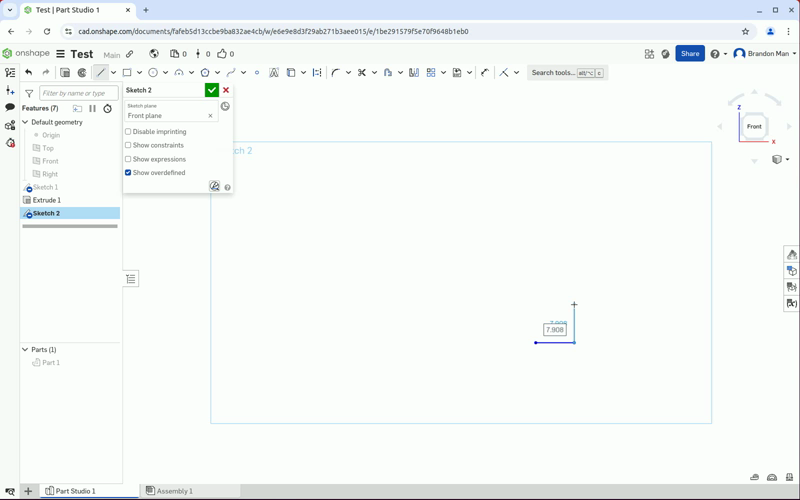
key_down(shift)
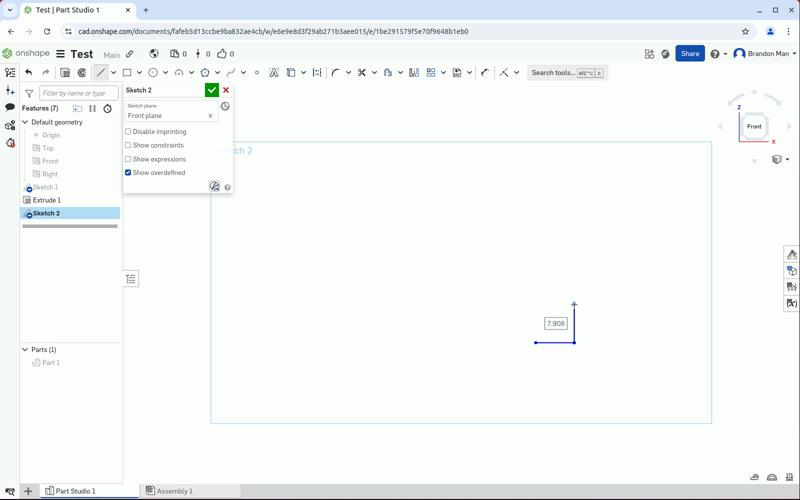
mouse_move(589, 304)
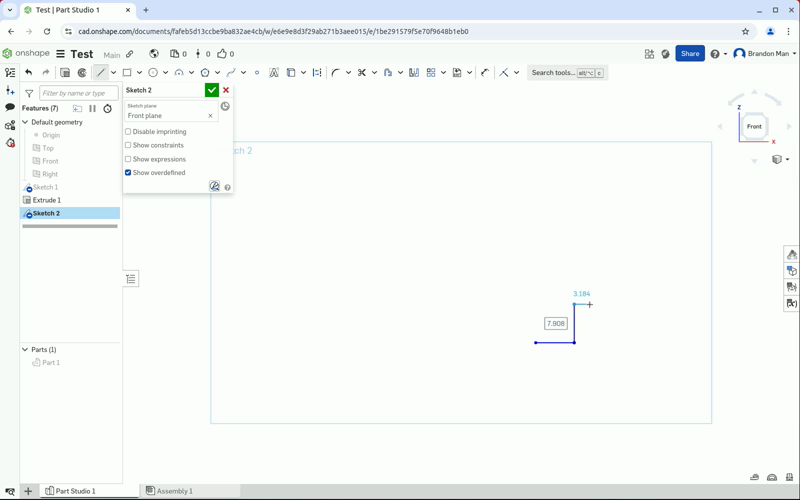
mouse_move(551, 304)
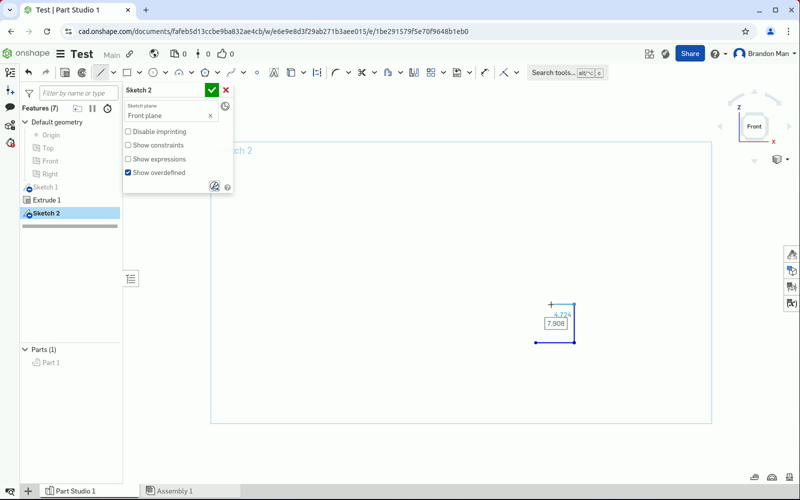
click(551, 304)
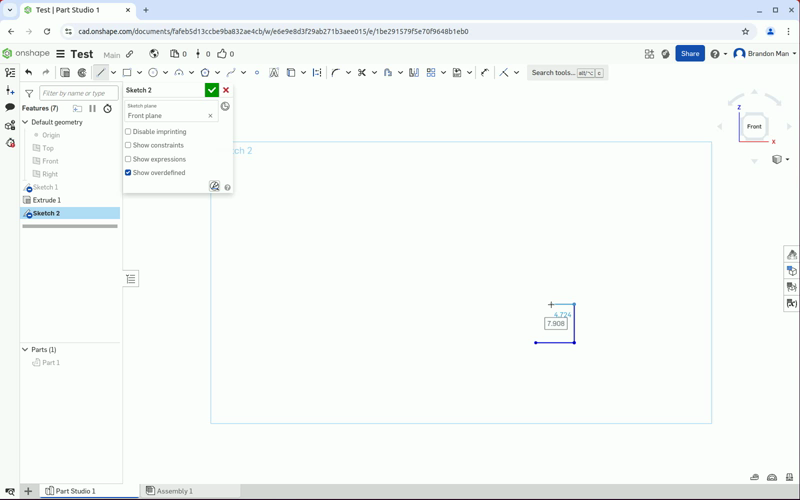
key_up(shift)
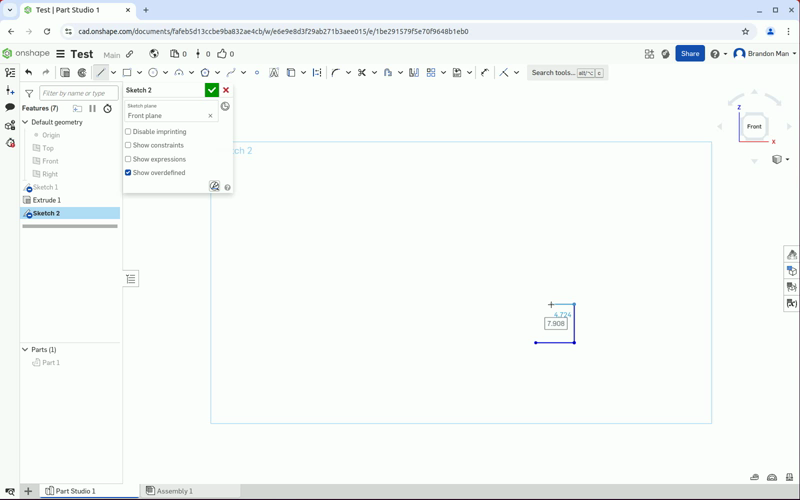
key(esc)
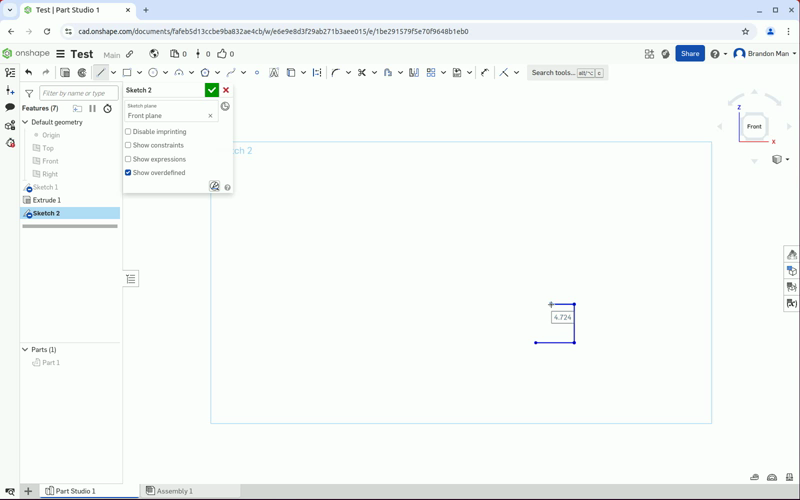
key(a)
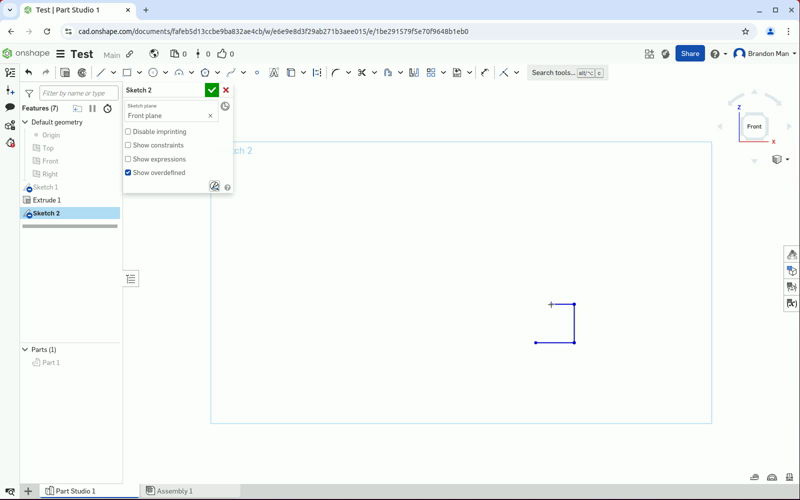
mouse_move(551, 304)
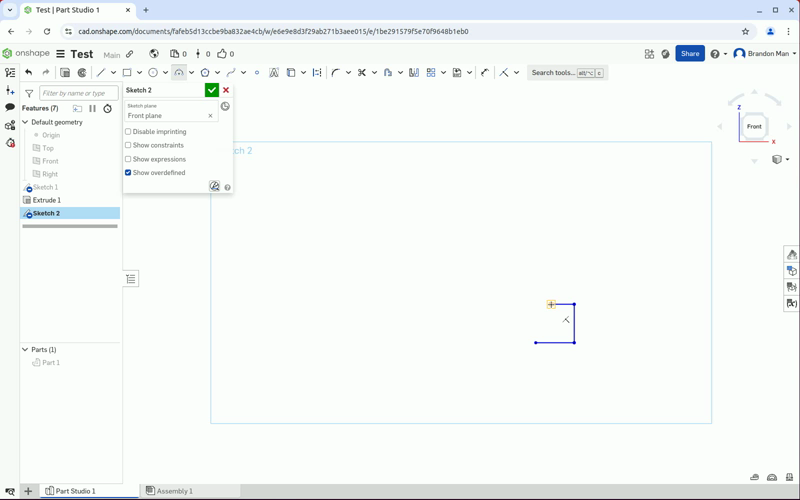
click(551, 304)
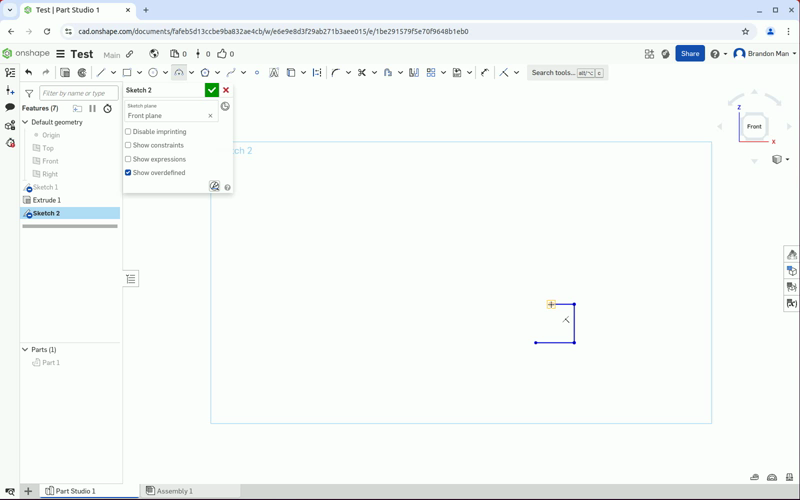
key_down(shift)
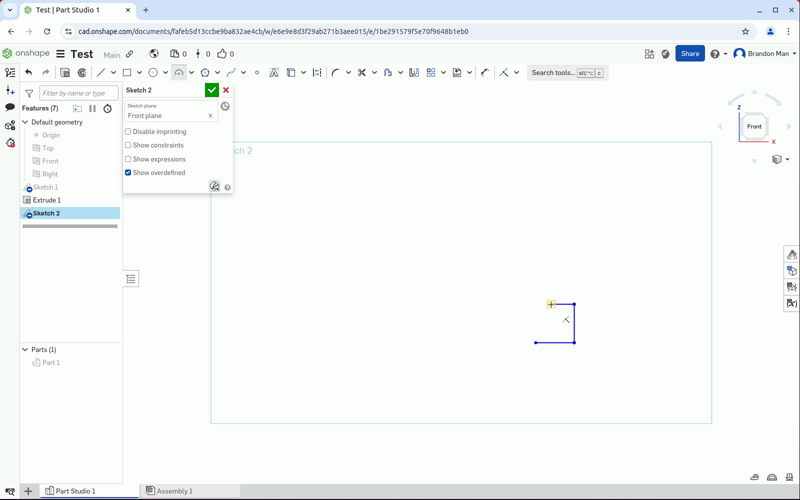
mouse_move(535, 320)
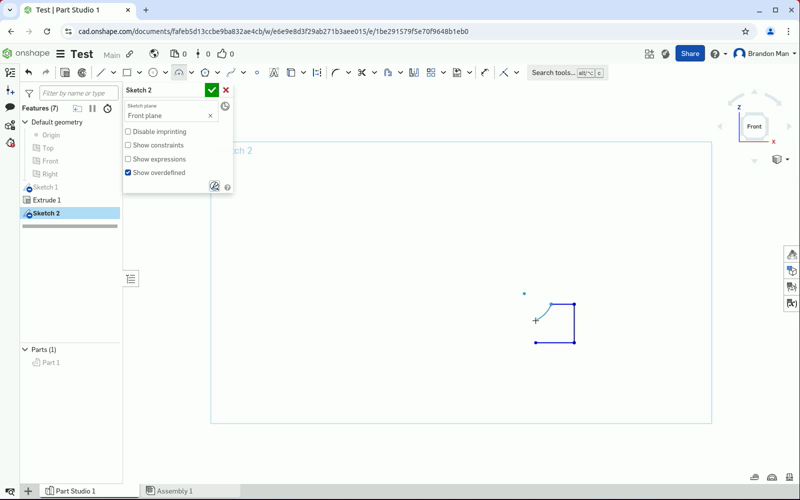
click(535, 320)
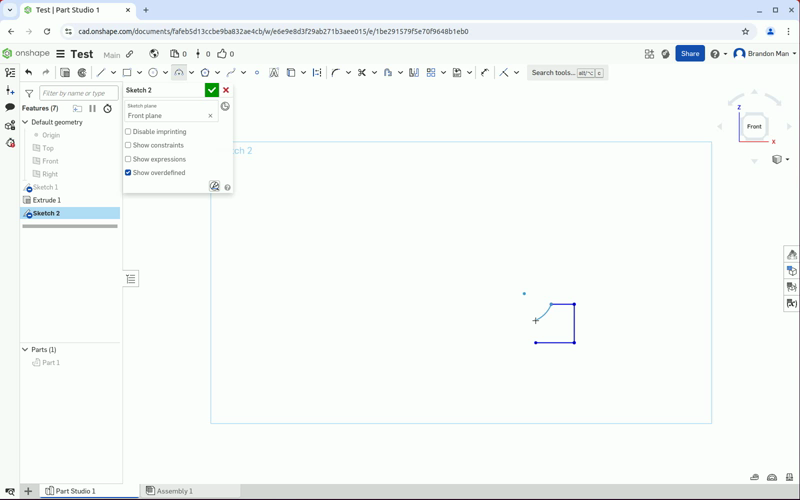
mouse_move(546, 315)
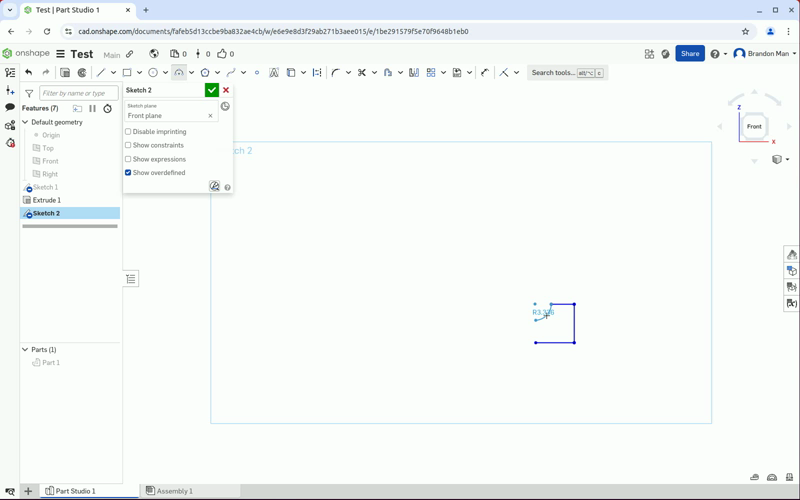
click(546, 315)
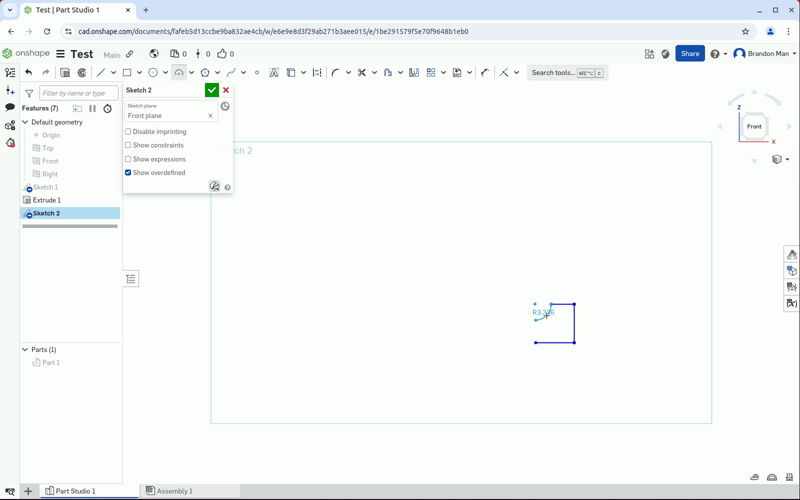
key_up(shift)
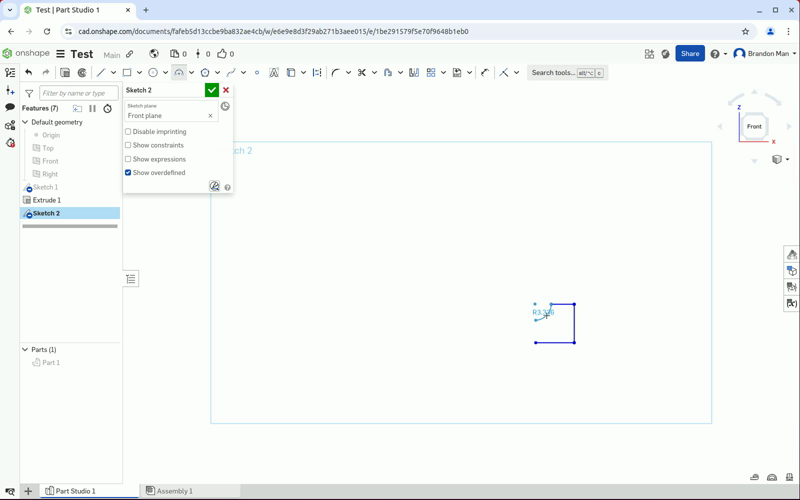
key(esc)
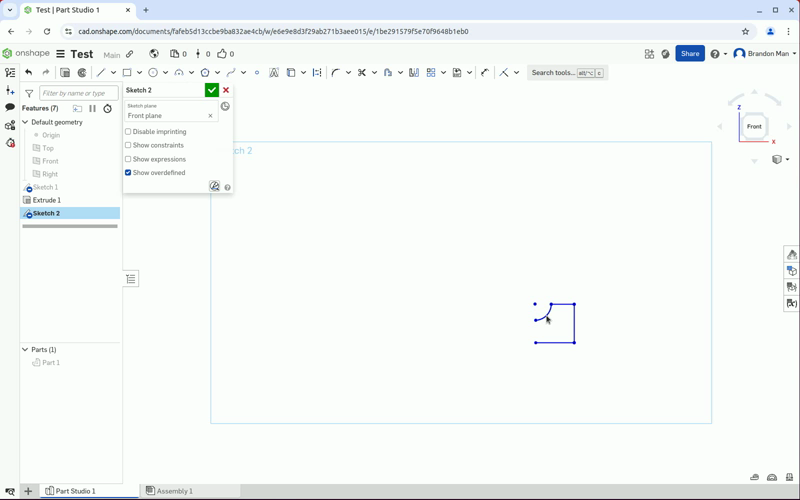
key(l)
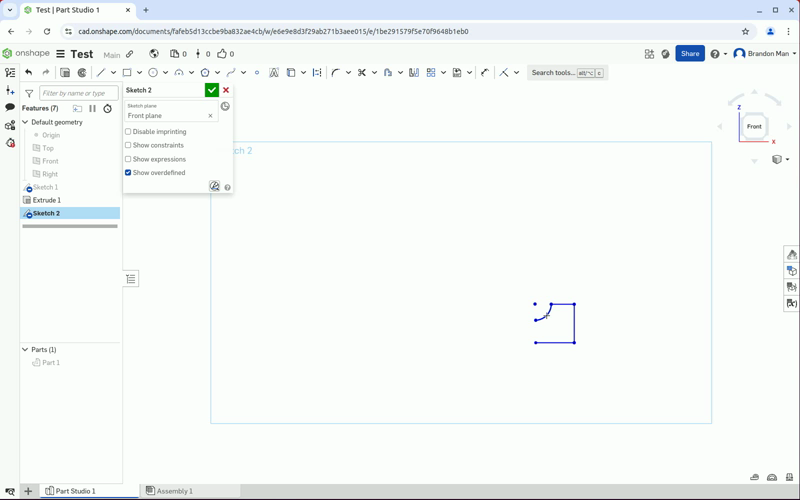
mouse_move(535, 320)
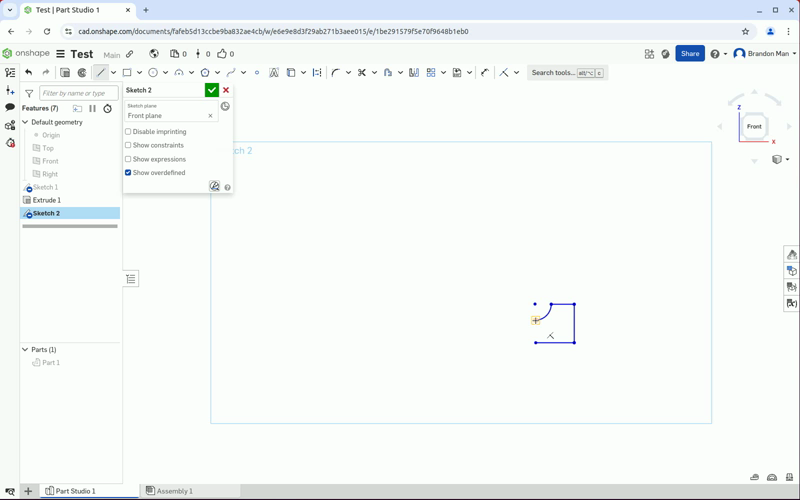
click(535, 320)
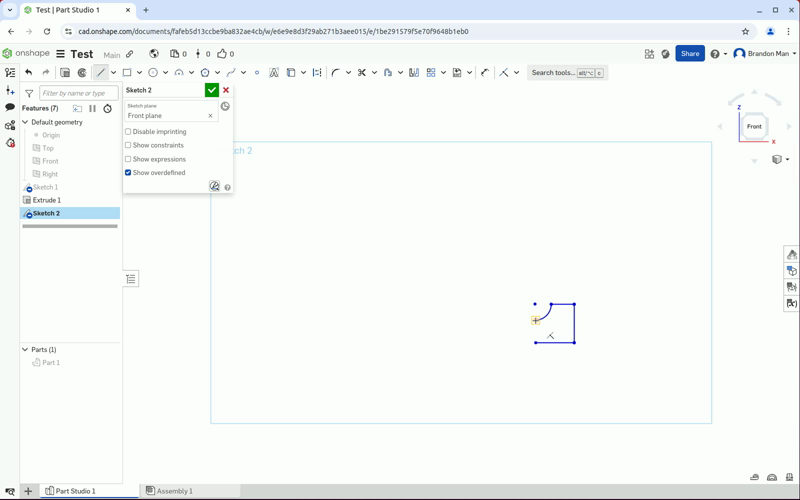
mouse_move(565, 320)
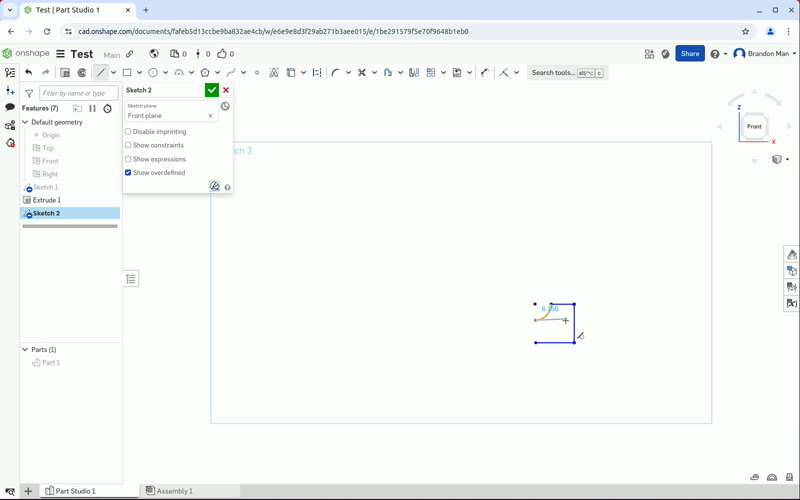
key_down(shift)
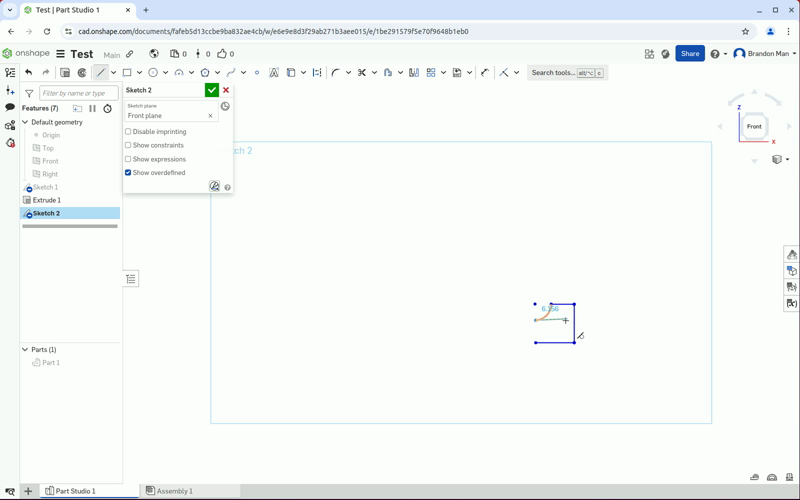
mouse_move(535, 342)
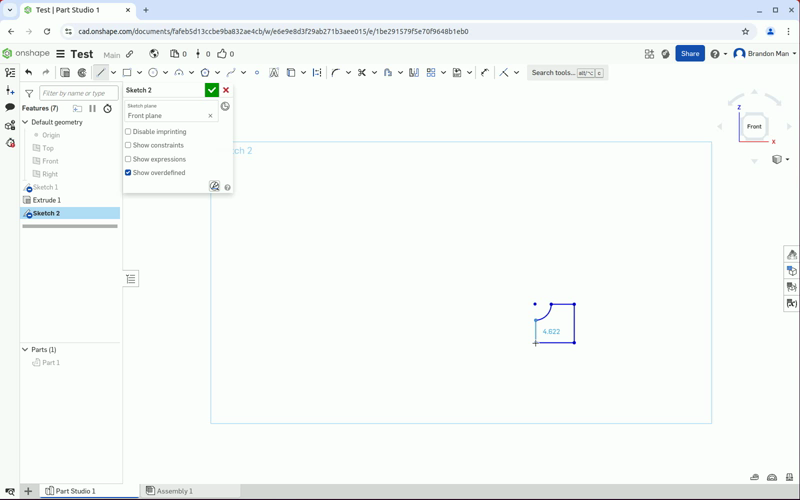
key_up(shift)
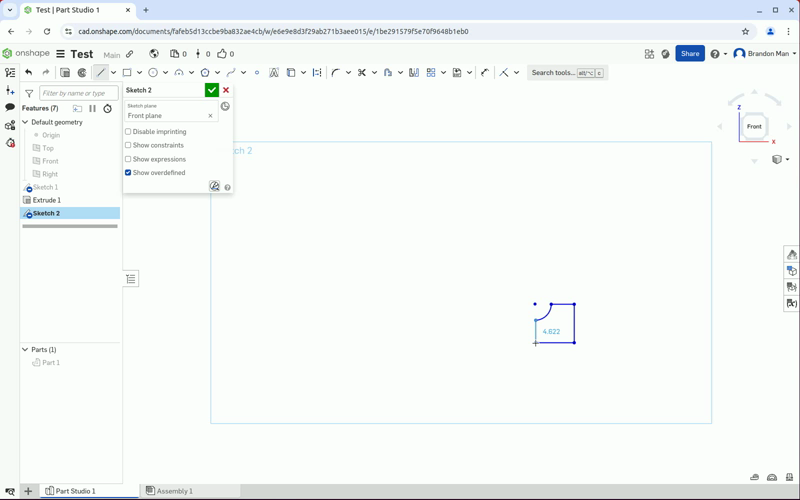
click(535, 342)
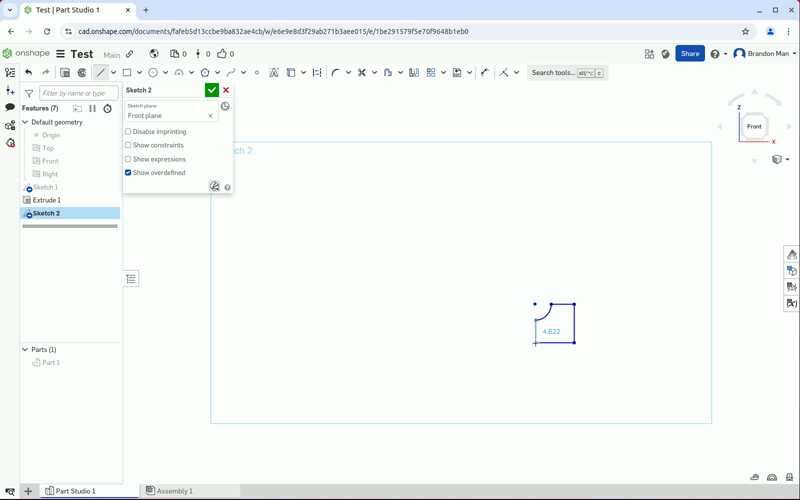
key(esc)
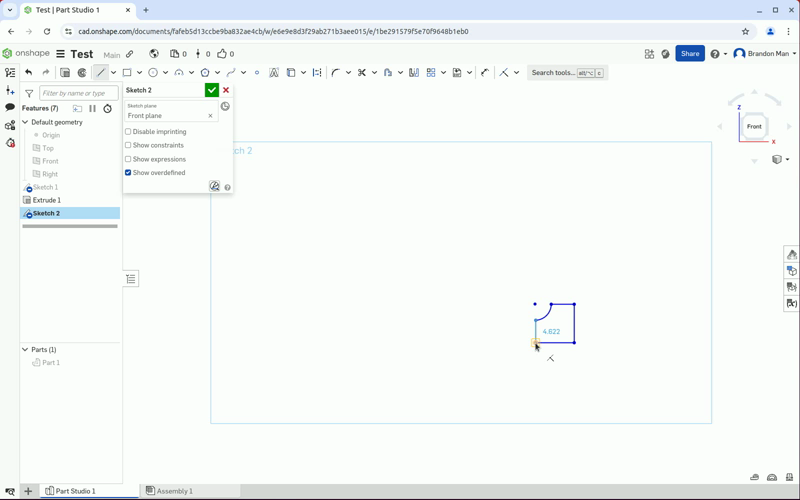
mouse_move(570, 321)
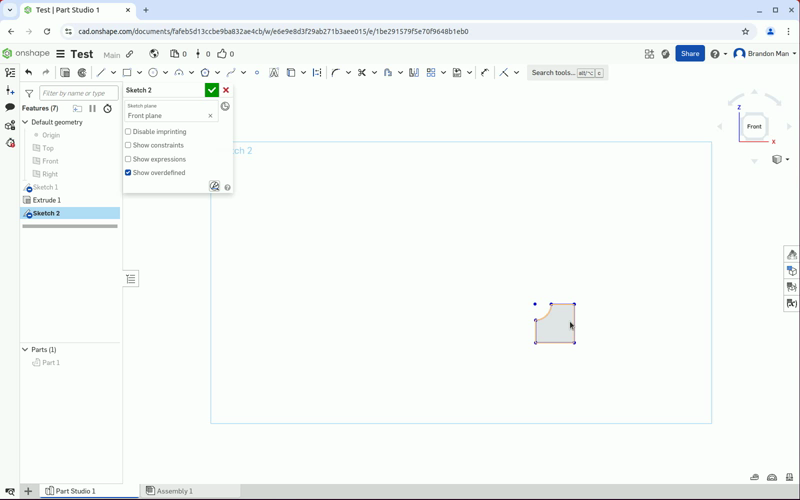
scroll(6)
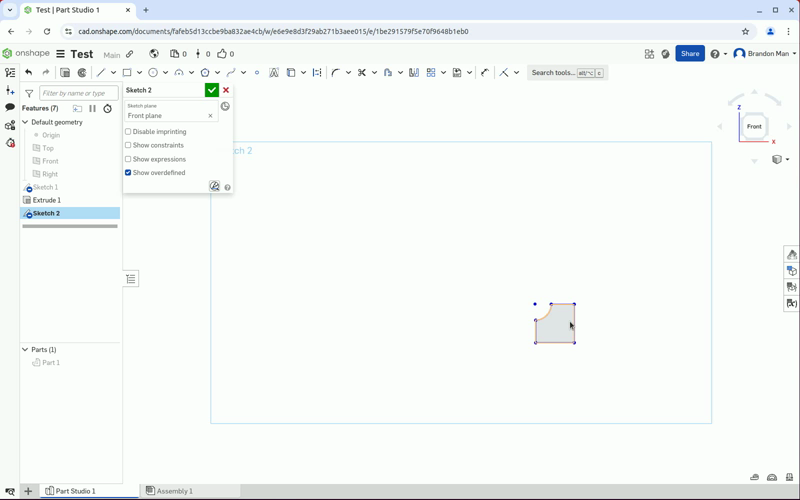
scroll(6)
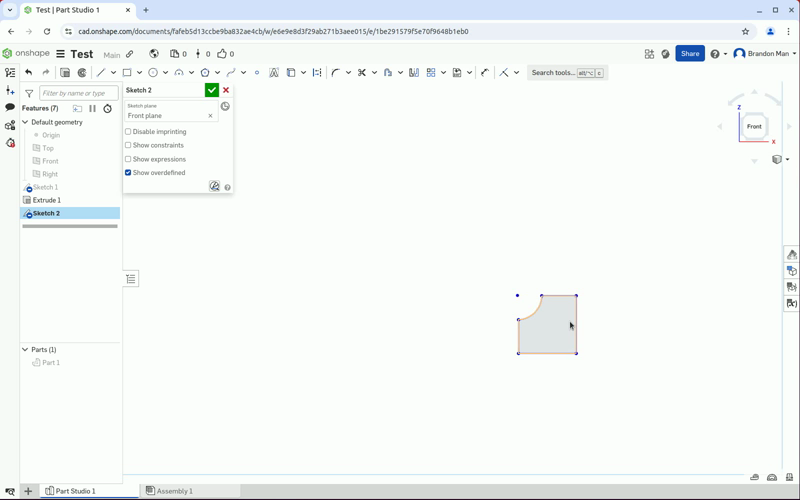
scroll(6)
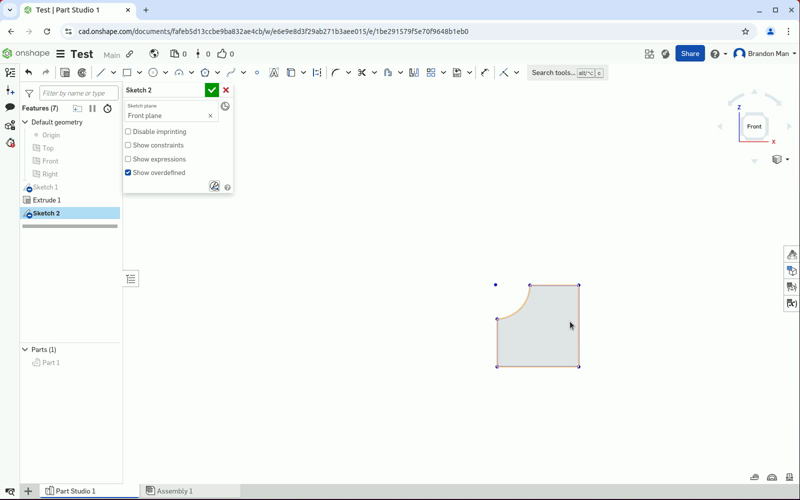
scroll(6)
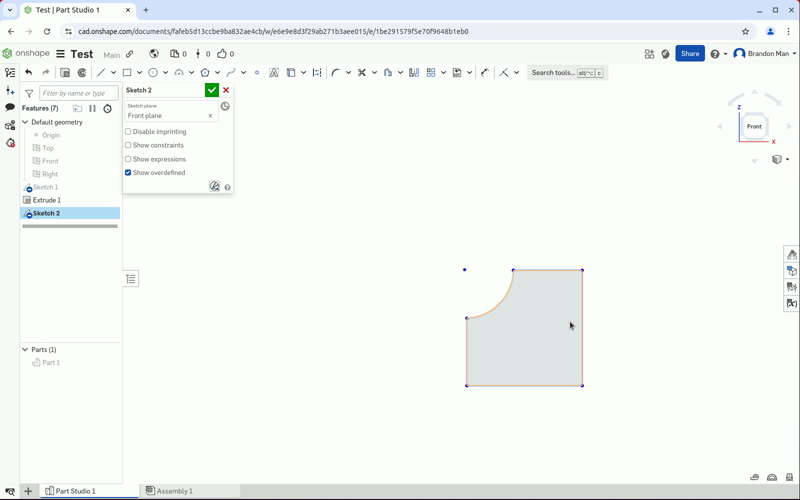
scroll(6)
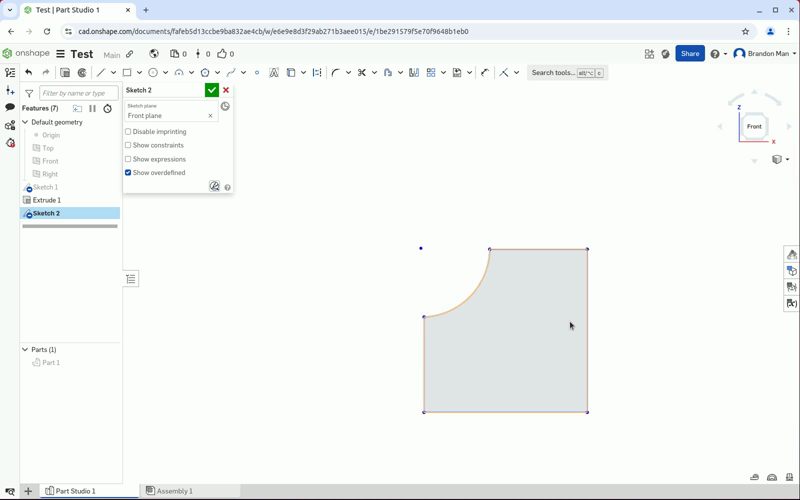
scroll(6)
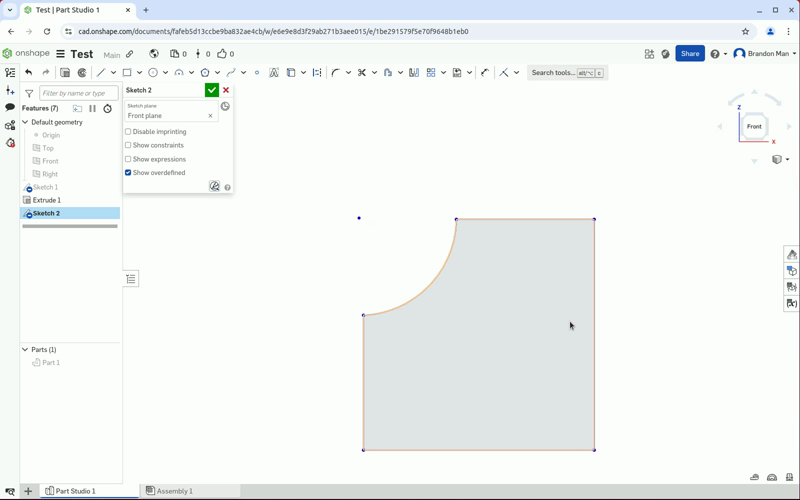
scroll(6)
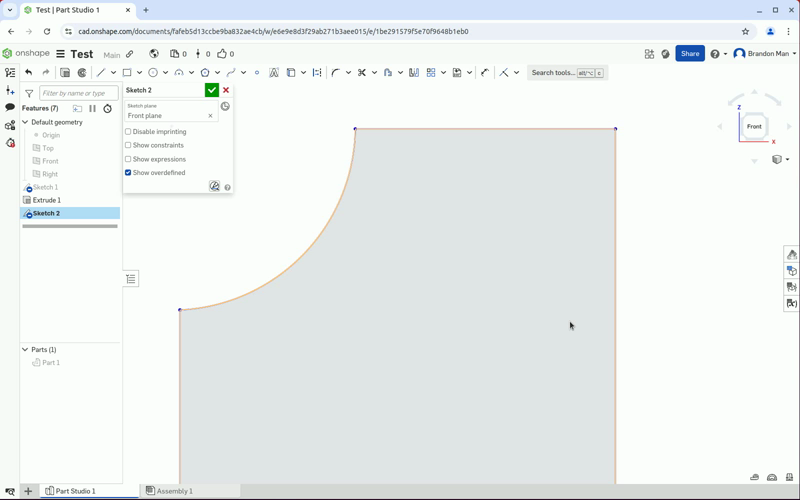
click(570, 321)
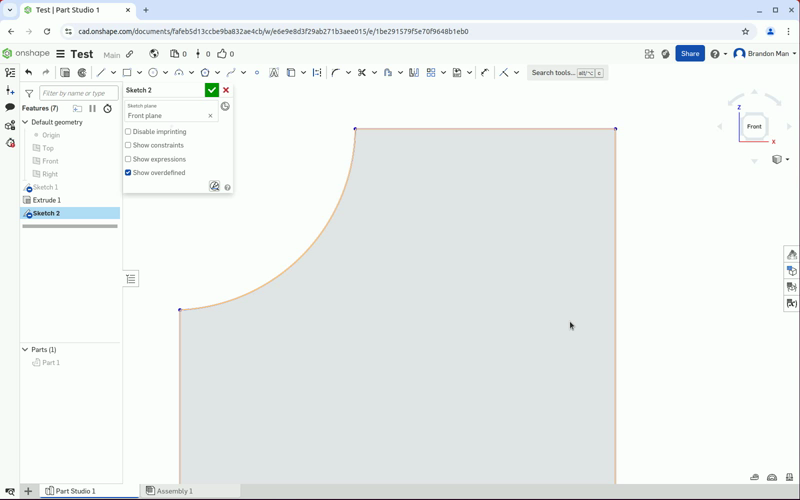
scroll(-6)
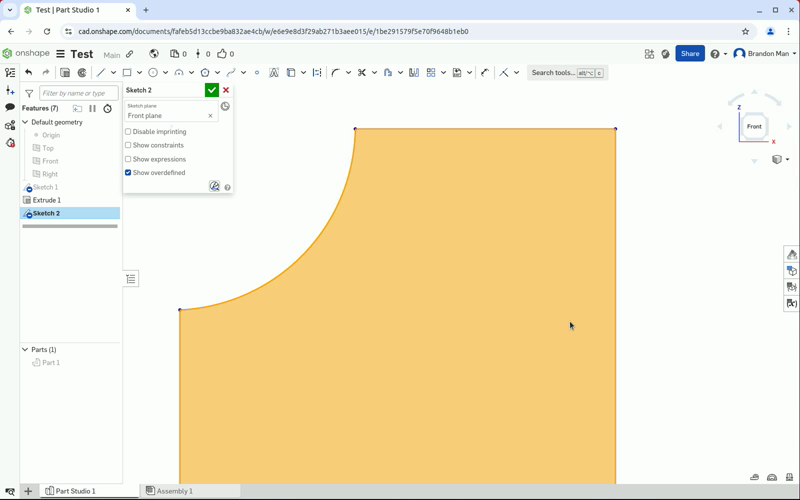
scroll(-6)
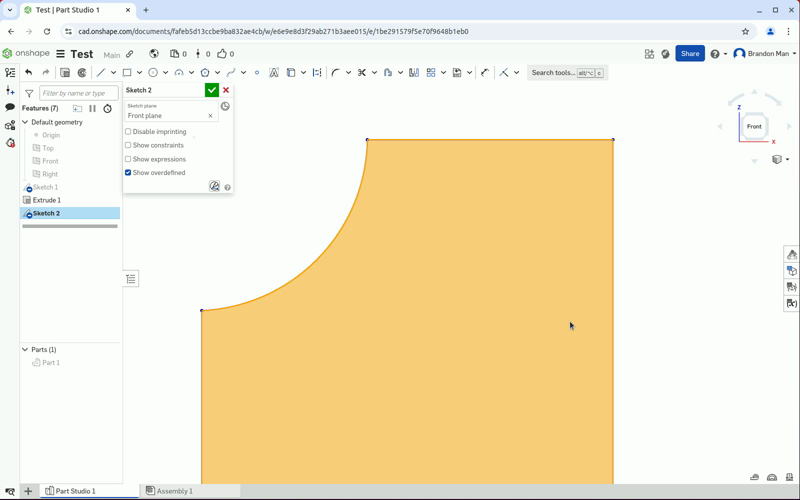
scroll(-6)
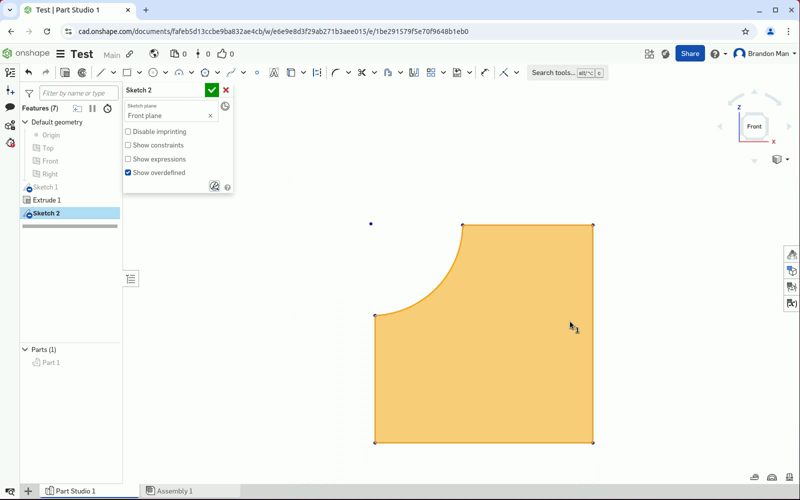
scroll(-6)
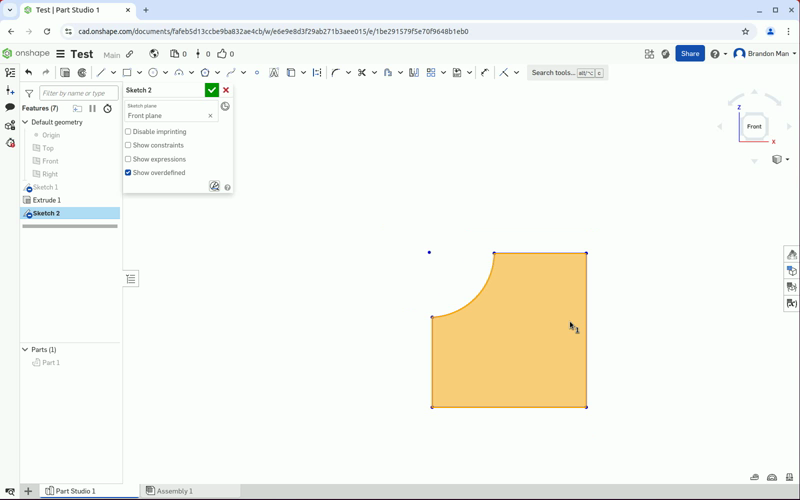
scroll(-6)
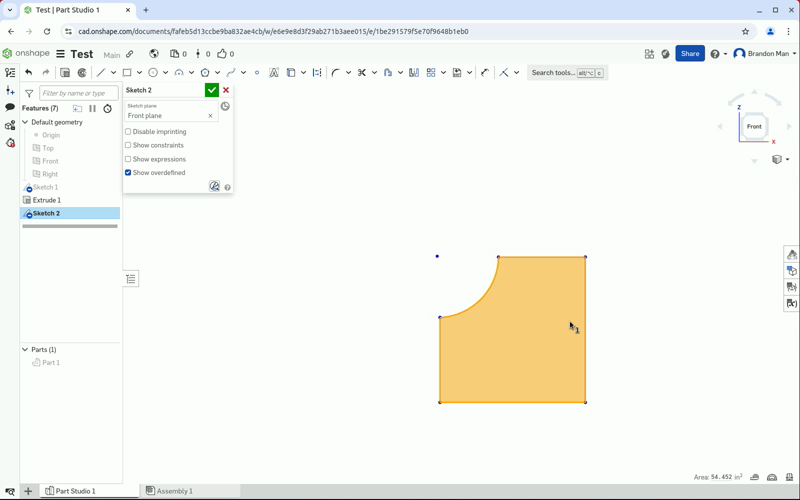
scroll(-6)
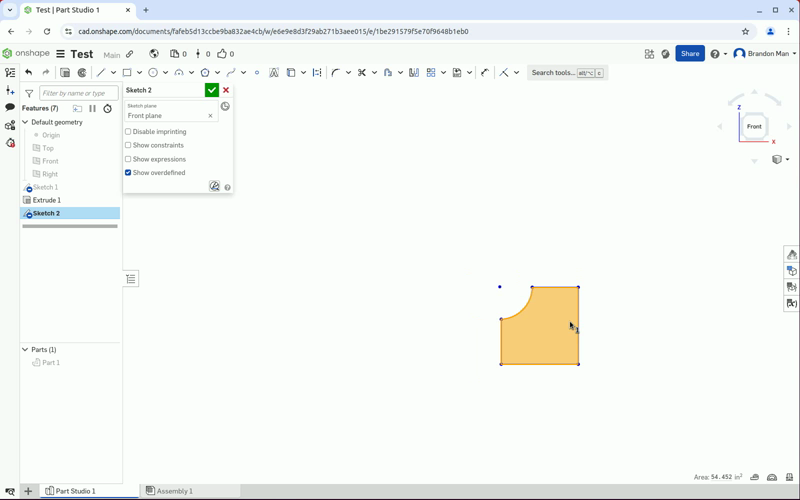
scroll(-6)
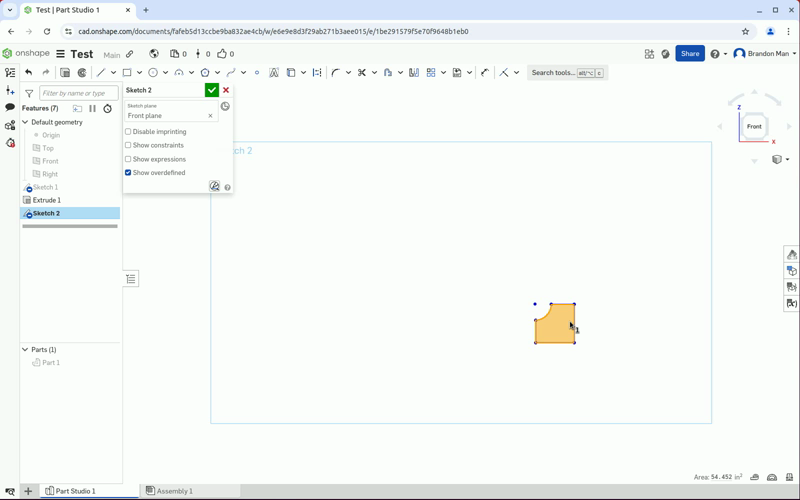
mouse_move(73, 352)
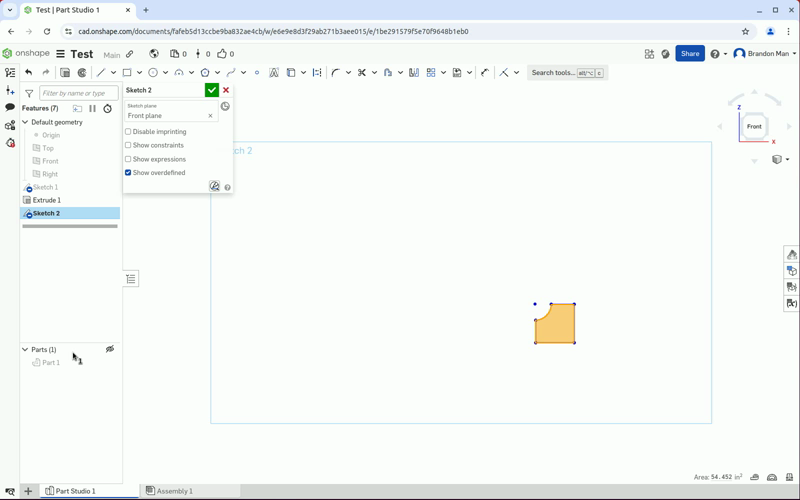
key(shift+y)
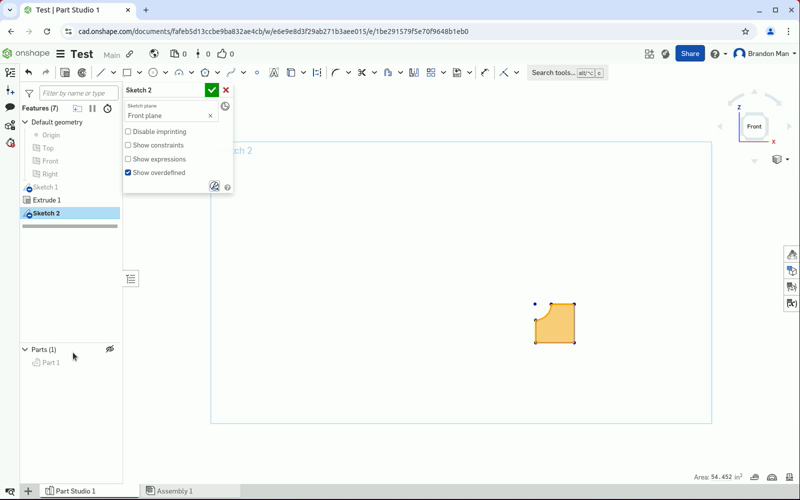
key(shift+e)
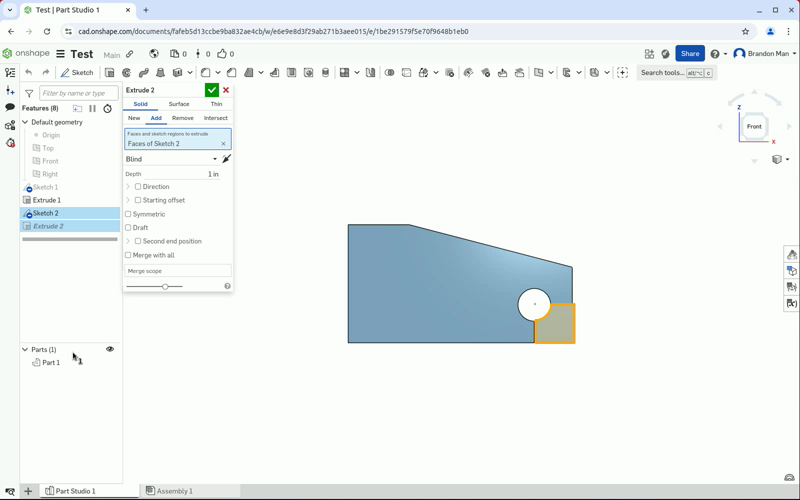
mouse_move(143, 106)
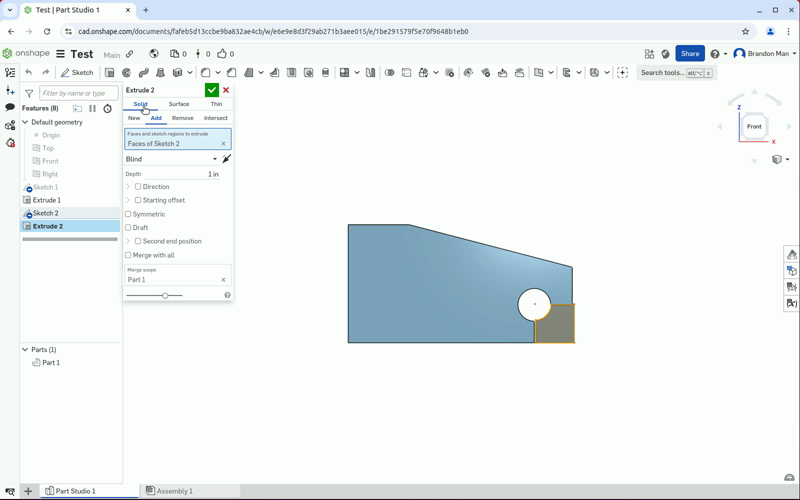
click(143, 106)
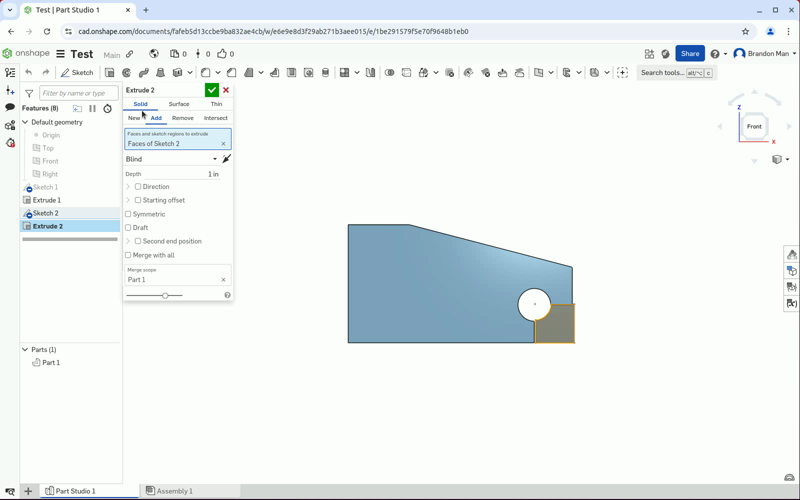
mouse_move(137, 120)
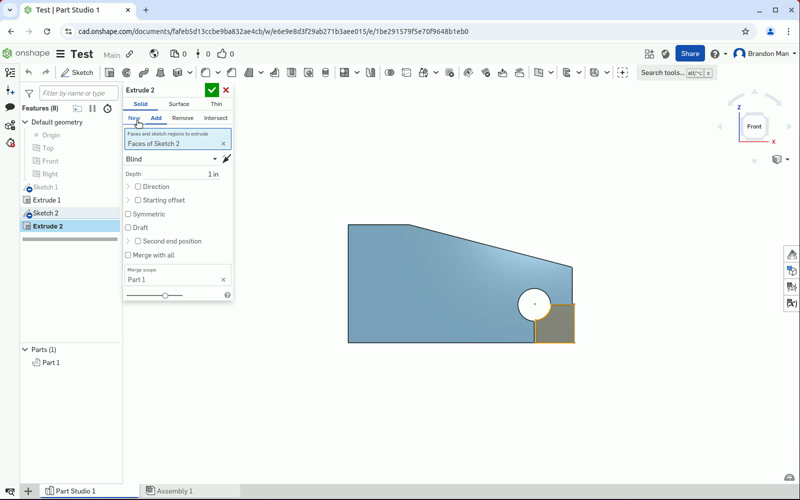
click(137, 120)
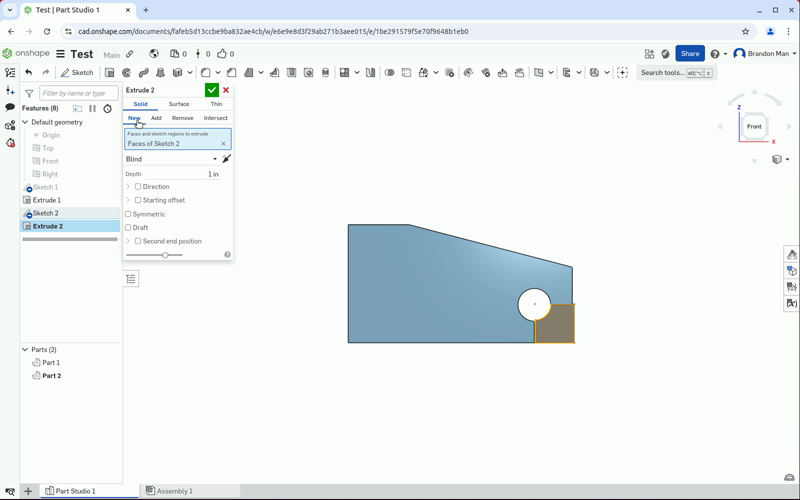
key(tab, 4)
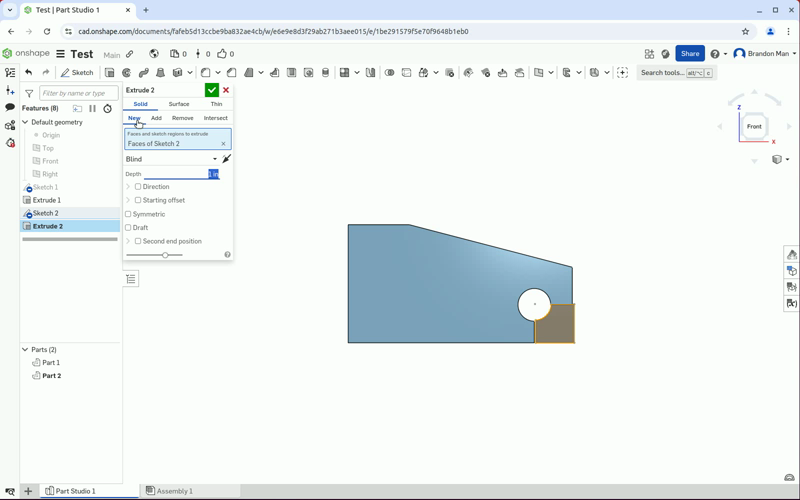
text(4.333)
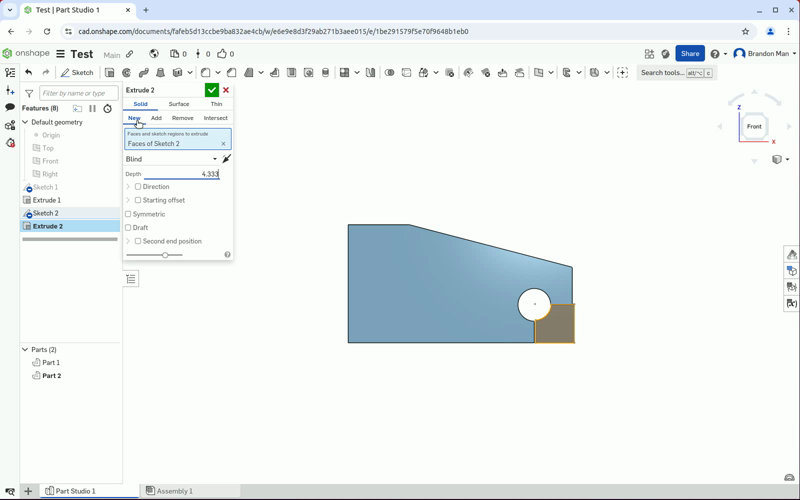
key(enter)
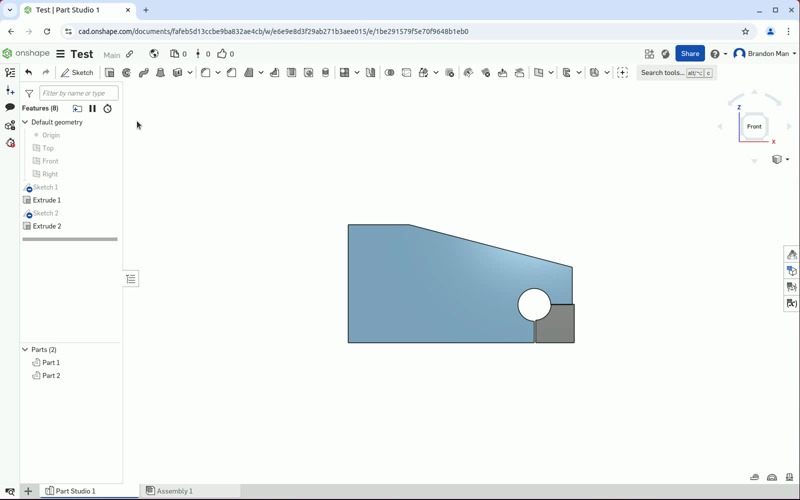
key(shift+h)
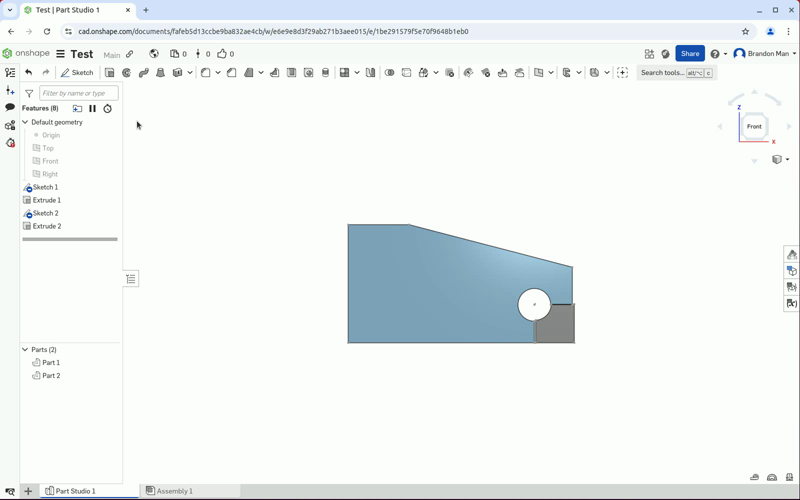
key(shift+h)
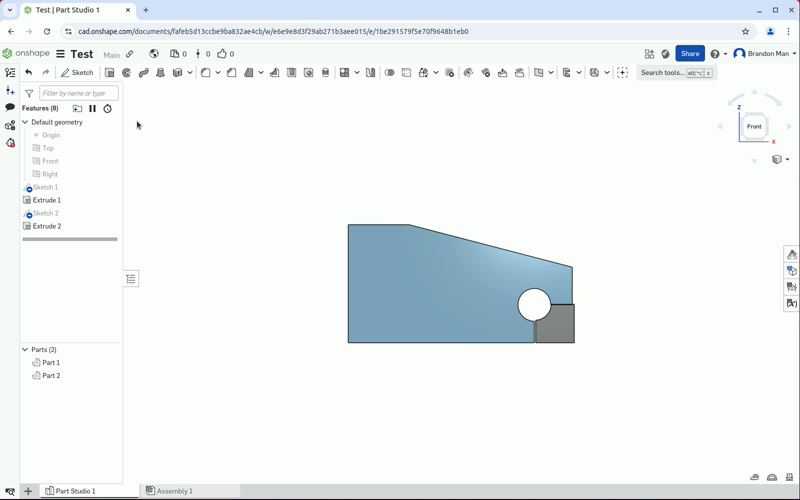
mouse_move(73, 189)
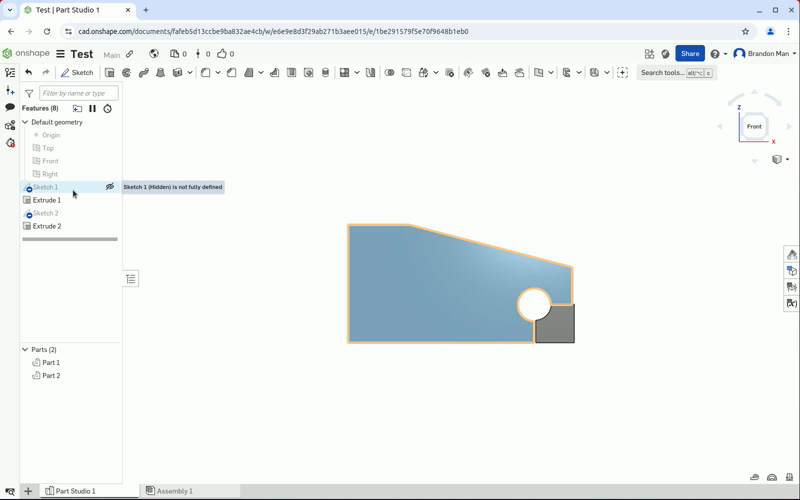
click(73, 189)
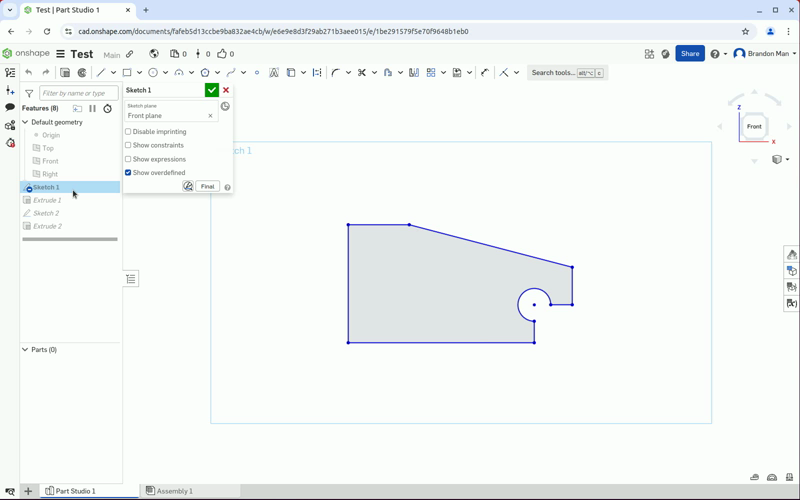
mouse_move(229, 92)
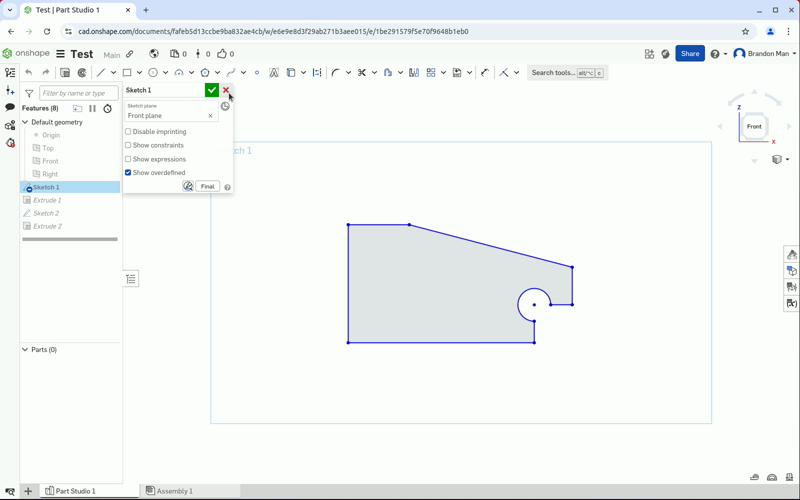
click(229, 92)
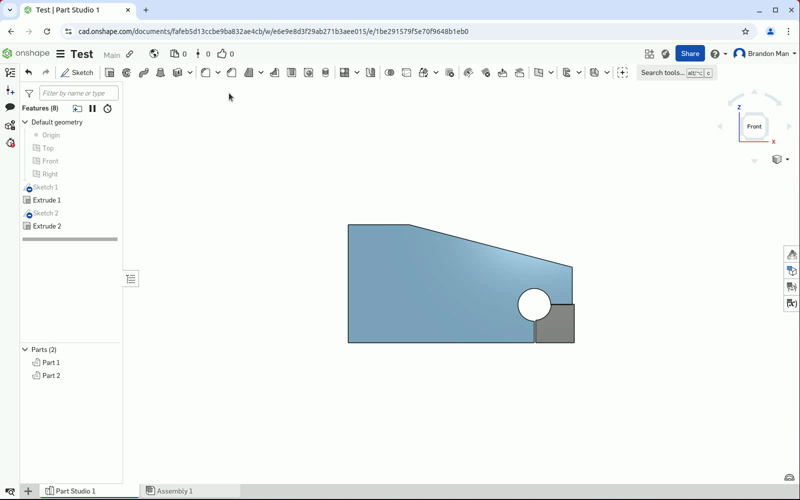
mouse_move(541, 75)
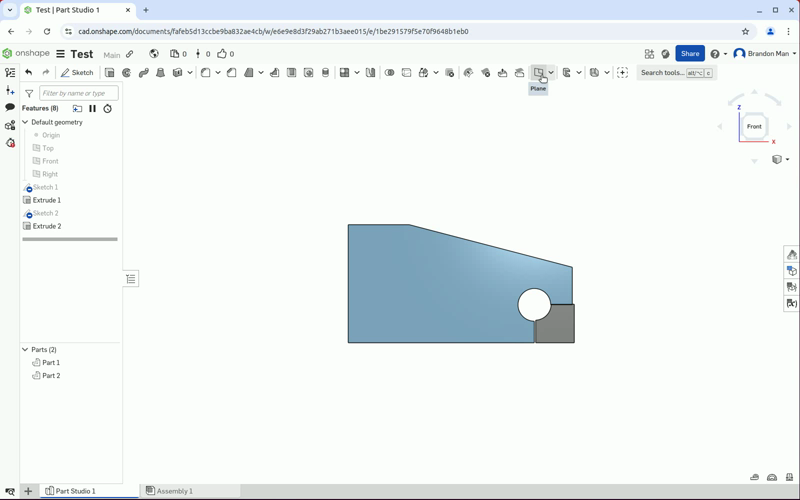
click(541, 75)
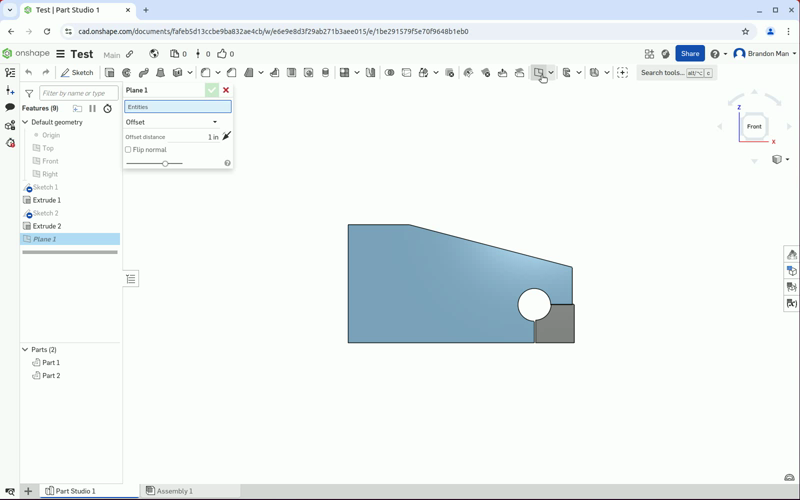
mouse_move(73, 163)
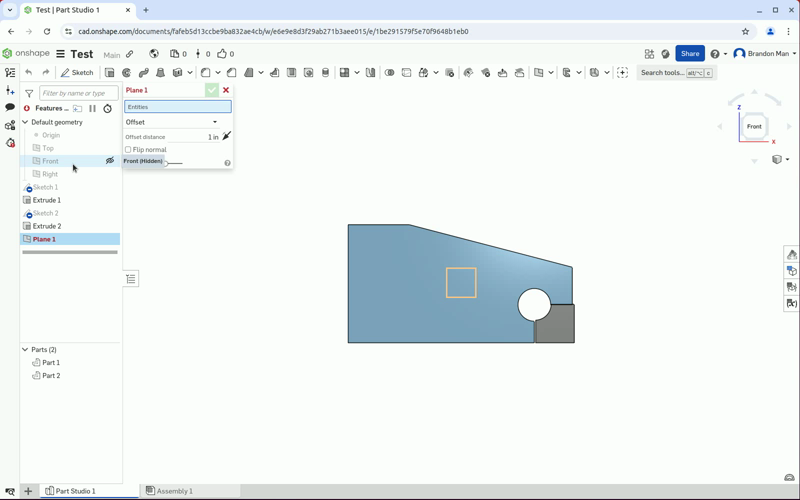
click(73, 163)
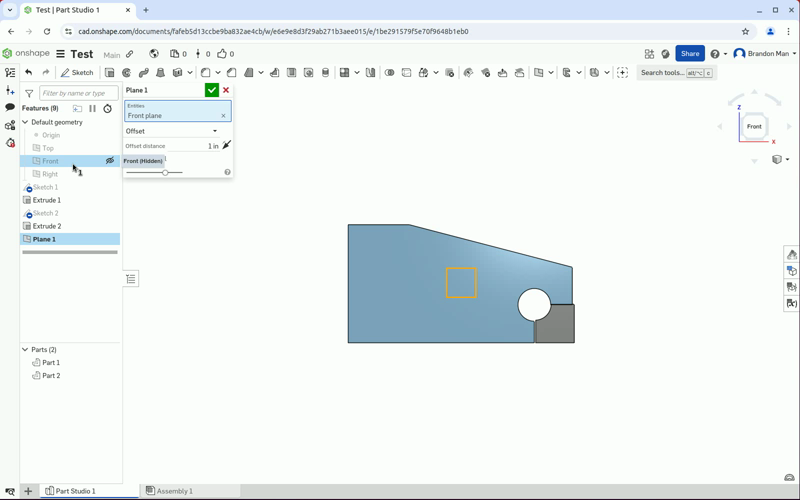
key(tab, 2)
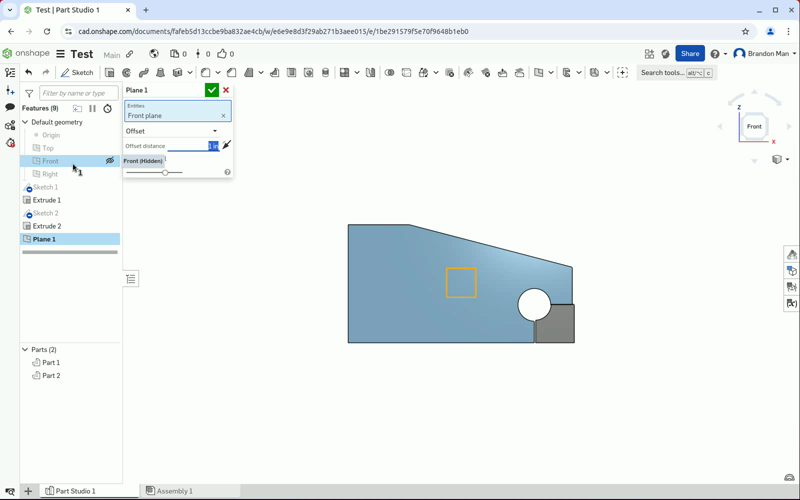
text(4.344)
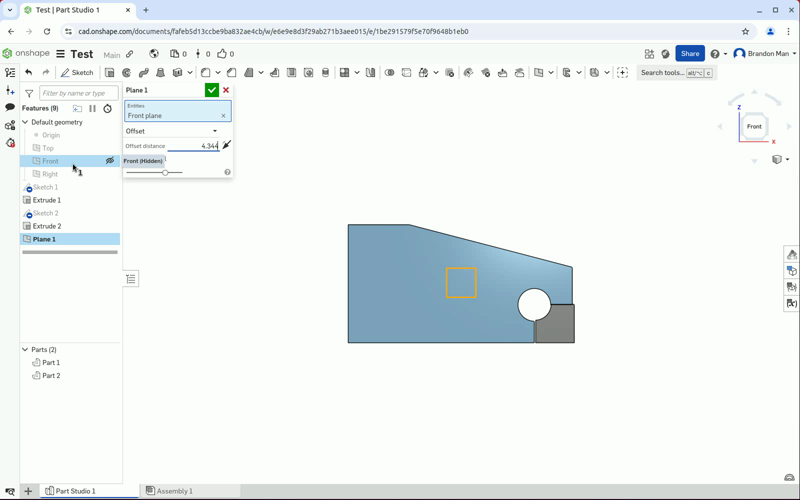
key(enter, 2)
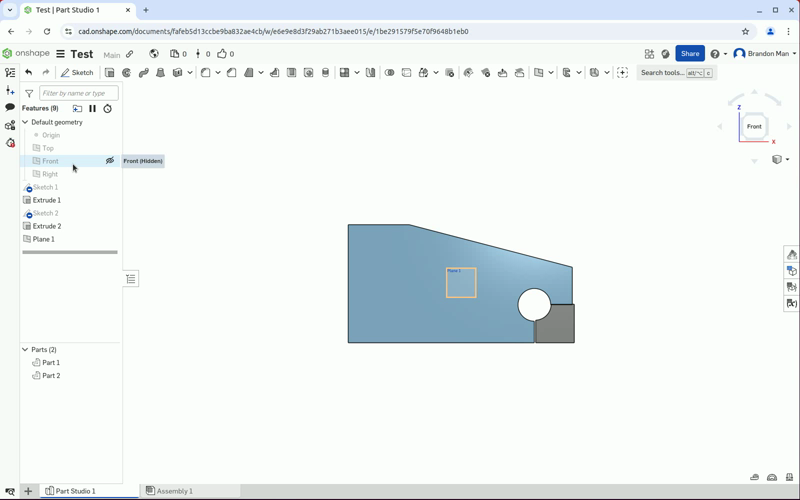
key(shift+s)
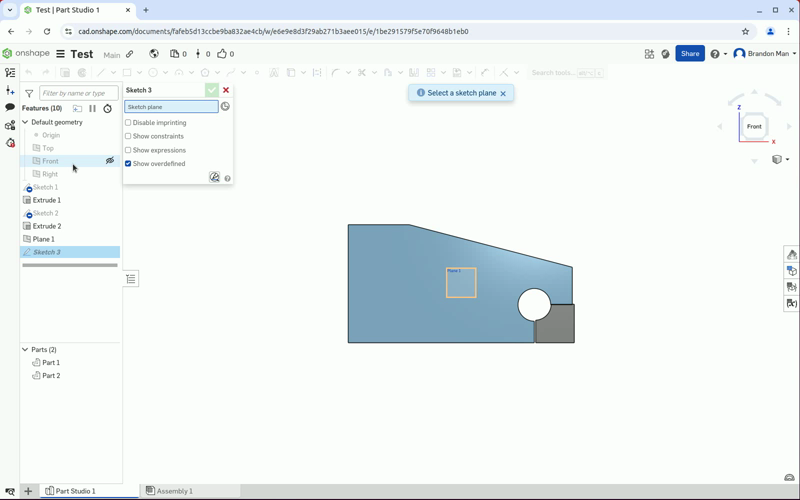
mouse_move(73, 241)
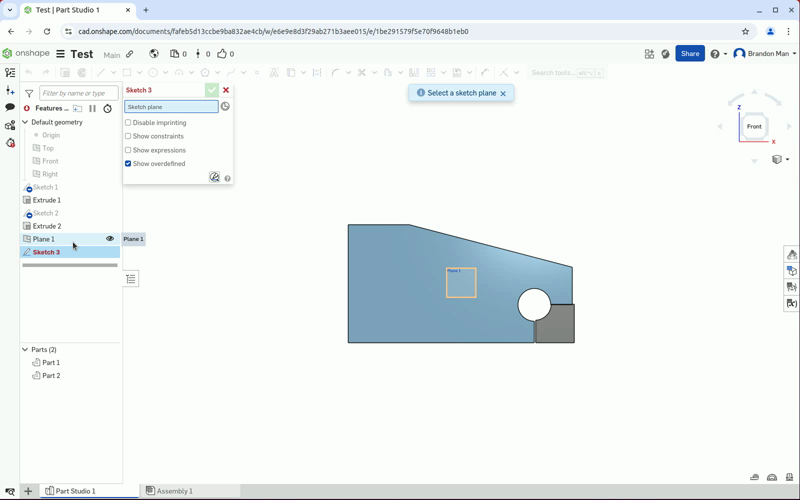
click(73, 241)
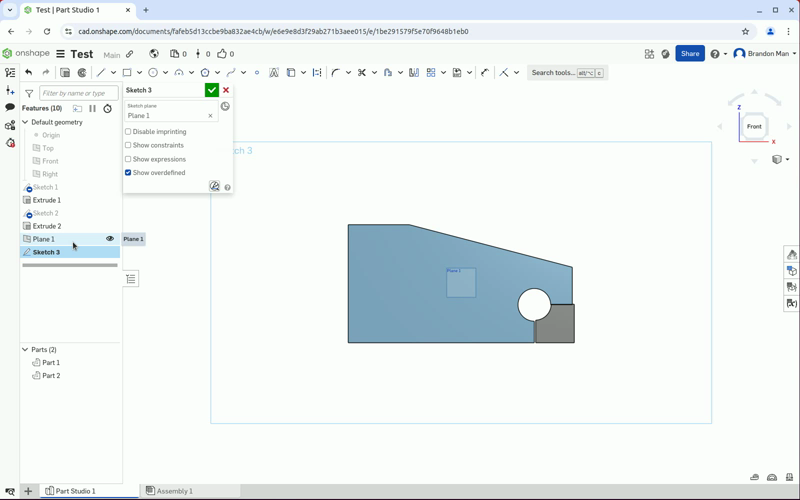
mouse_move(73, 352)
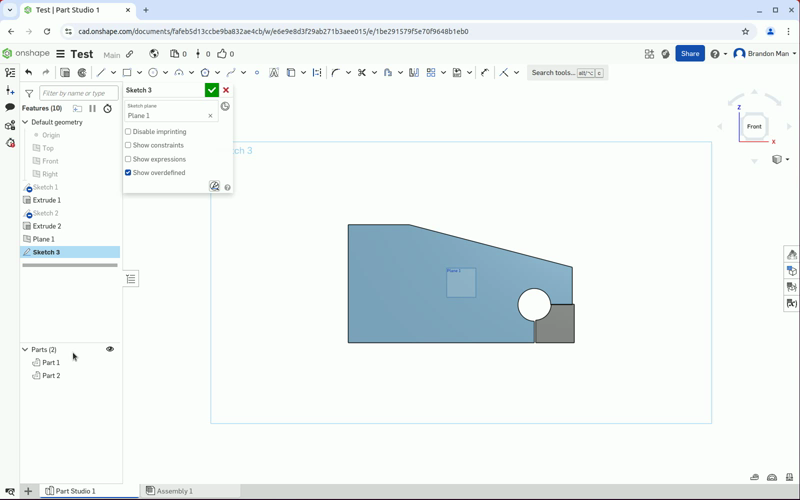
key(y)
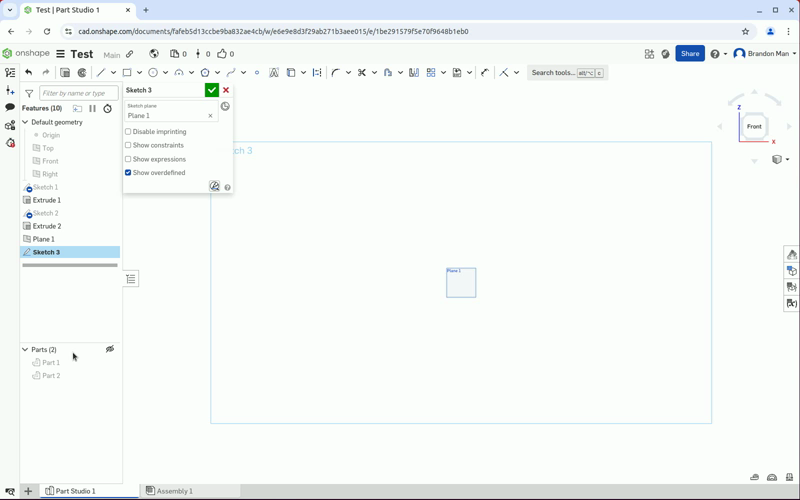
key(l)
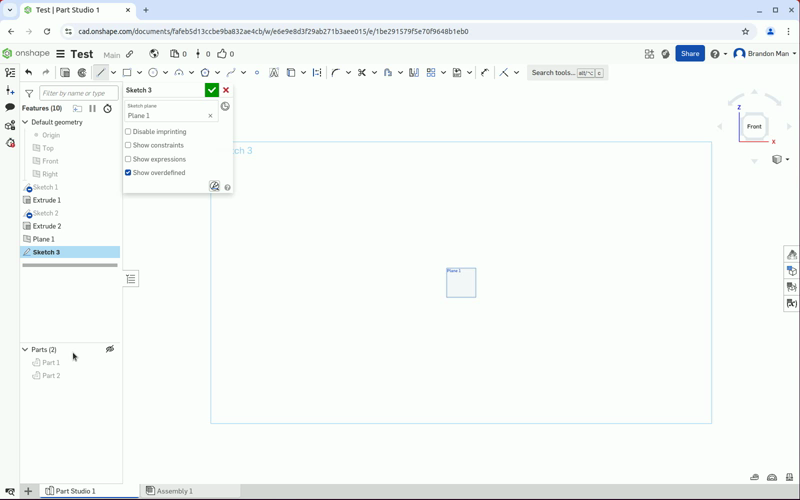
key_down(shift)
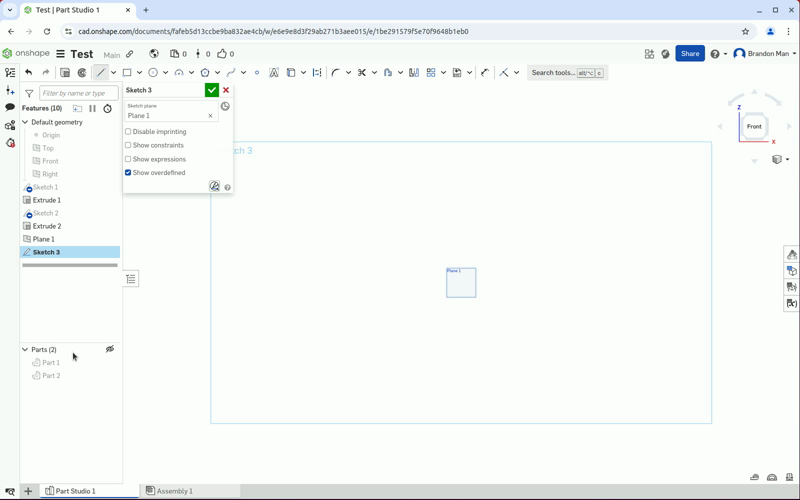
mouse_move(348, 320)
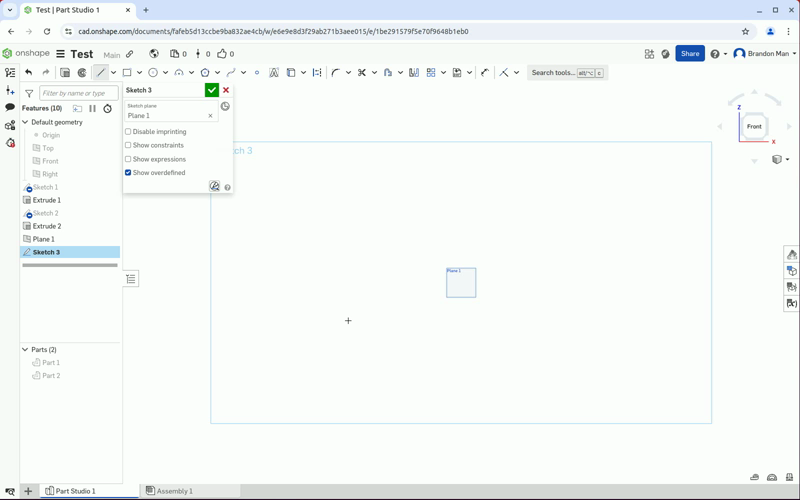
click(348, 320)
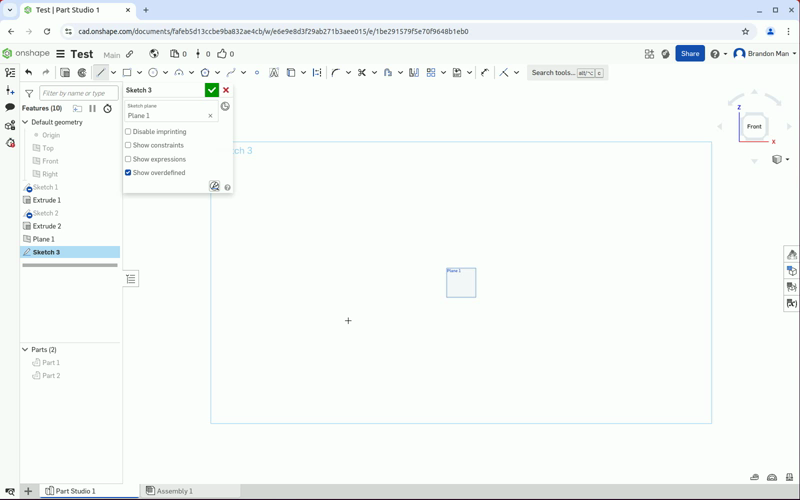
key_up(shift)
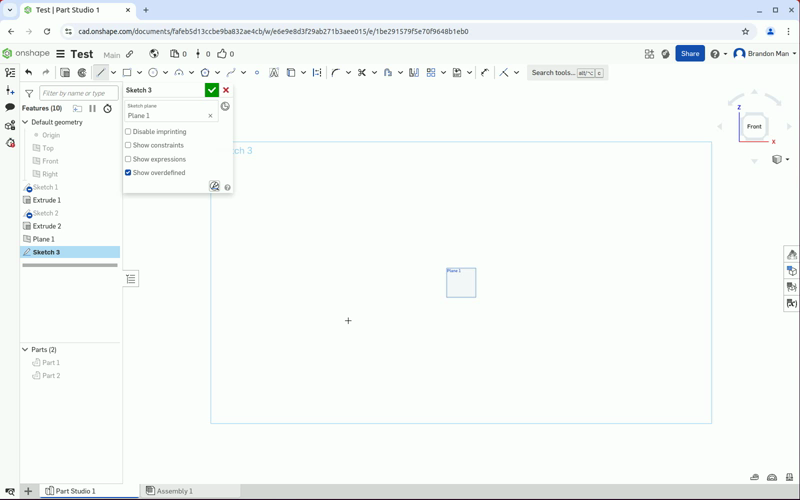
key_down(shift)
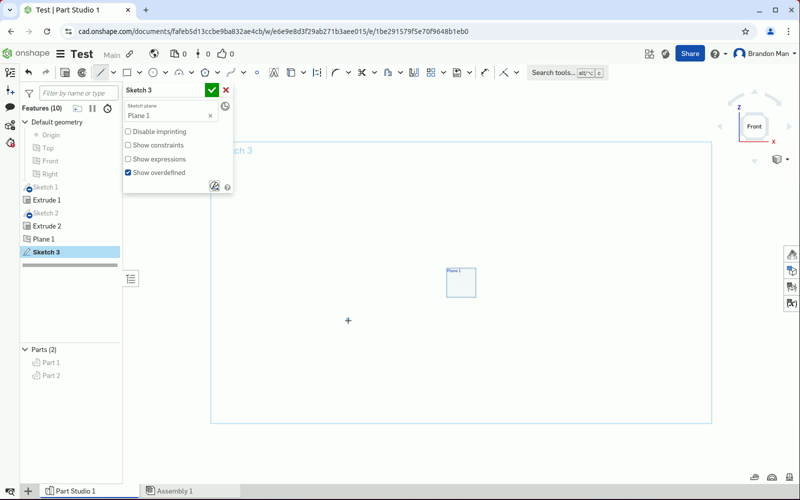
mouse_move(378, 320)
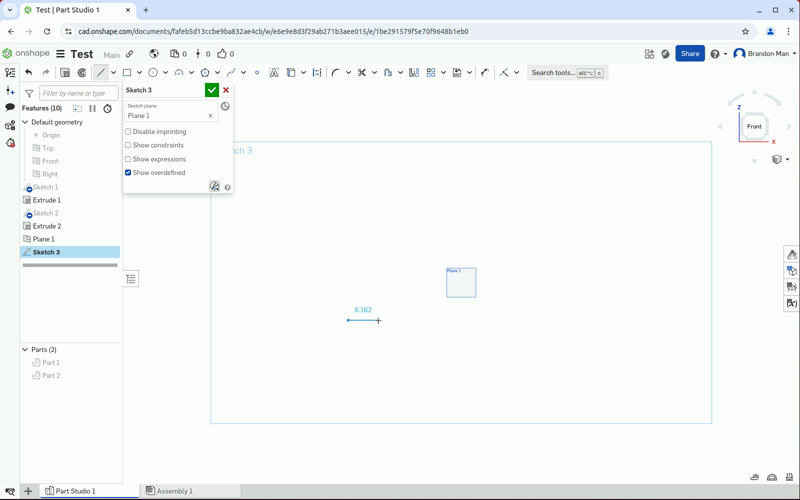
mouse_move(369, 320)
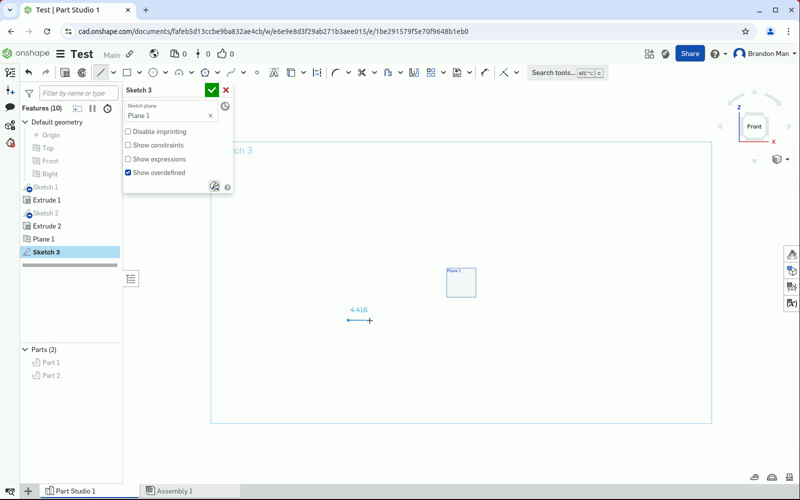
click(369, 320)
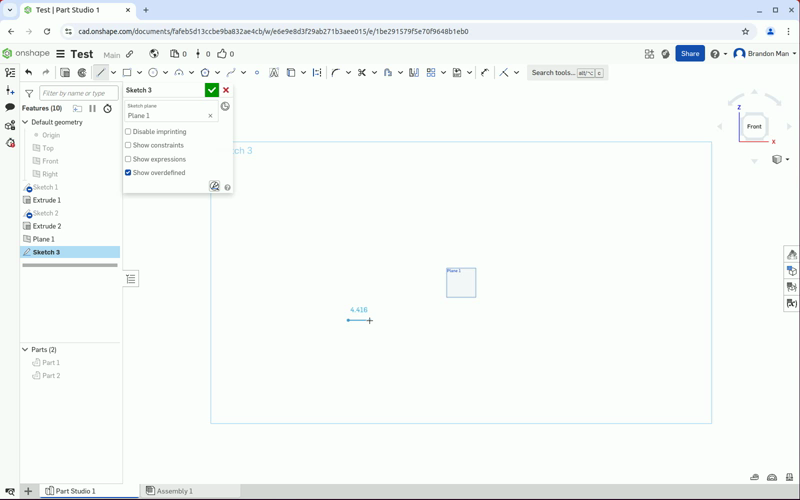
key_up(shift)
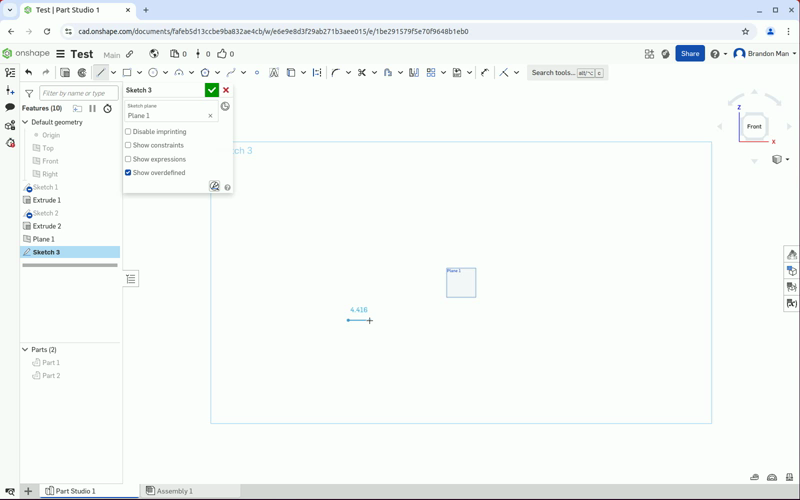
key_down(shift)
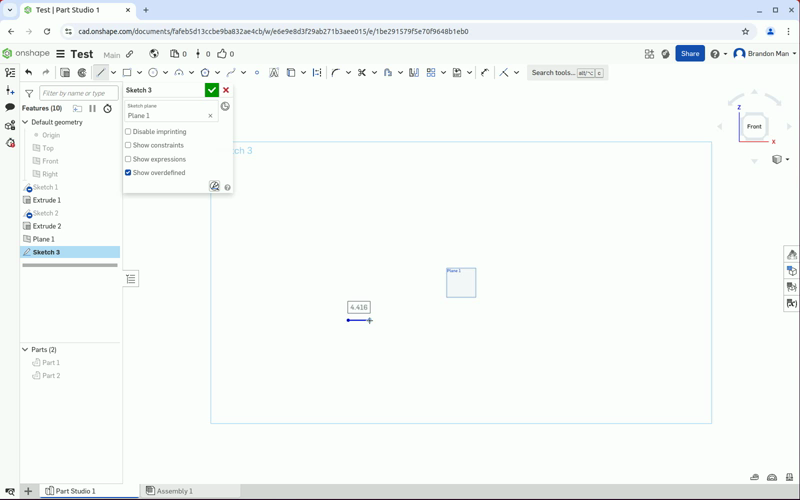
mouse_move(369, 222)
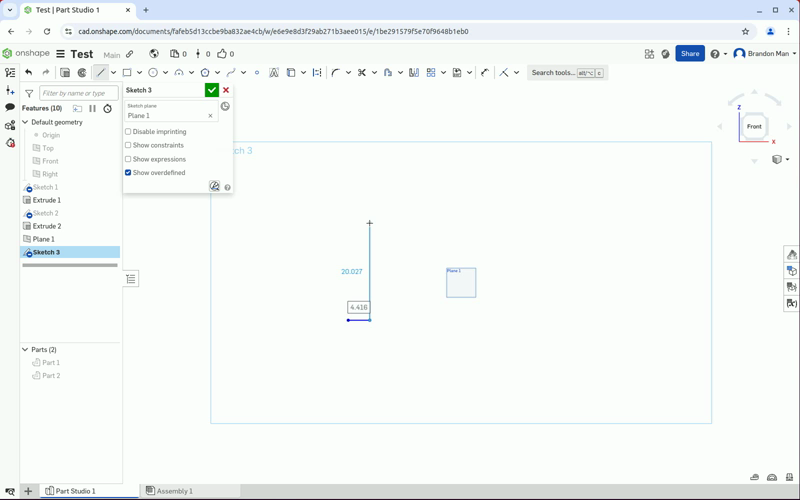
click(369, 222)
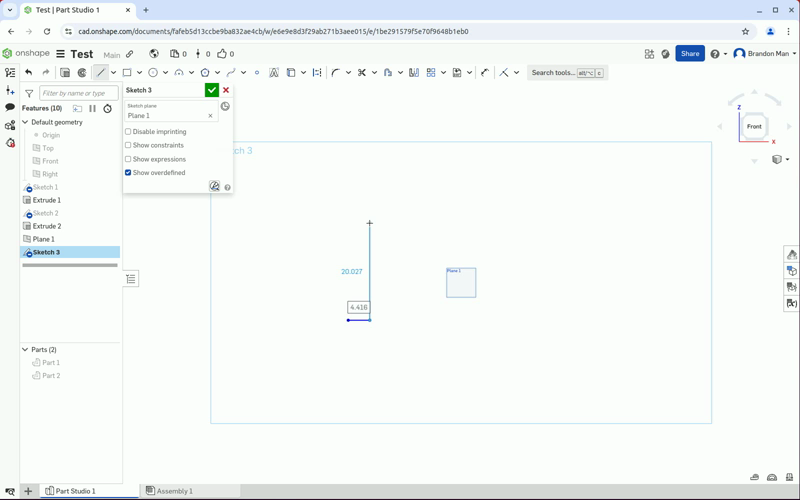
key_up(shift)
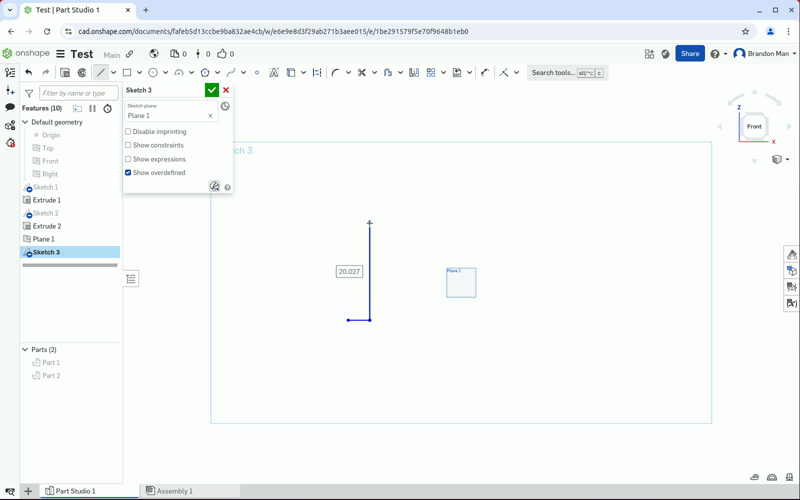
key_down(shift)
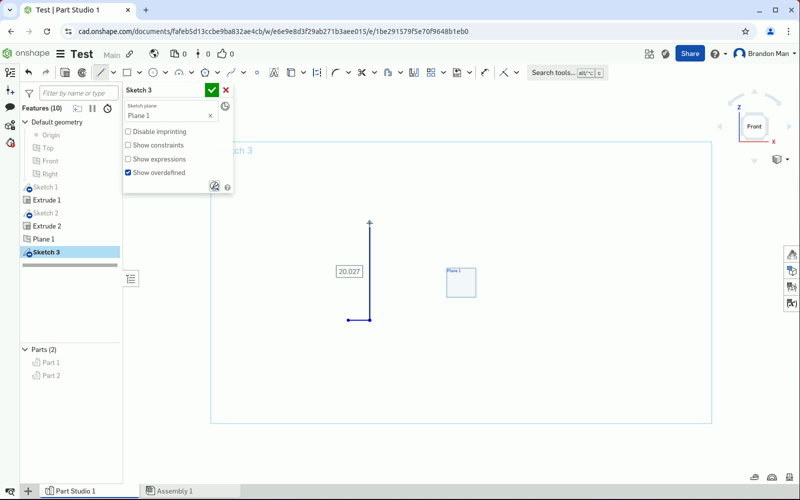
mouse_move(399, 222)
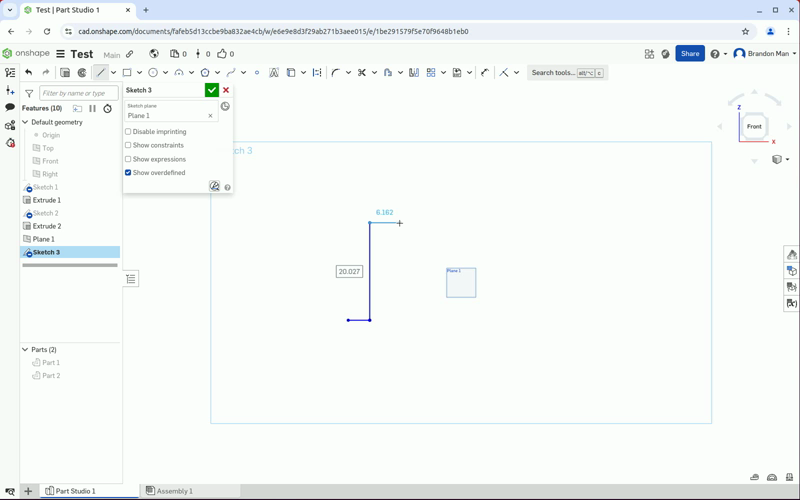
mouse_move(348, 222)
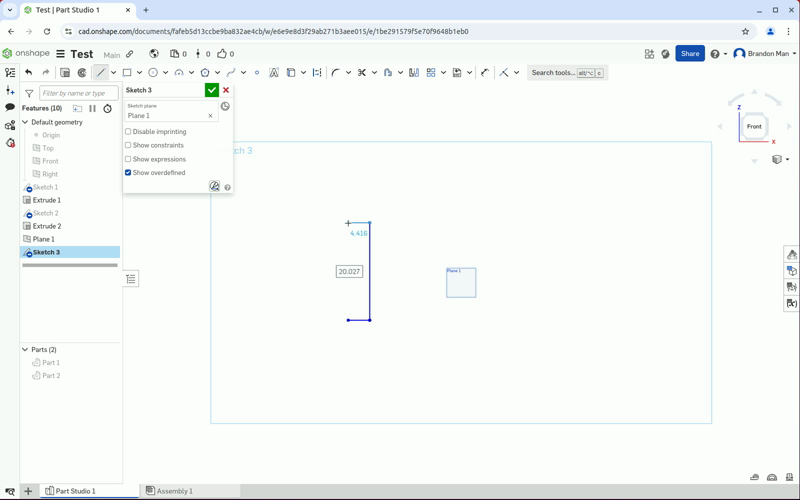
click(348, 222)
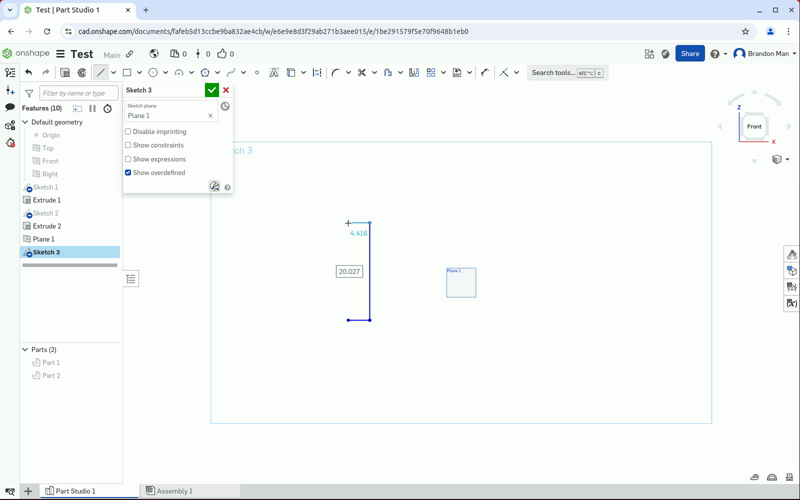
key_up(shift)
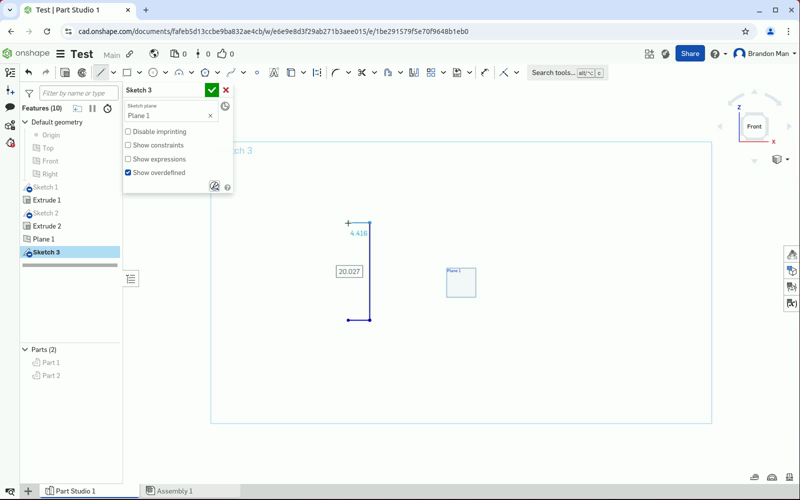
key_down(shift)
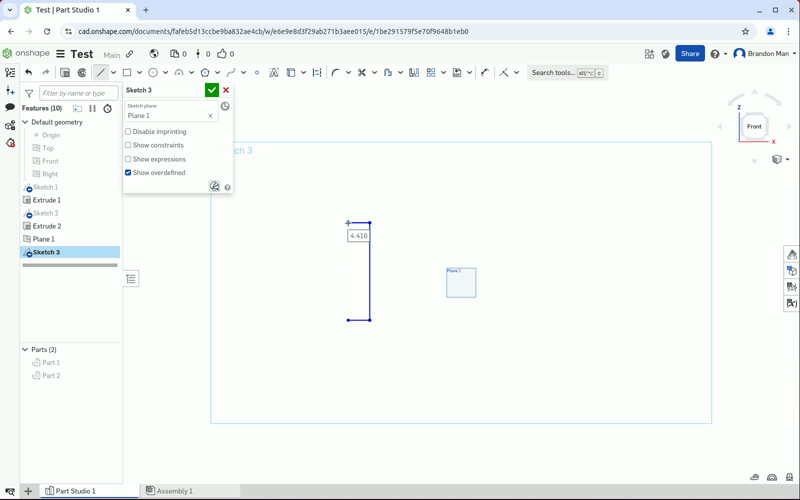
mouse_move(348, 320)
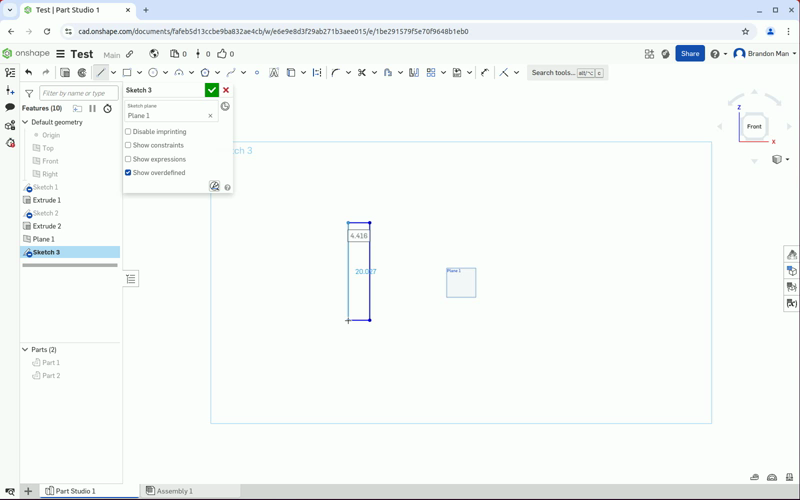
key_up(shift)
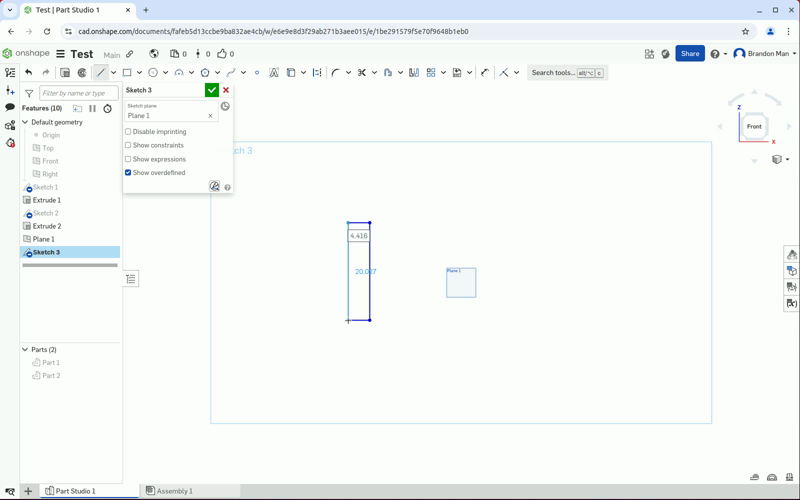
click(348, 320)
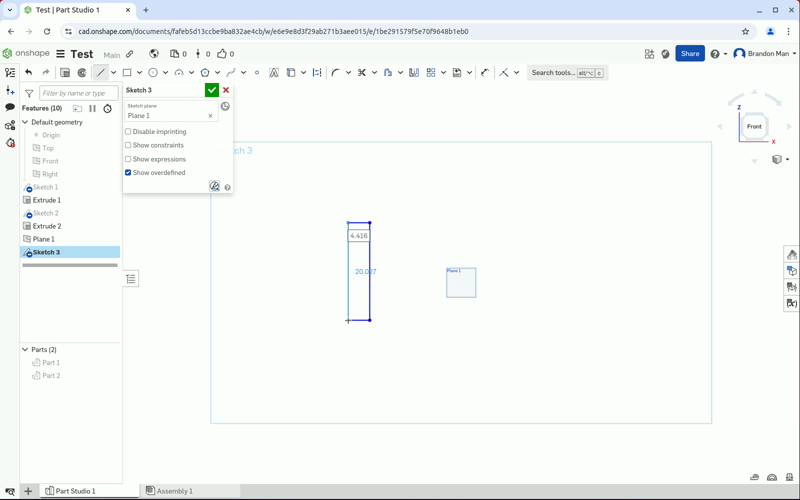
key(esc)
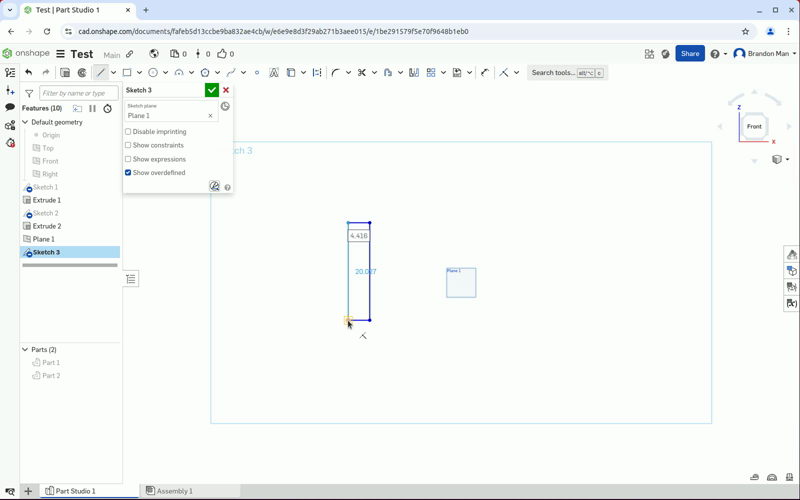
mouse_move(359, 249)
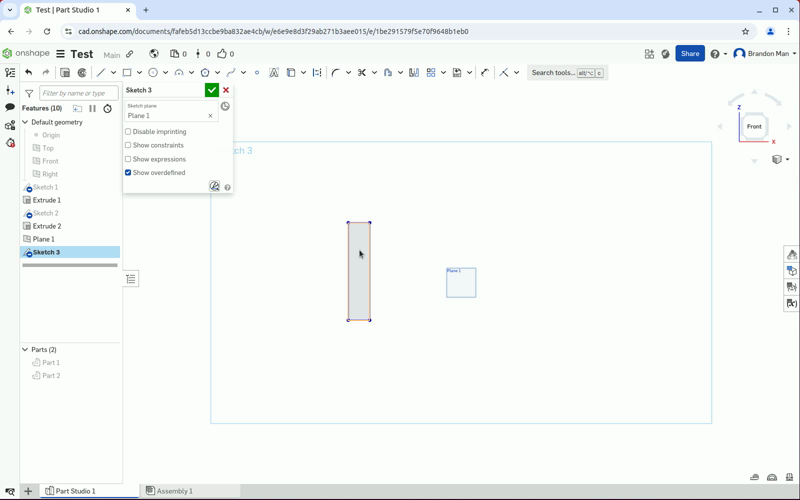
click(359, 249)
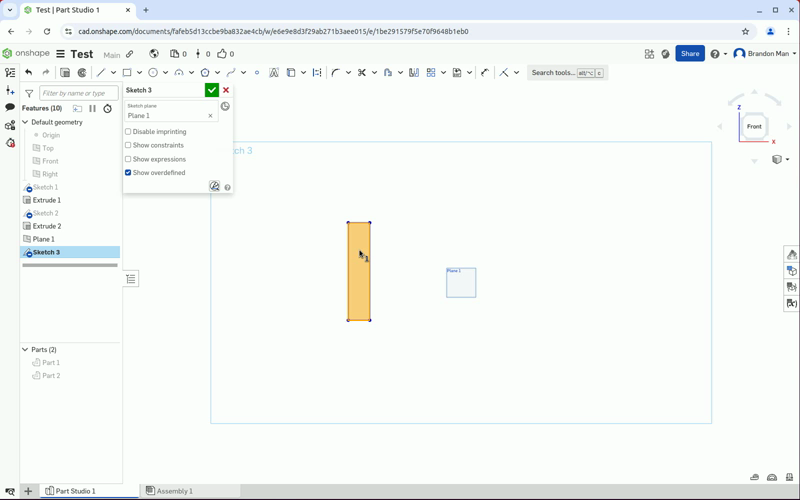
mouse_move(73, 352)
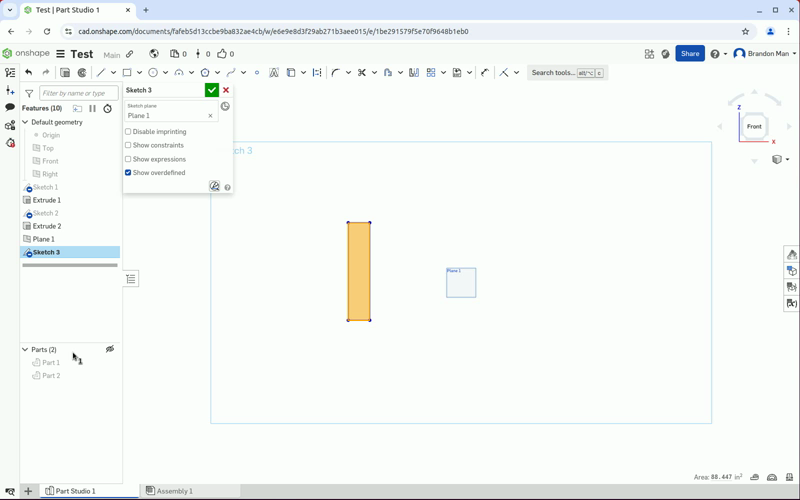
key(shift+y)
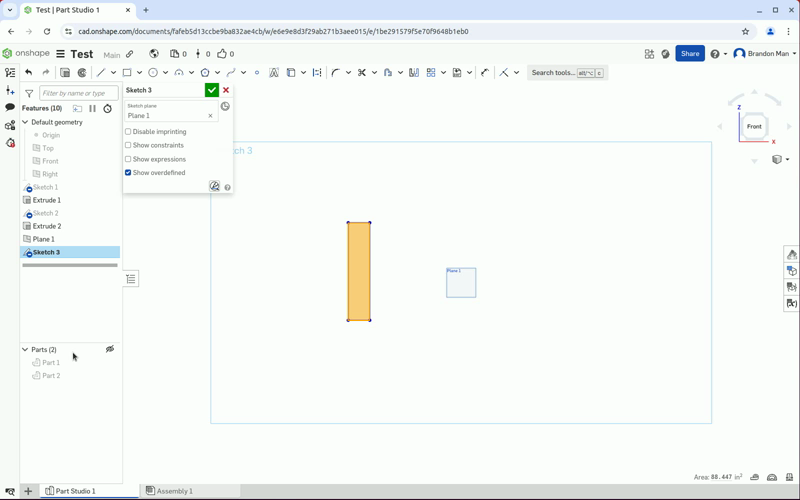
key(shift+e)
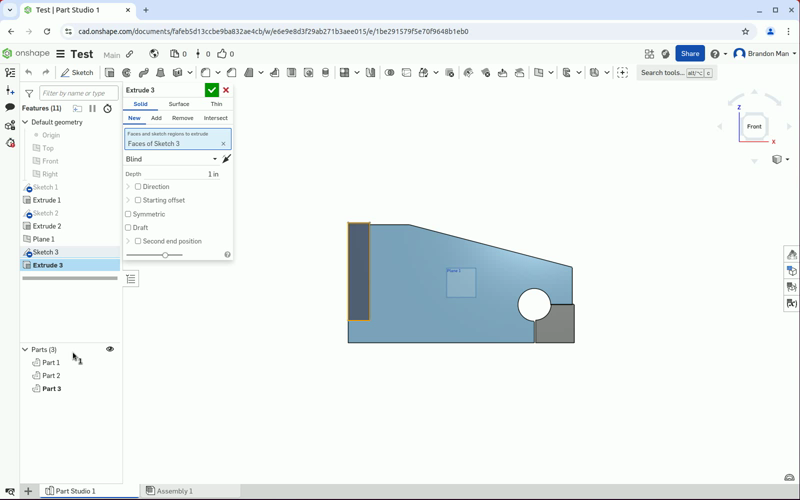
mouse_move(143, 106)
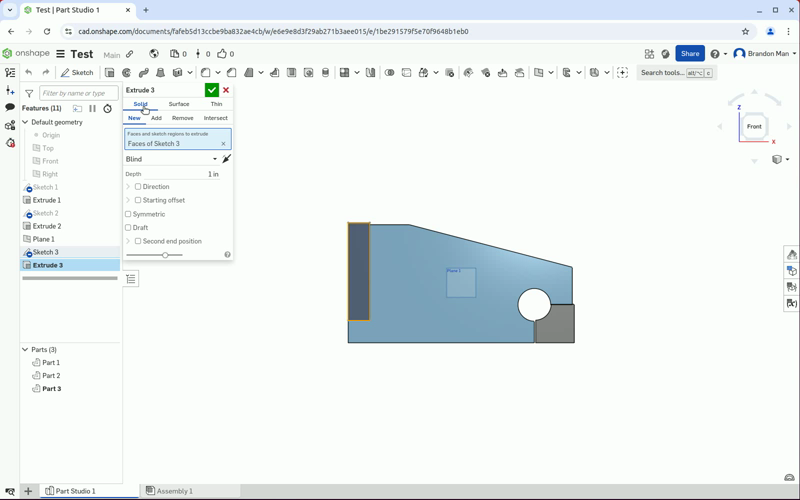
click(143, 106)
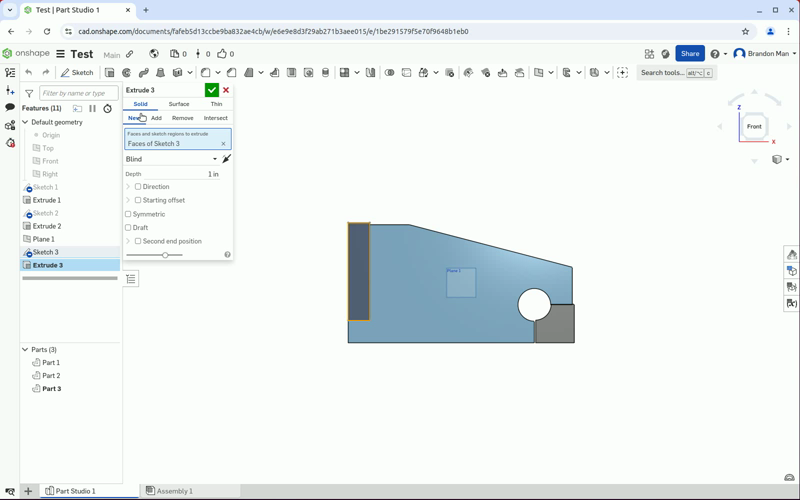
mouse_move(137, 120)
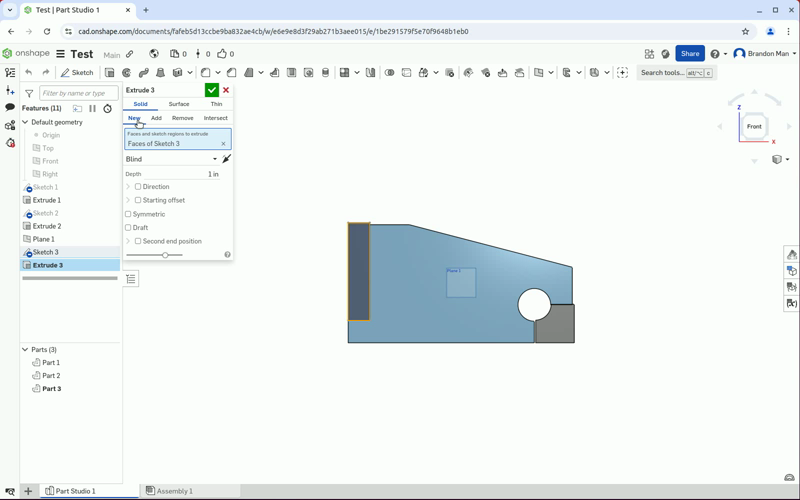
click(137, 120)
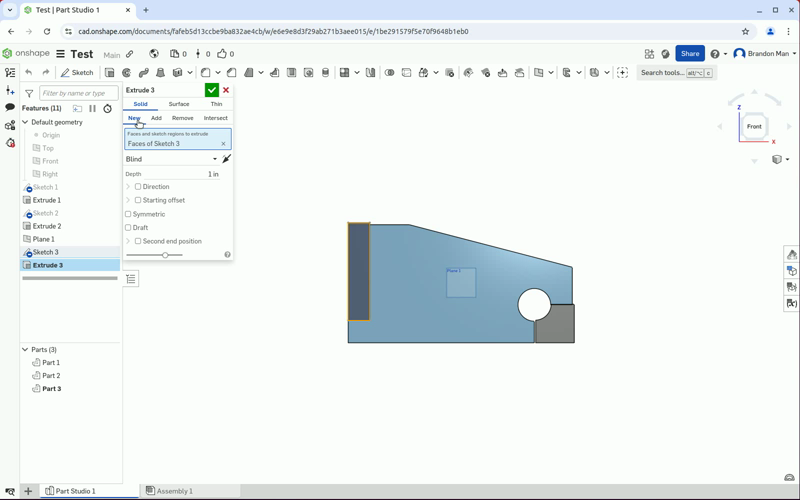
key(tab, 4)
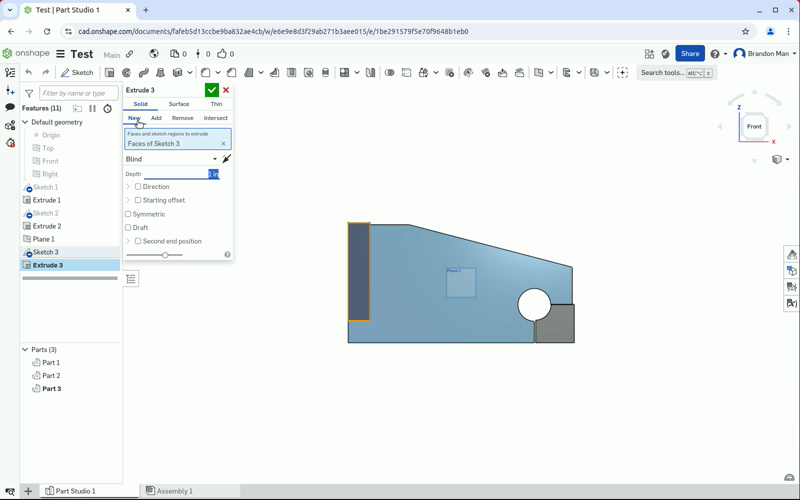
text(13.48)
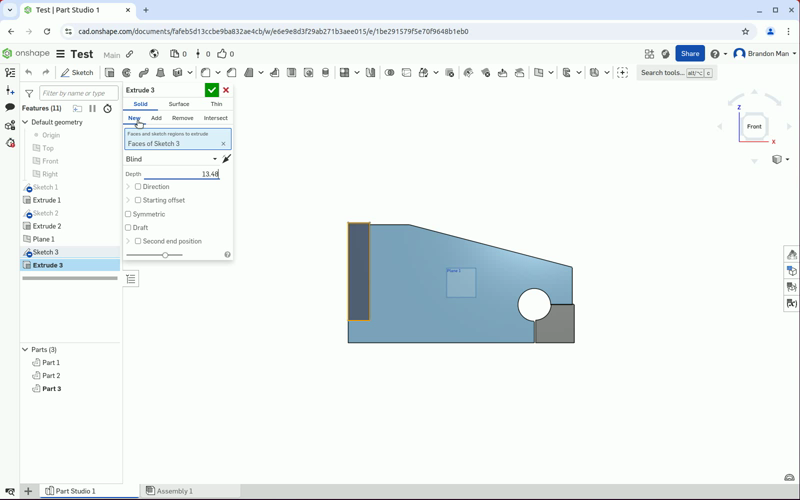
key(enter)
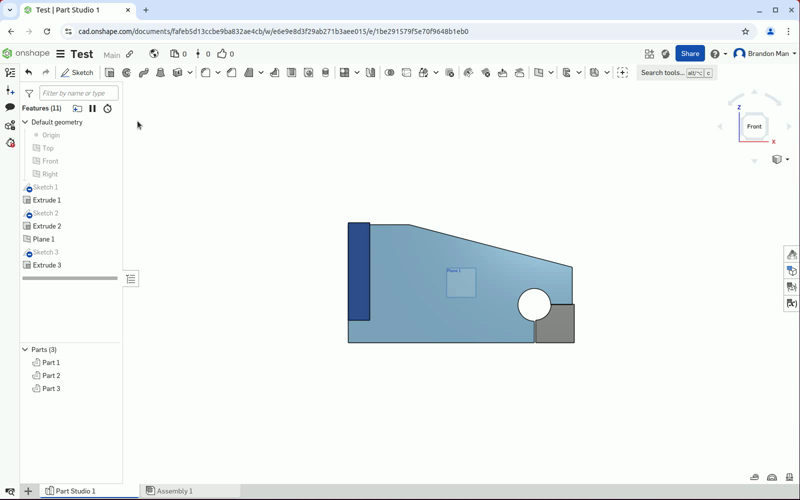
key(shift+h)
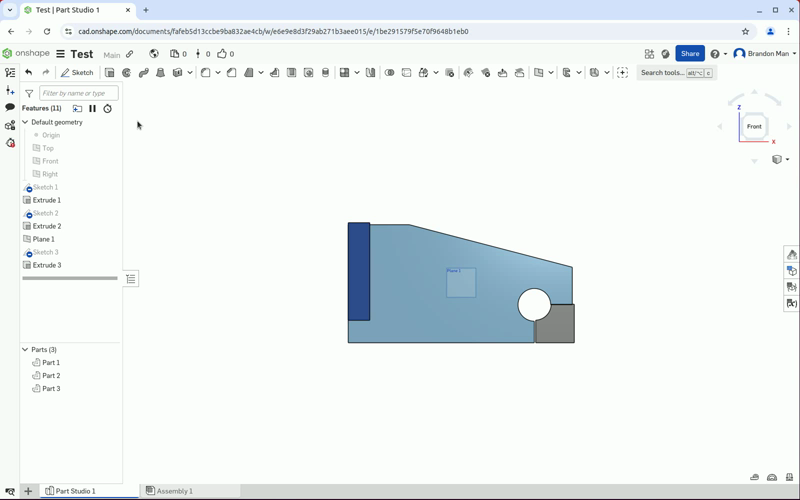
key(shift+h)
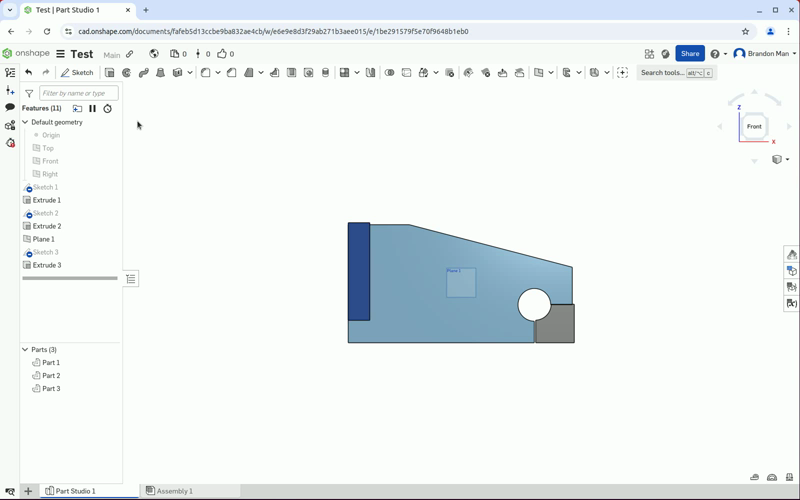
mouse_move(73, 189)
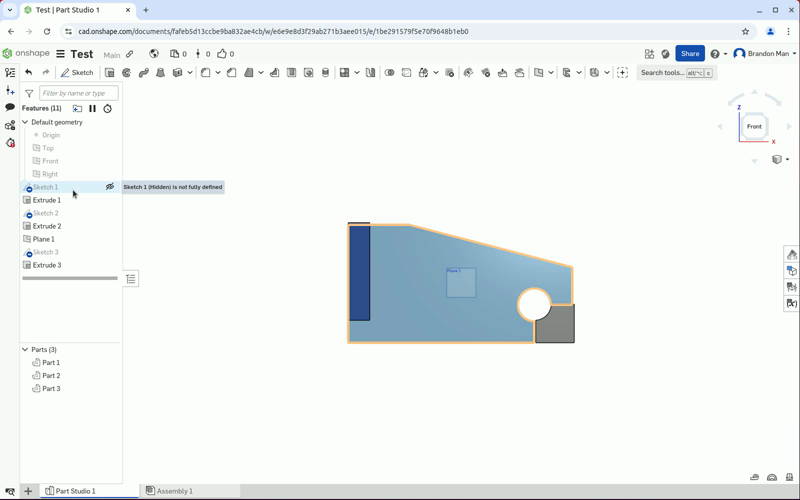
click(73, 189)
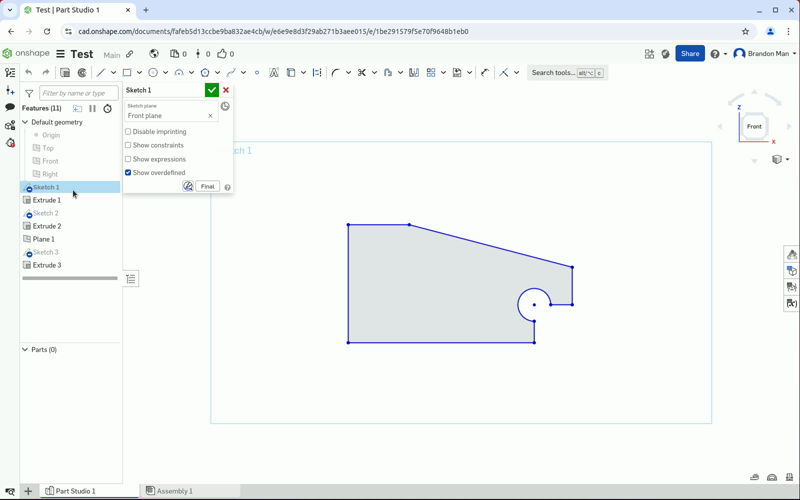
mouse_move(229, 92)
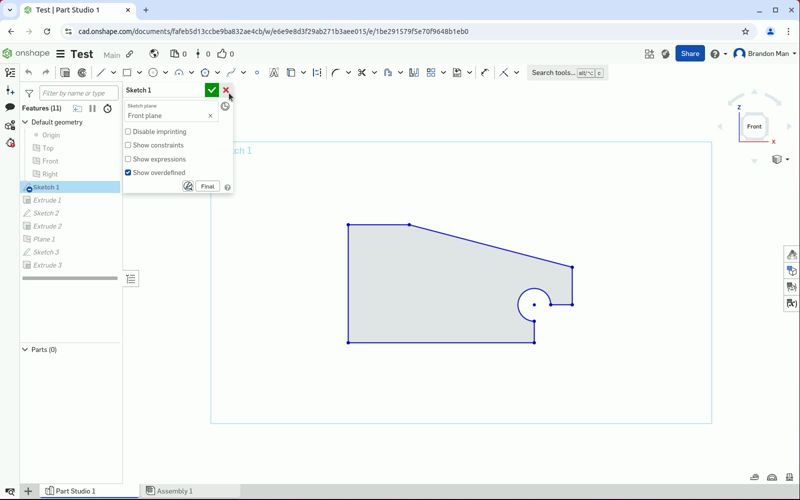
click(229, 92)
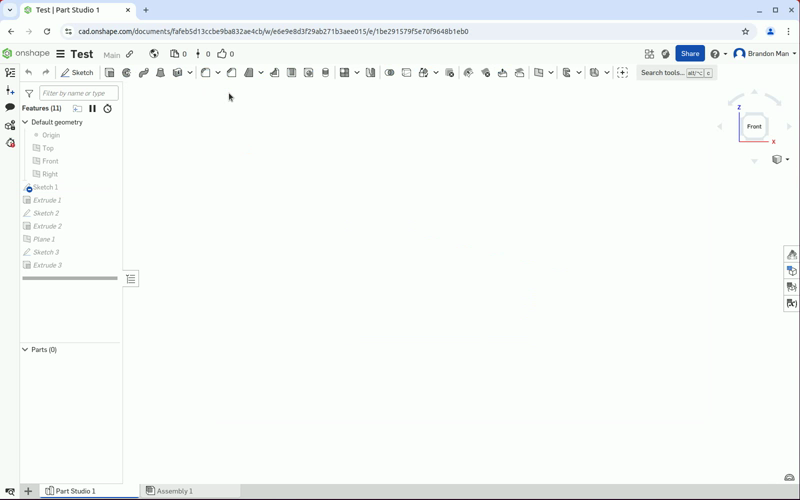
key(shift+s)
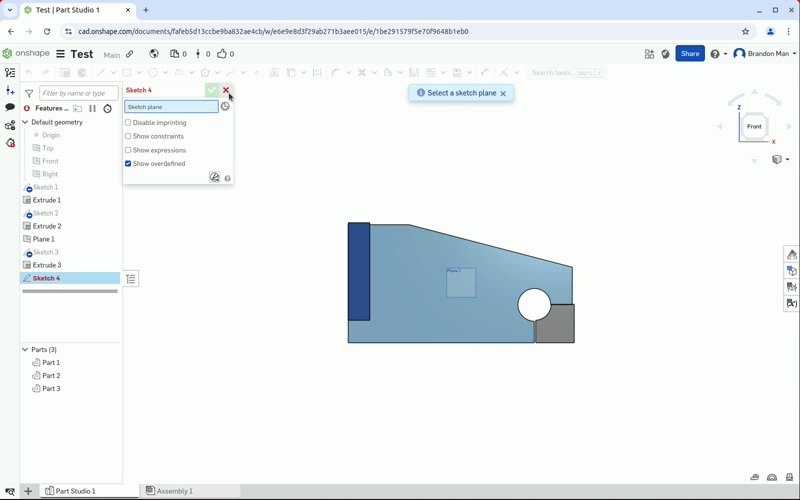
mouse_move(73, 241)
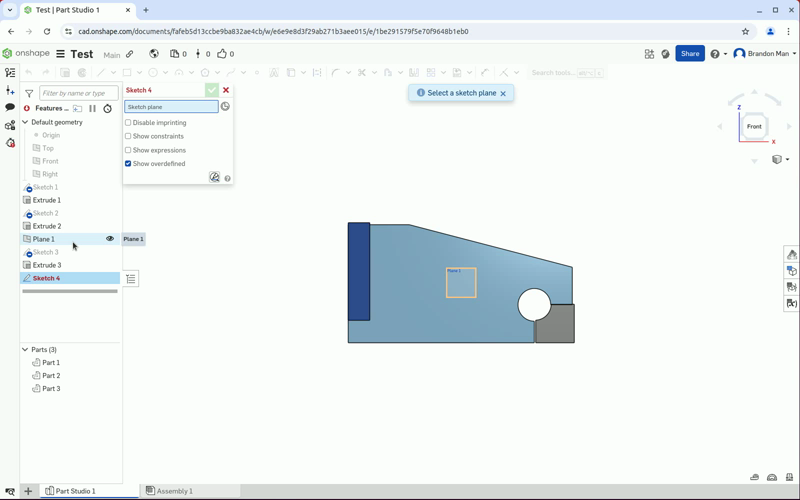
click(73, 241)
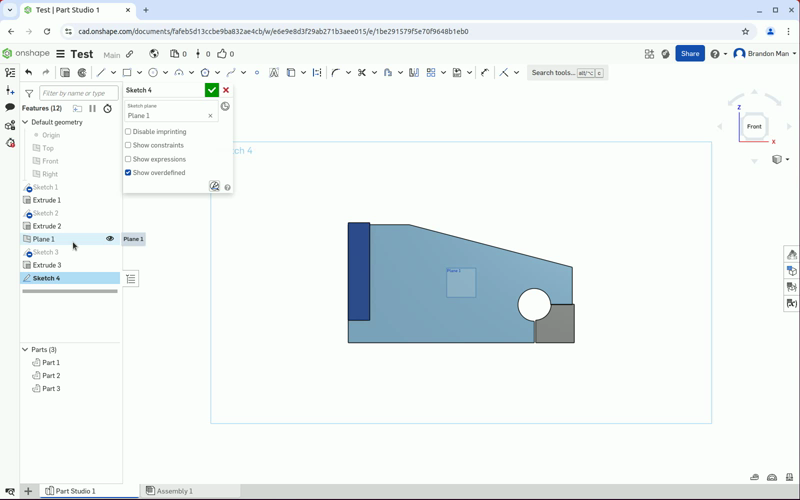
mouse_move(73, 352)
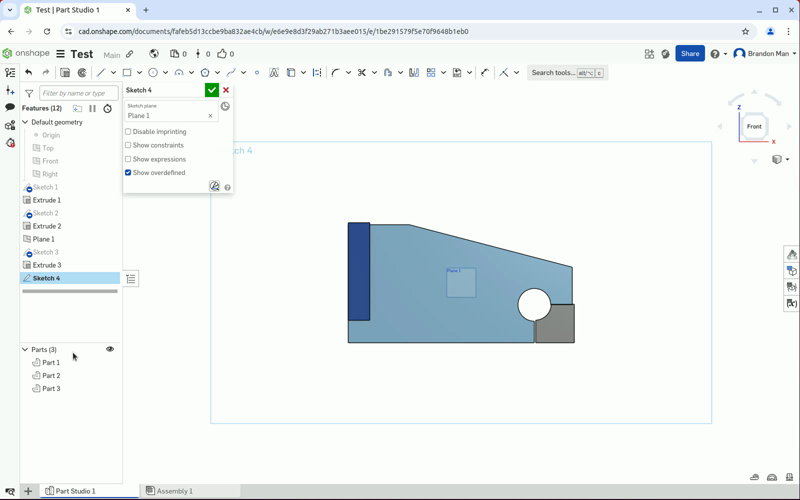
key(y)
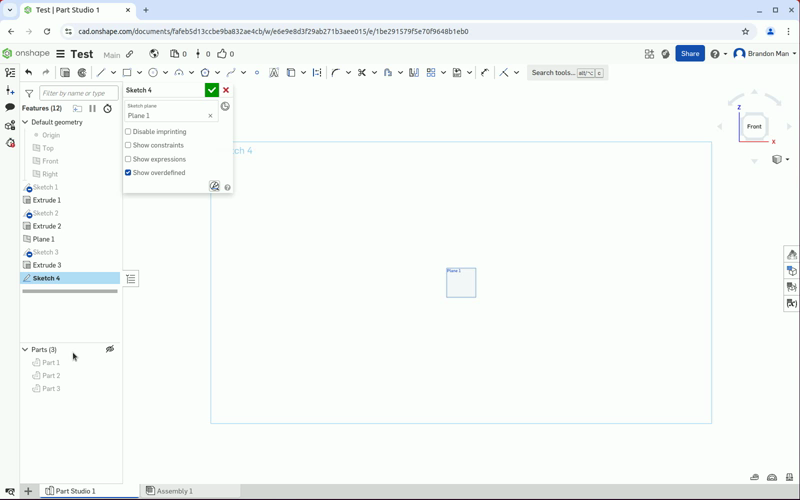
key(l)
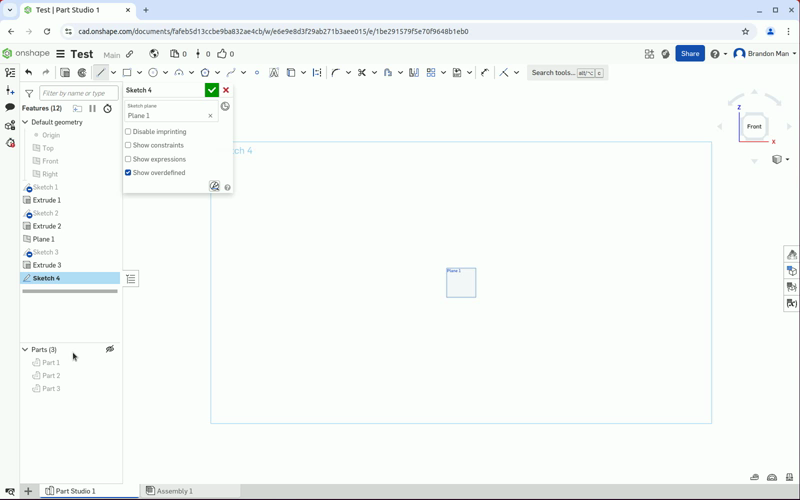
key_down(shift)
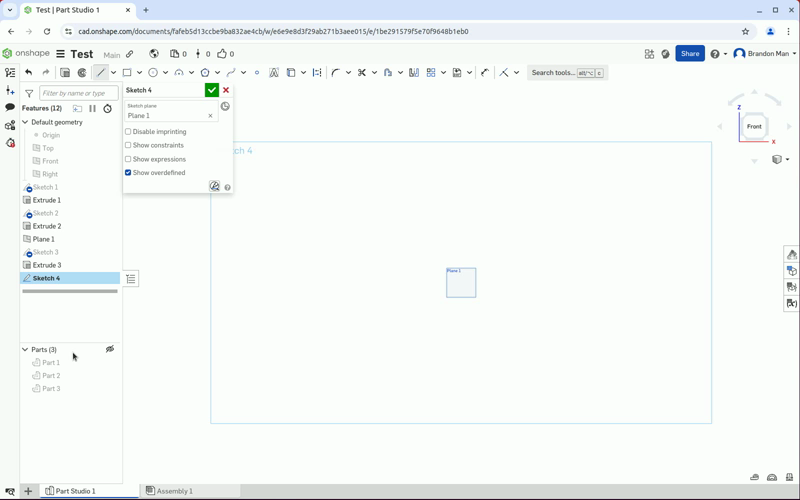
mouse_move(348, 342)
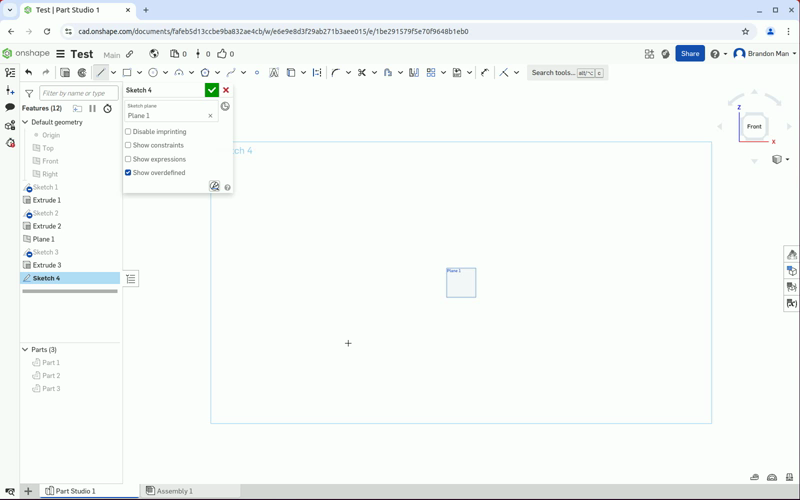
click(348, 342)
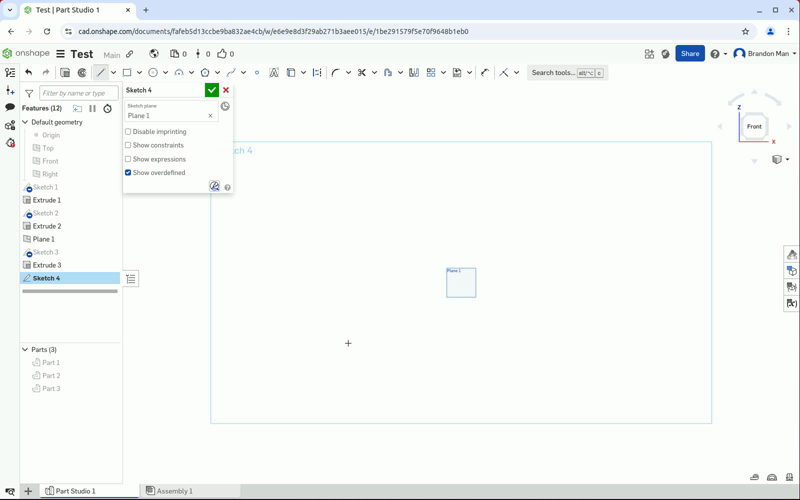
key_up(shift)
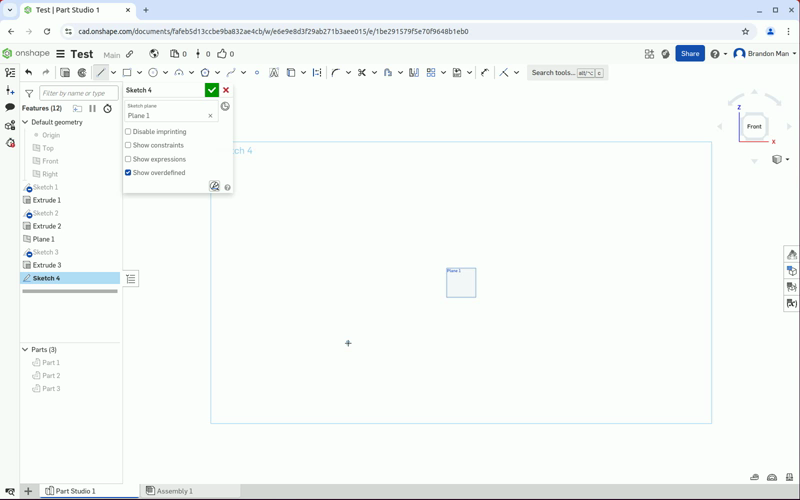
key_down(shift)
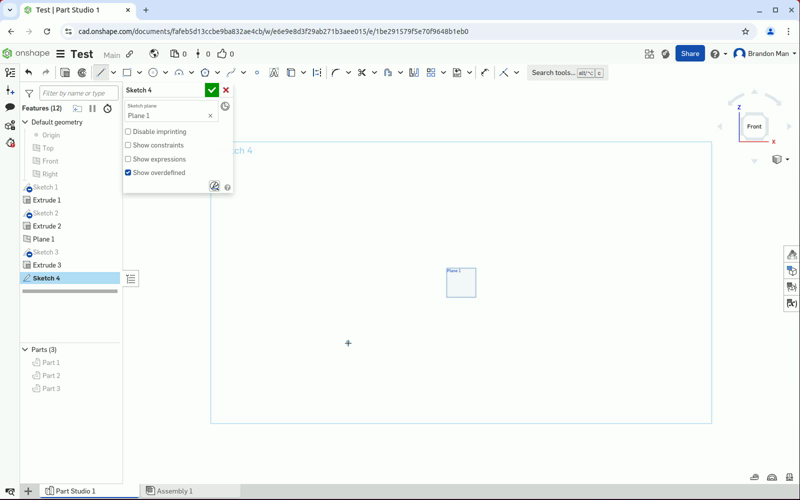
mouse_move(378, 342)
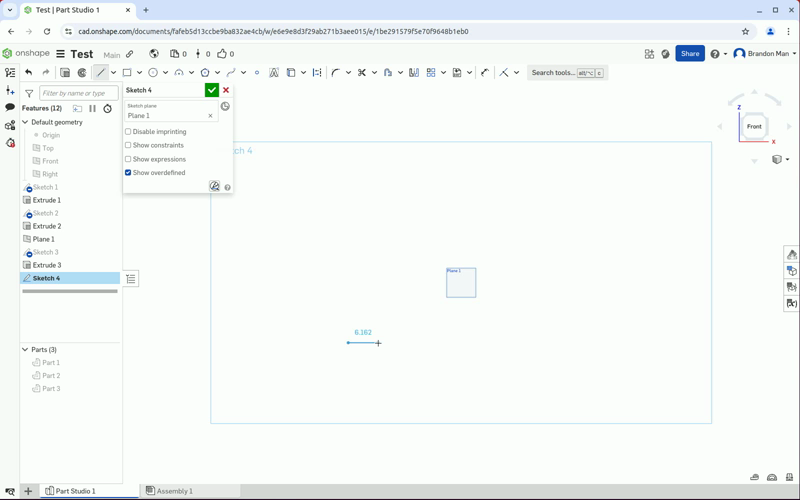
mouse_move(370, 342)
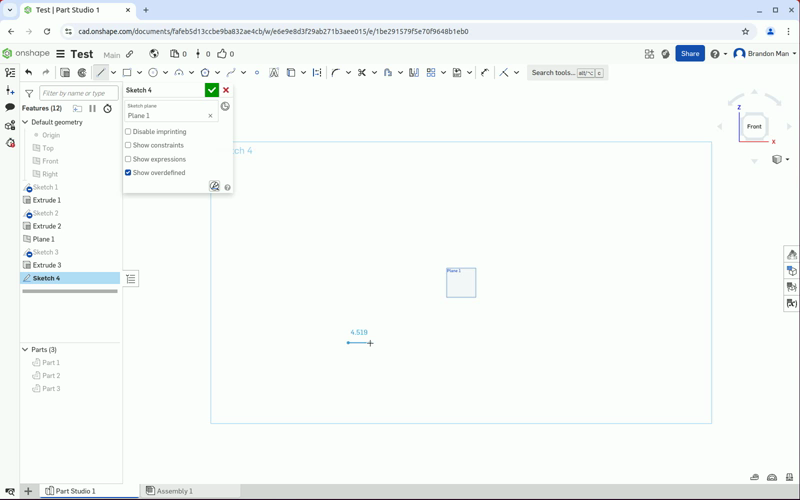
click(370, 342)
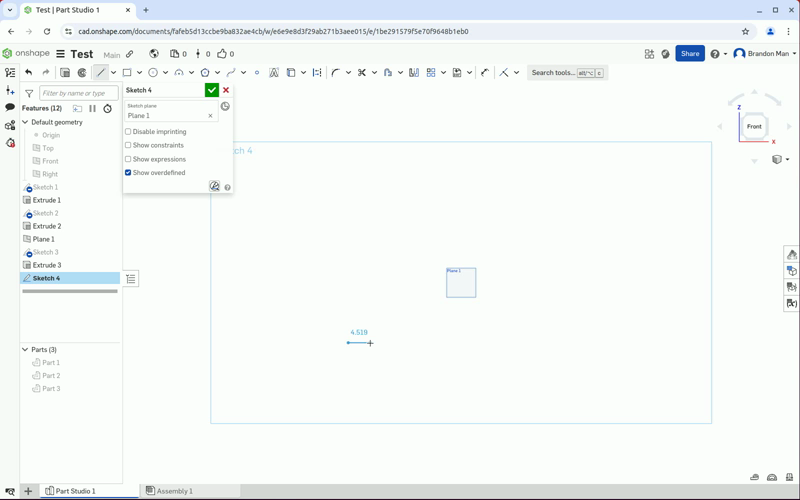
key_up(shift)
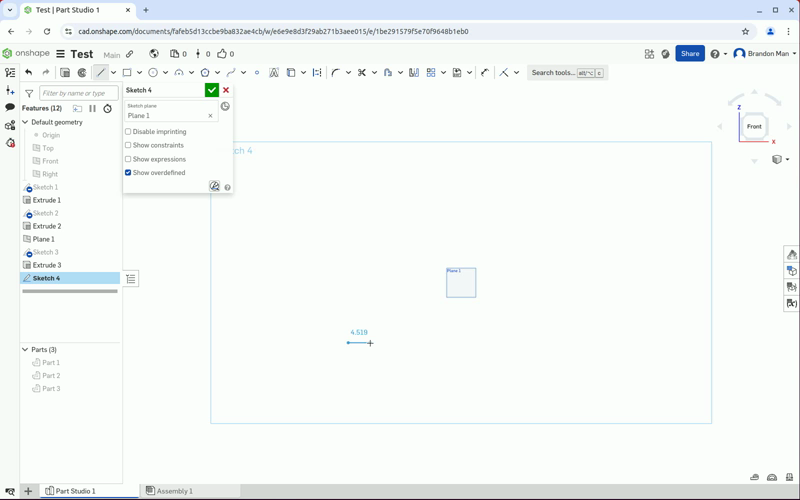
key_down(shift)
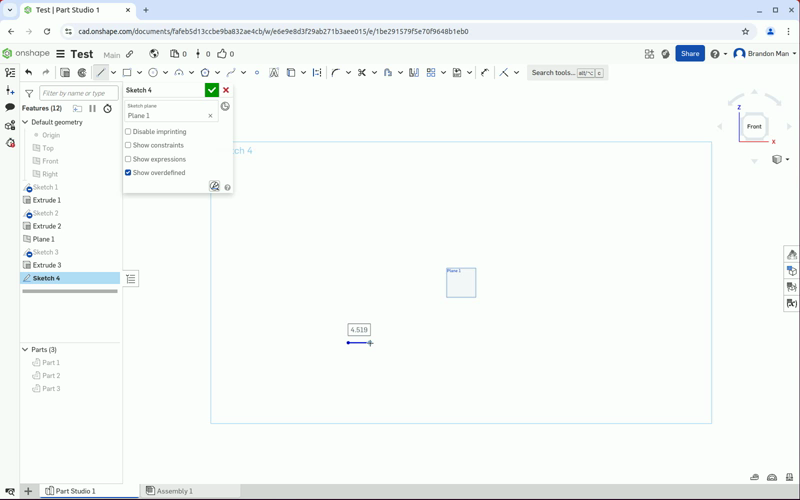
mouse_move(400, 342)
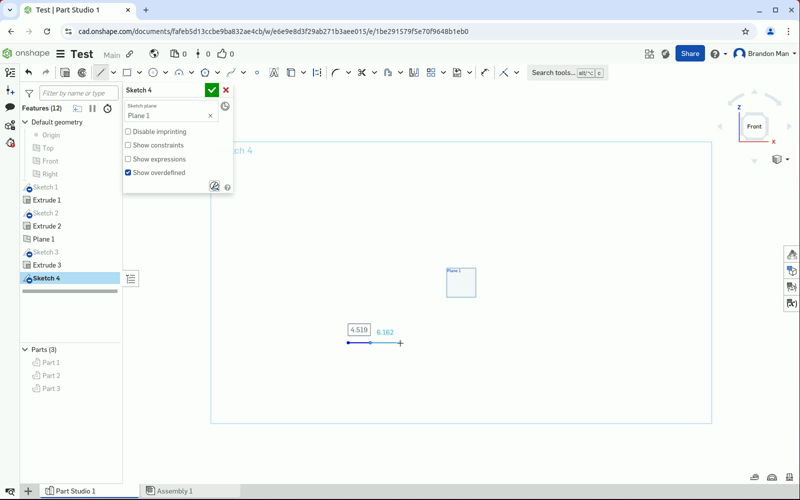
mouse_move(370, 320)
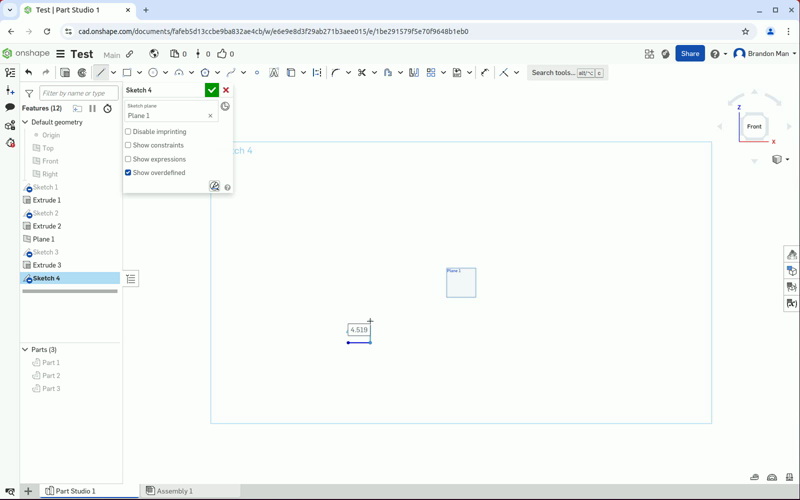
click(370, 320)
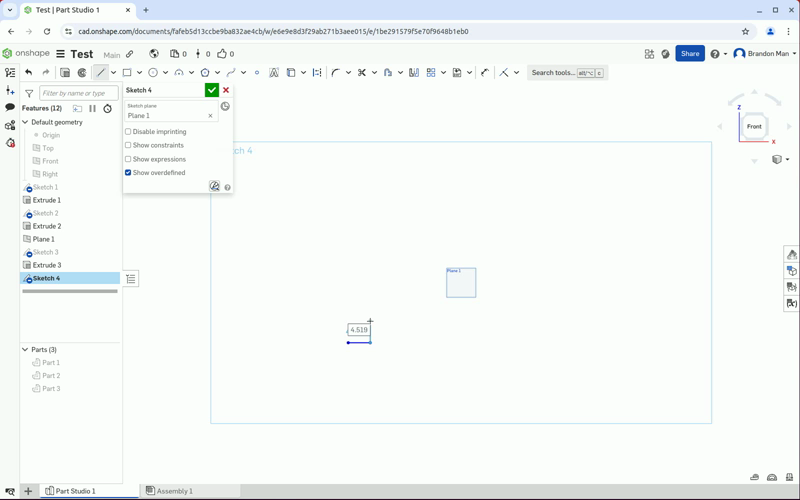
key_up(shift)
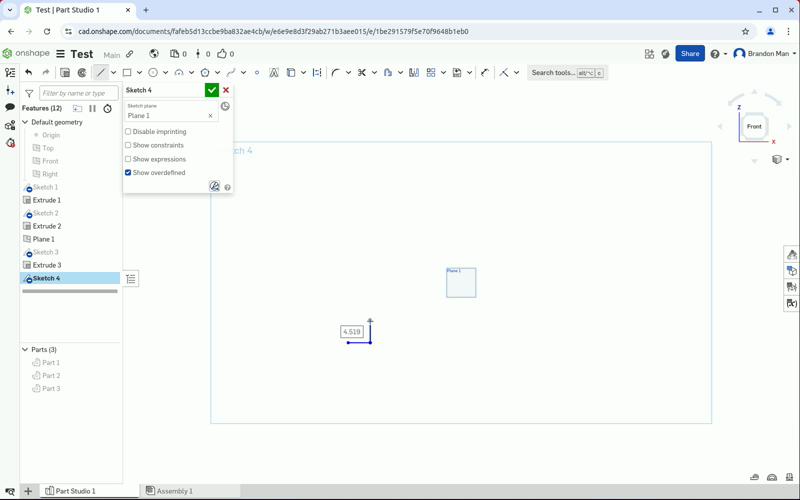
key_down(shift)
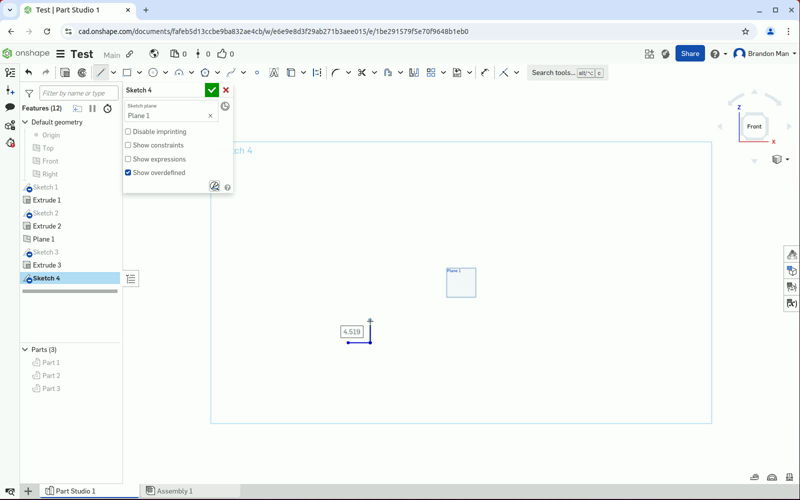
mouse_move(400, 320)
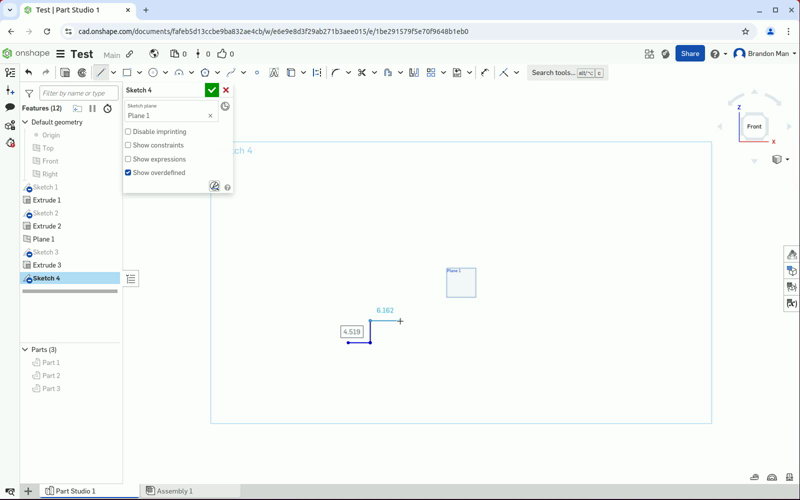
mouse_move(348, 320)
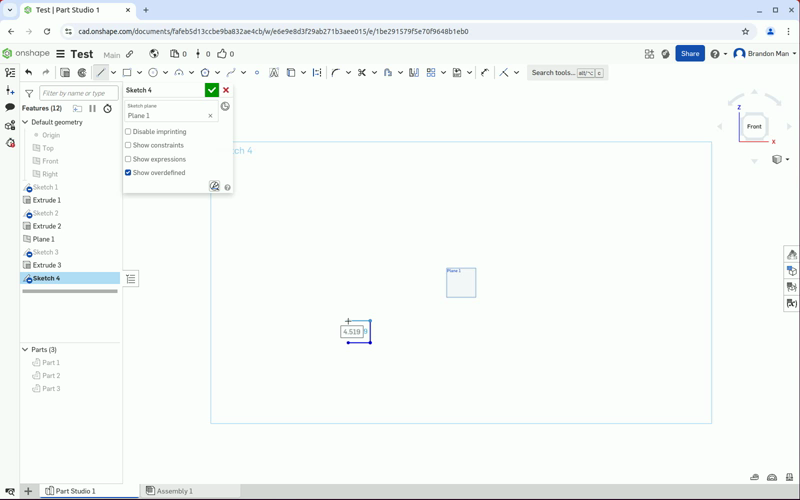
click(348, 320)
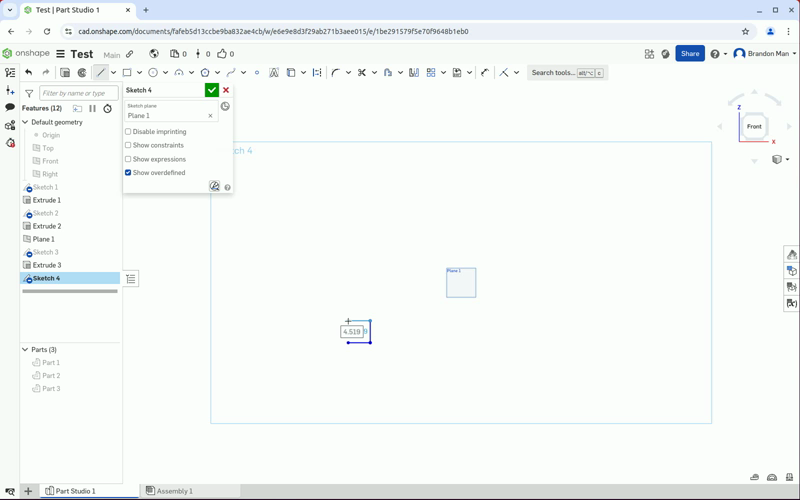
key_up(shift)
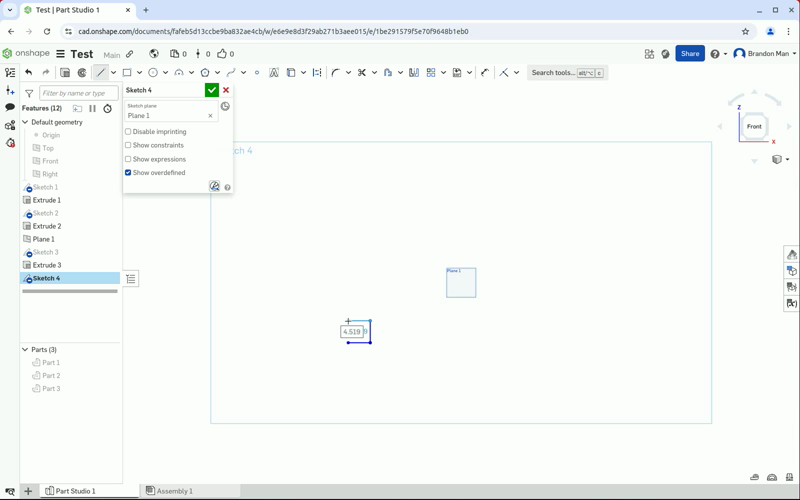
mouse_move(378, 320)
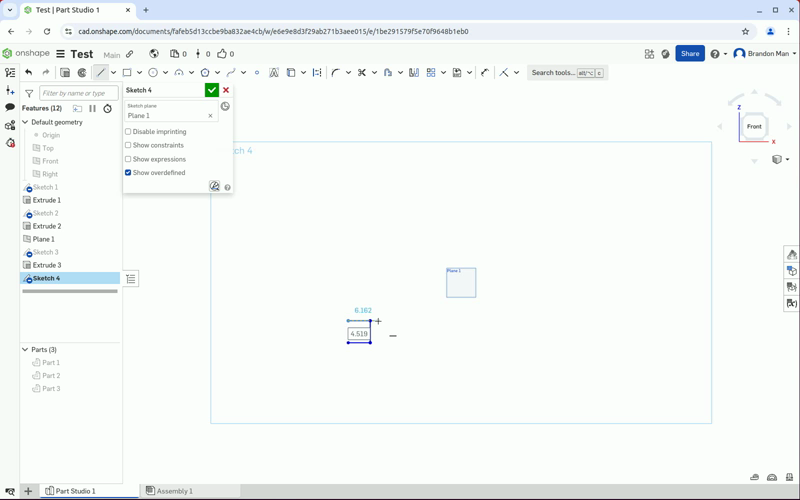
key_down(shift)
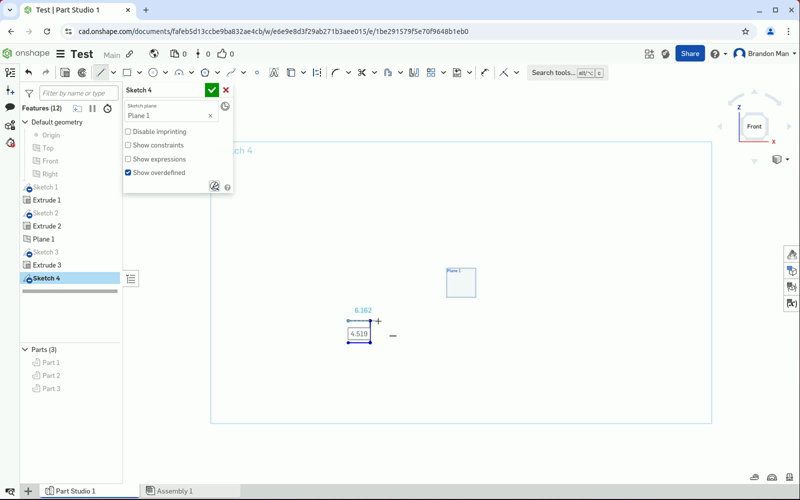
mouse_move(348, 342)
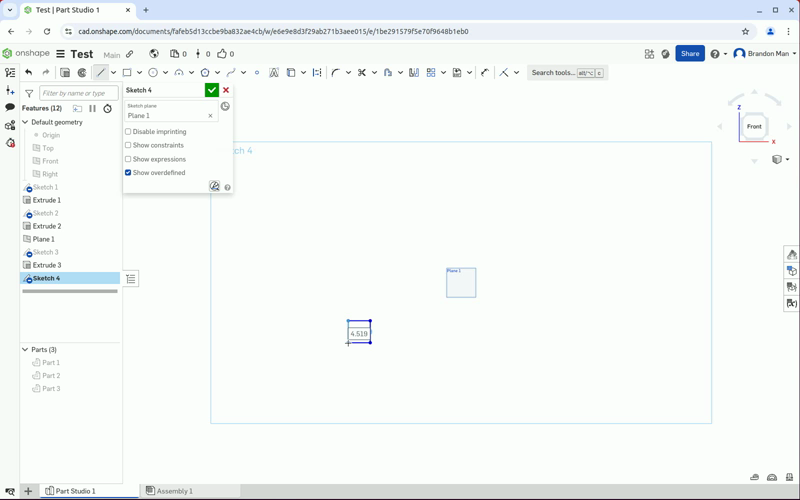
key_up(shift)
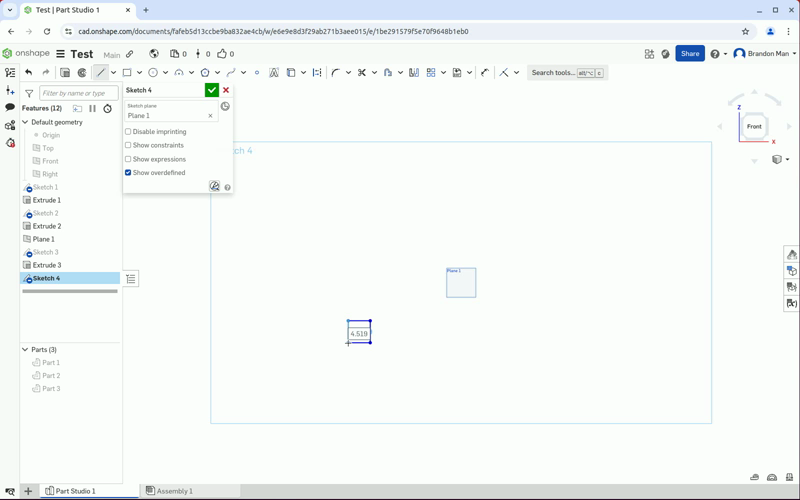
click(348, 342)
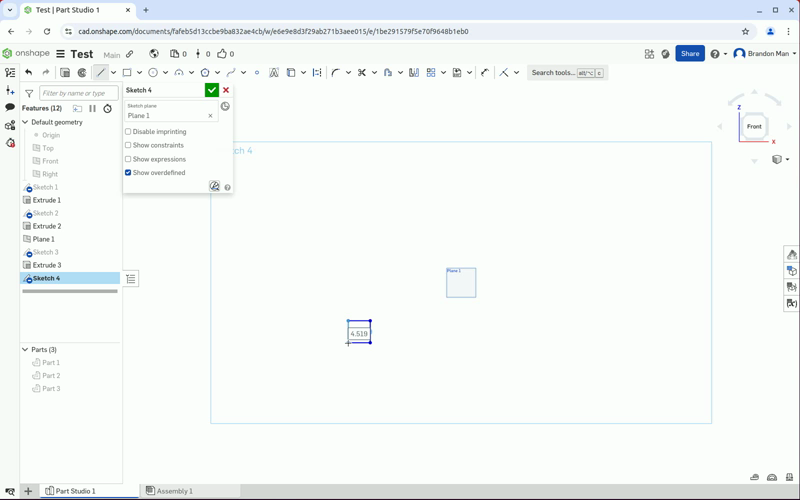
key(esc)
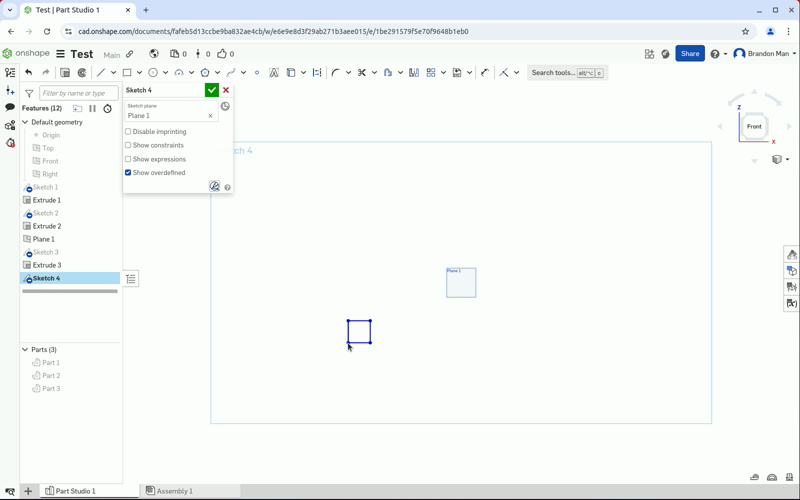
mouse_move(361, 321)
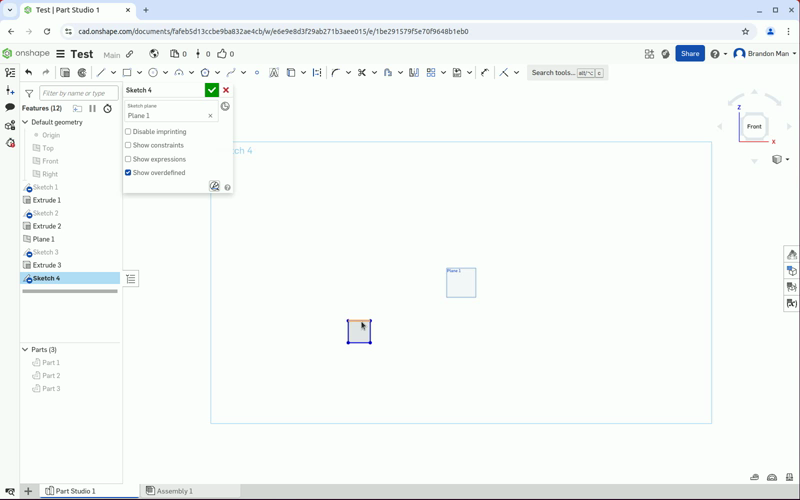
scroll(6)
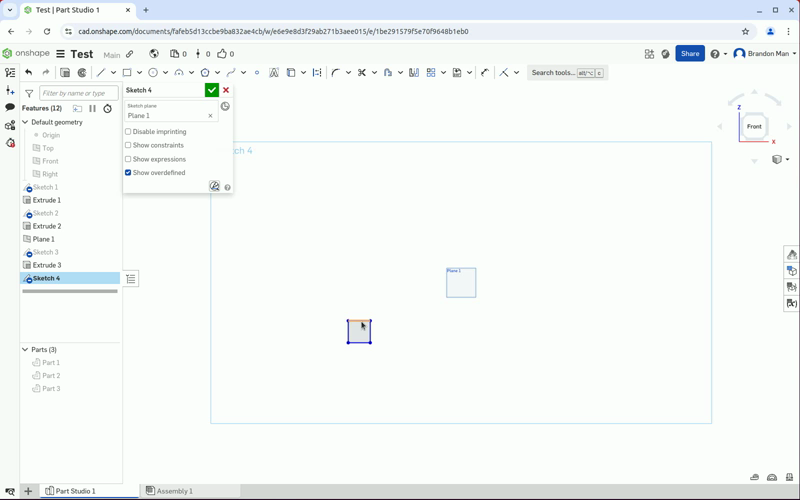
scroll(6)
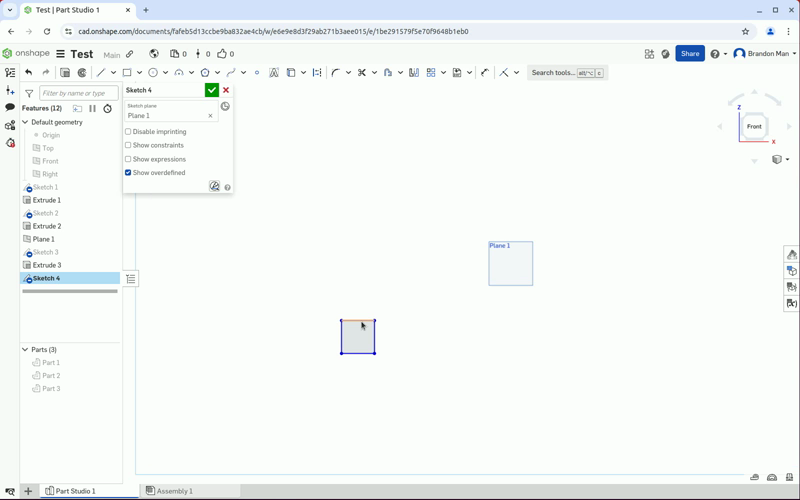
scroll(6)
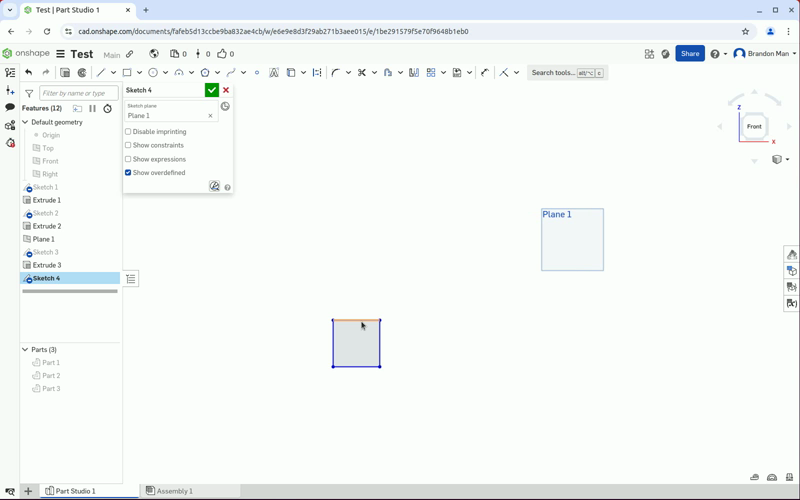
scroll(6)
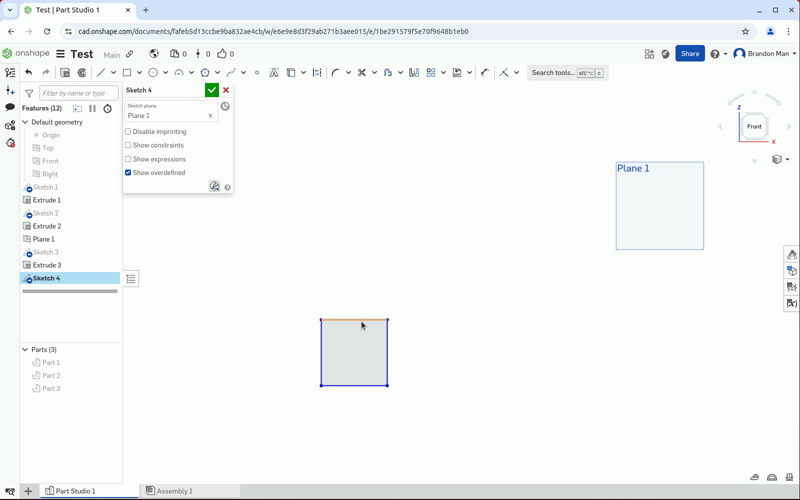
scroll(6)
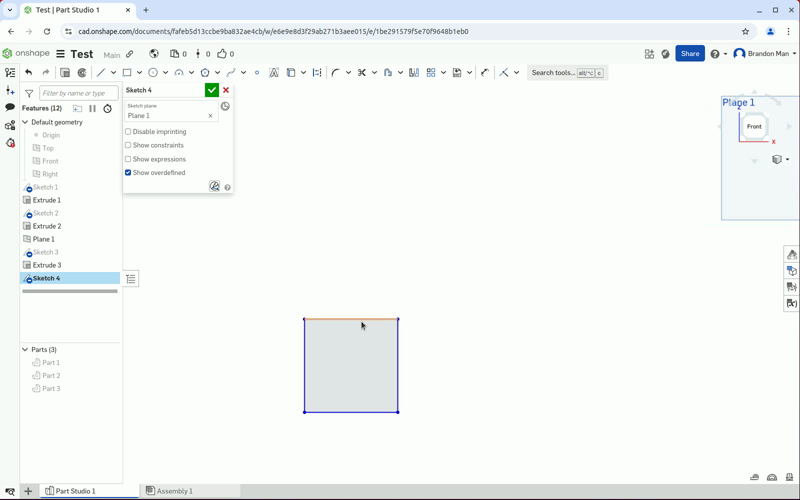
scroll(6)
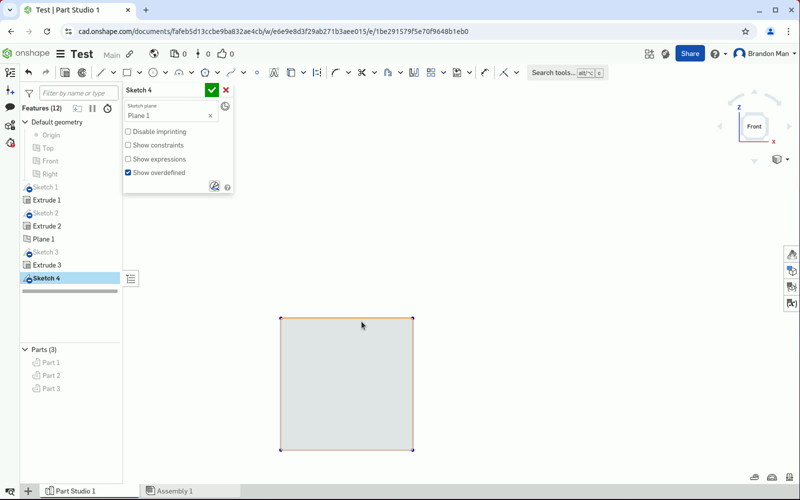
scroll(6)
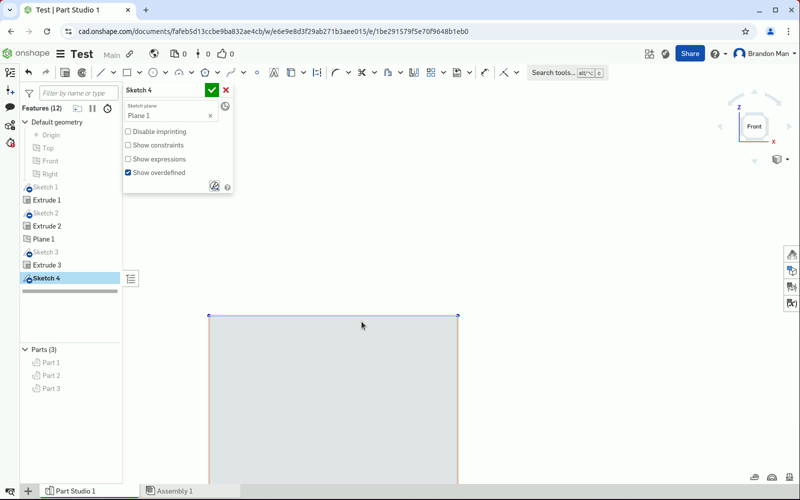
click(361, 321)
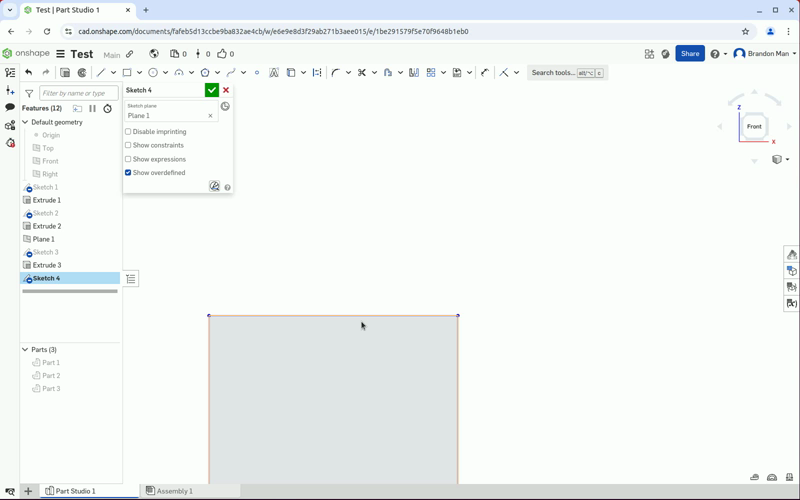
scroll(-6)
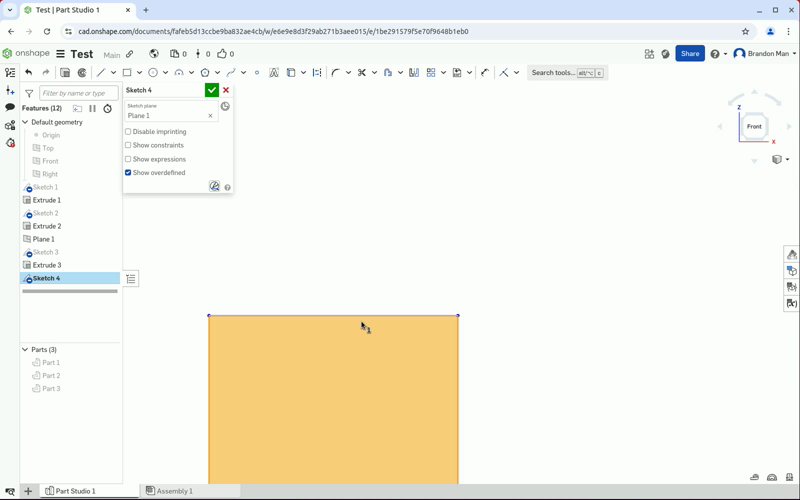
scroll(-6)
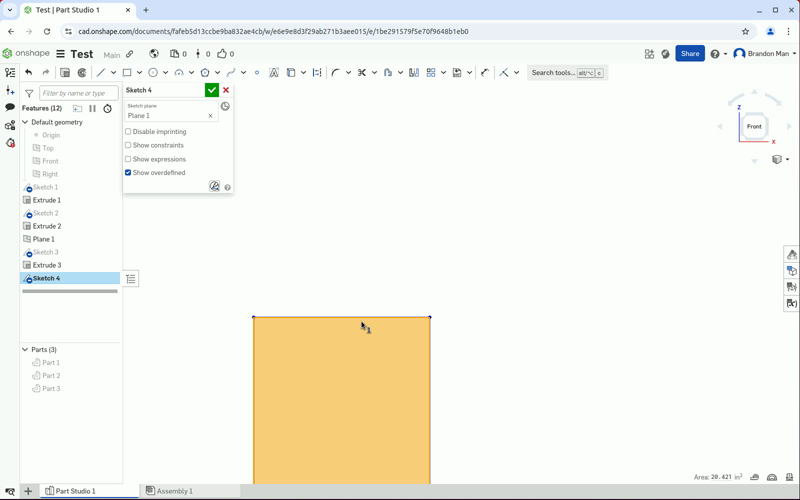
scroll(-6)
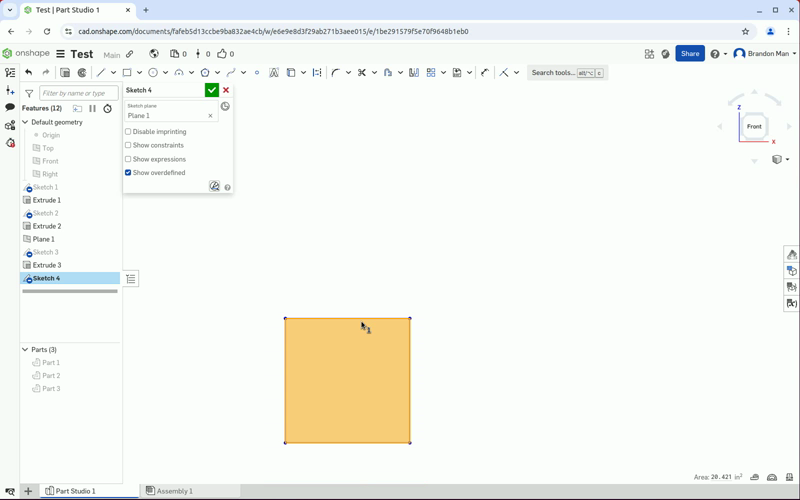
scroll(-6)
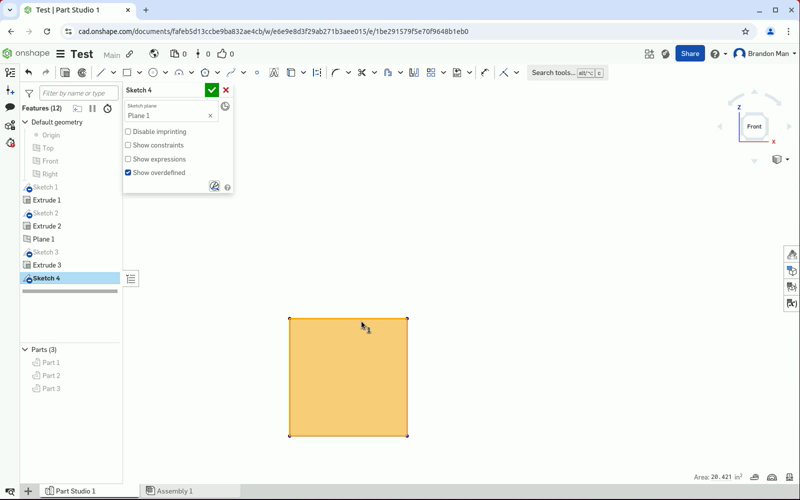
scroll(-6)
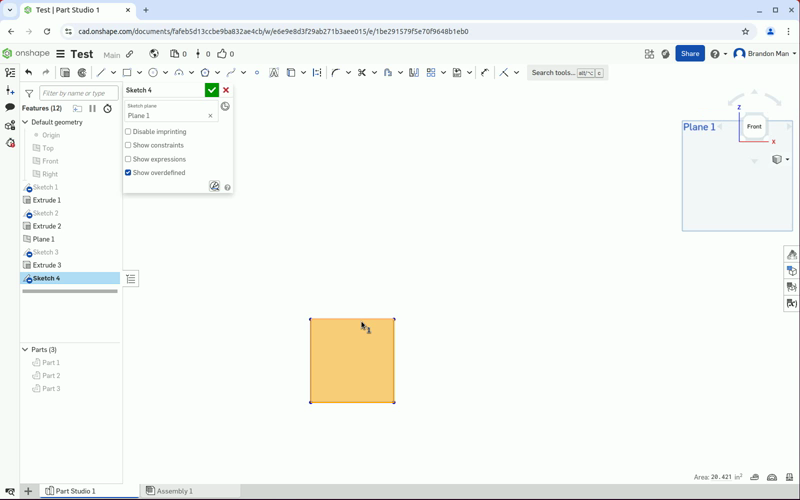
scroll(-6)
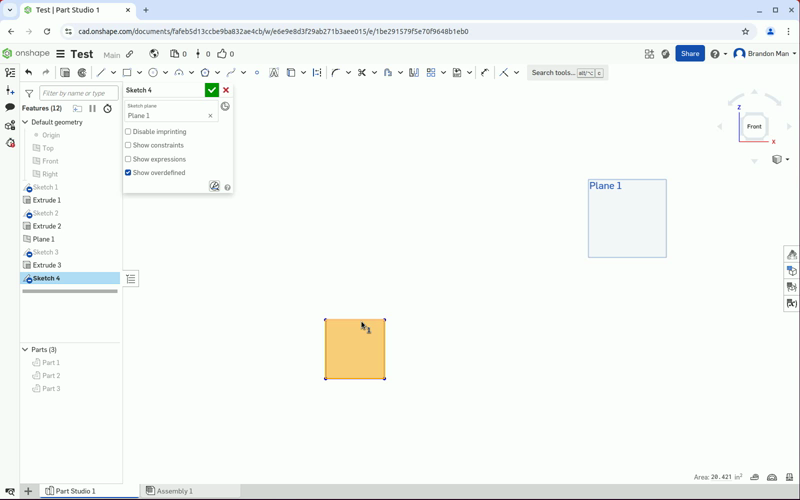
scroll(-6)
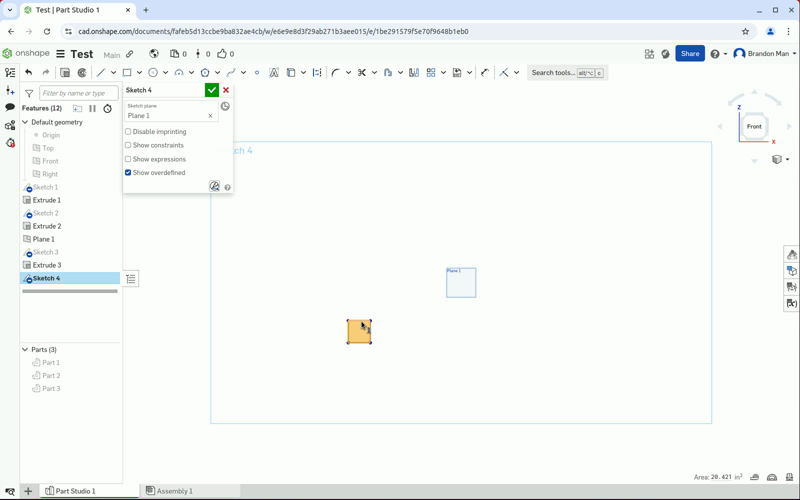
mouse_move(73, 352)
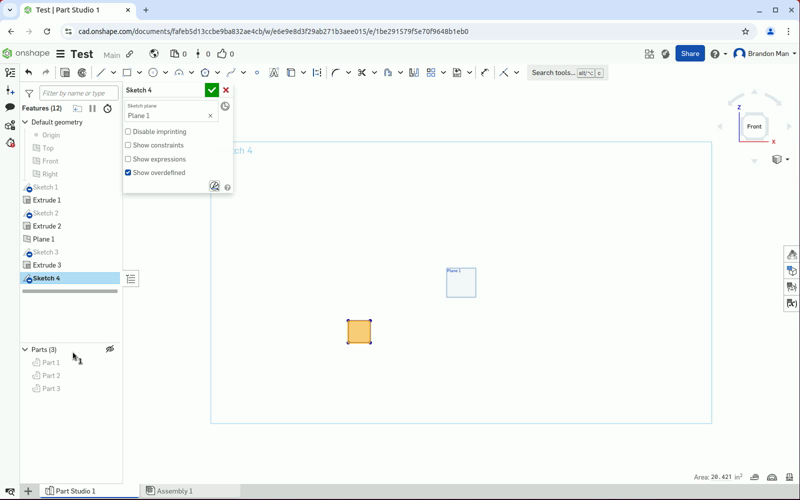
key(shift+y)
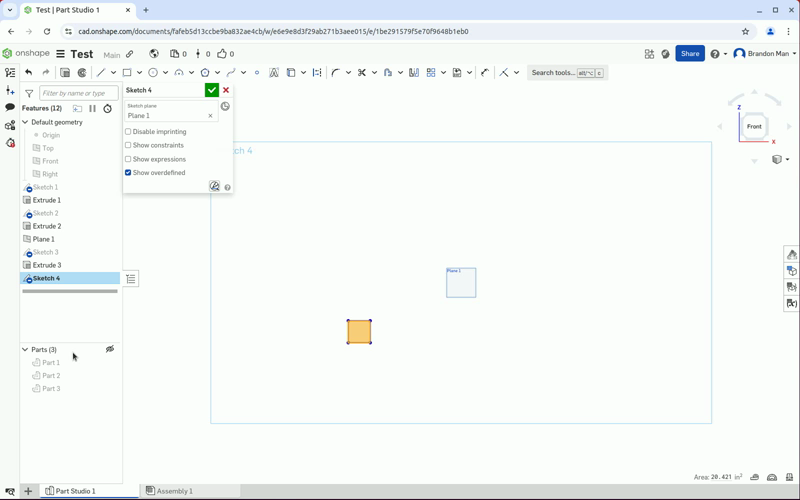
key(shift+e)
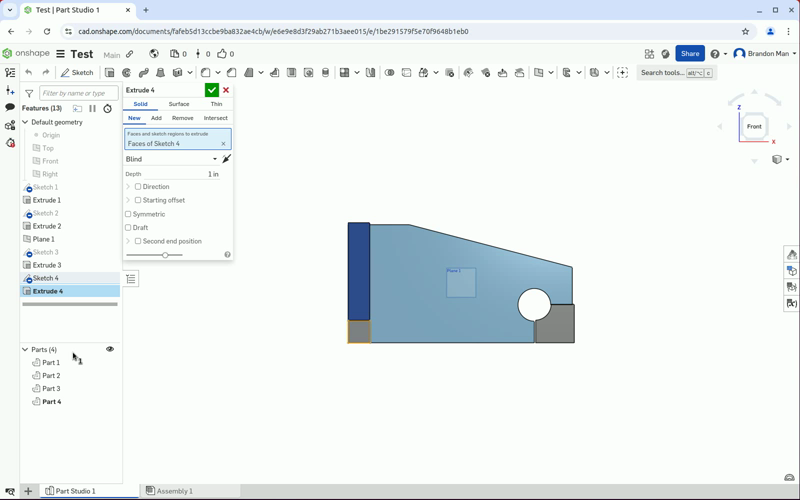
mouse_move(143, 106)
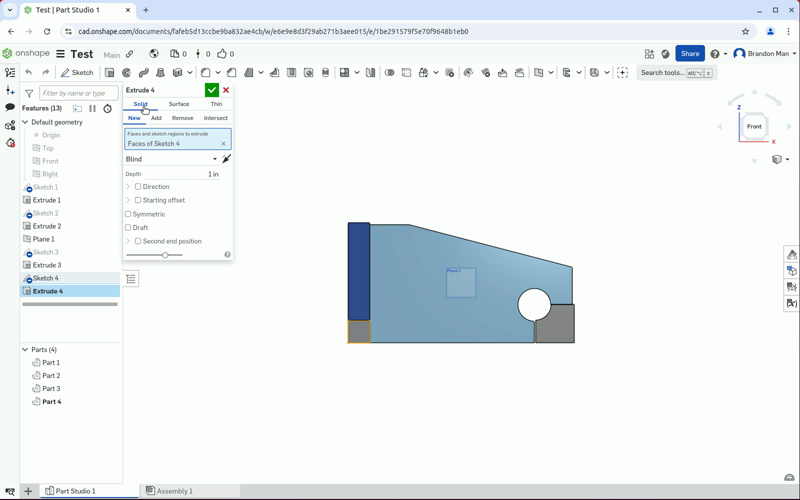
click(143, 106)
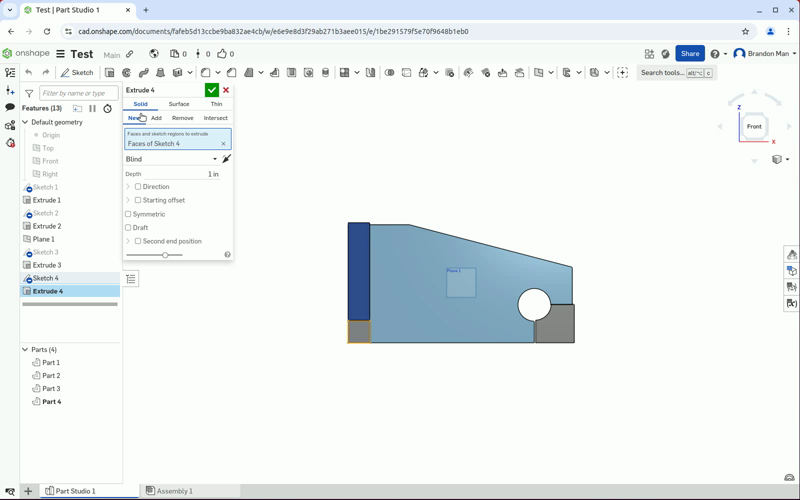
mouse_move(137, 120)
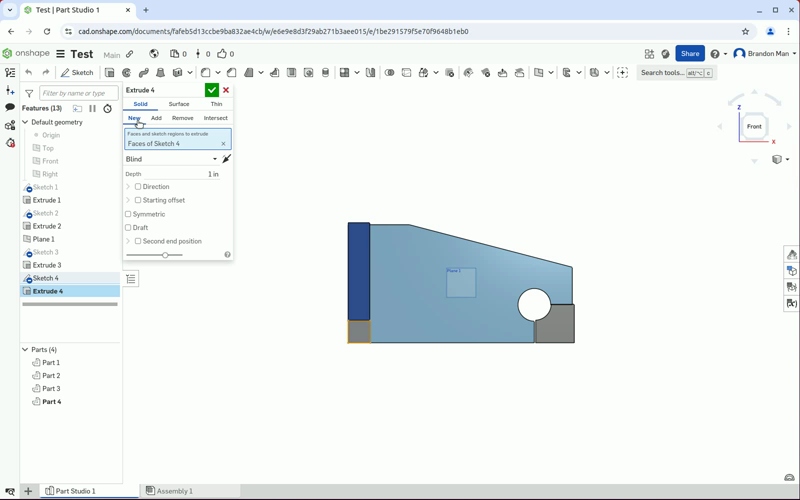
click(137, 120)
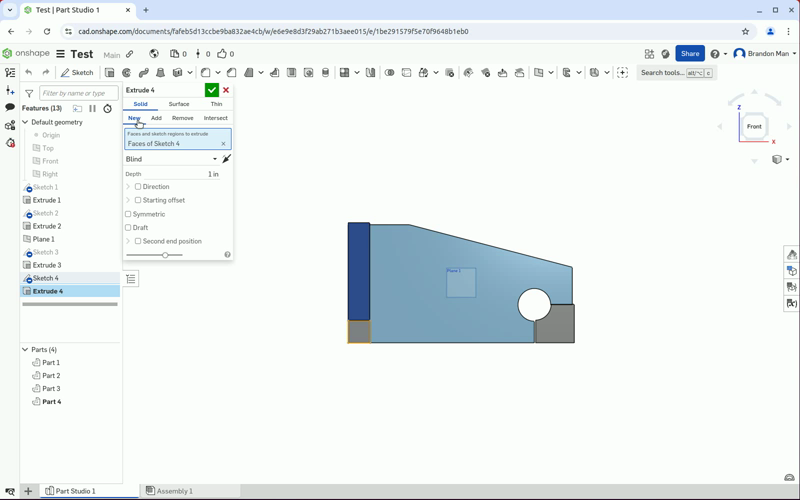
key(tab, 4)
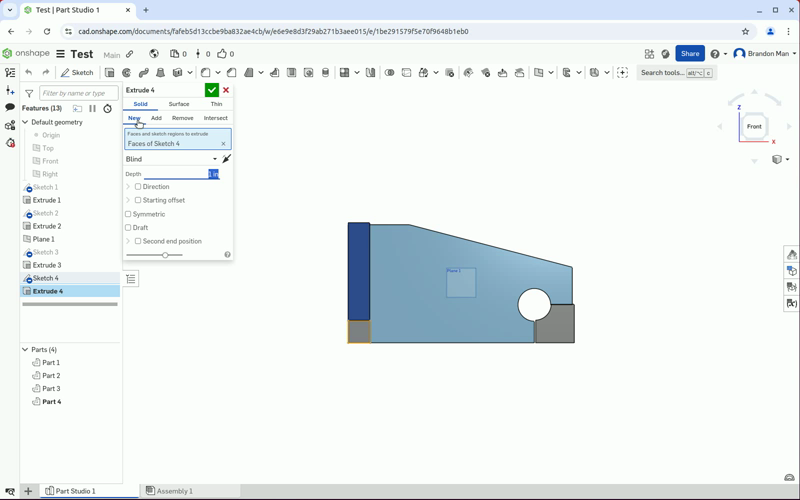
text(13.48)
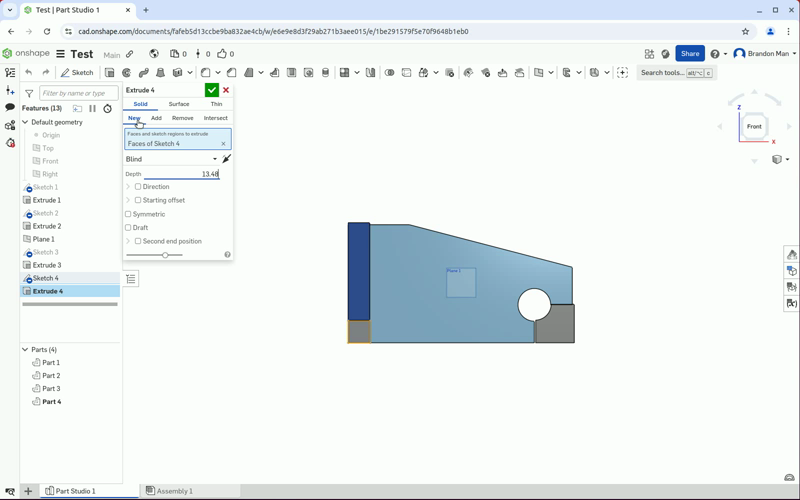
key(enter)
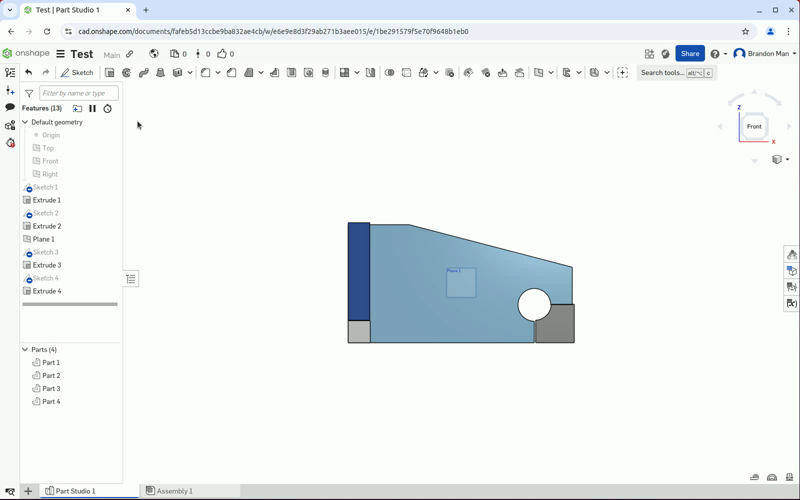
key(shift+h)
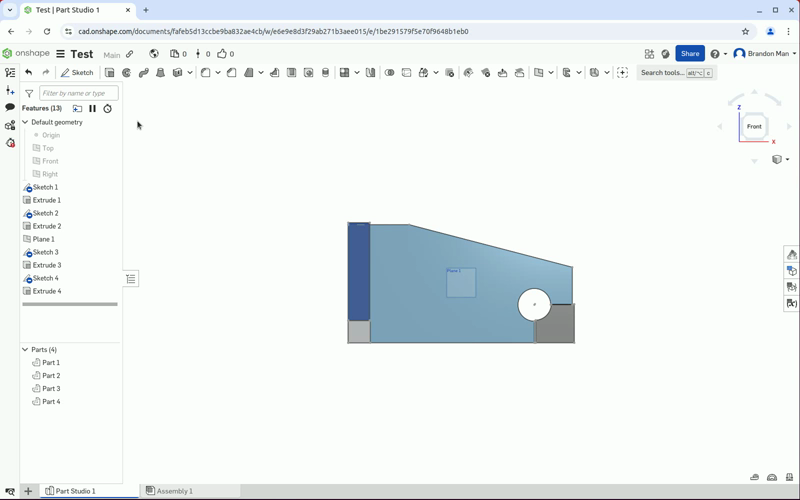
key(shift+h)
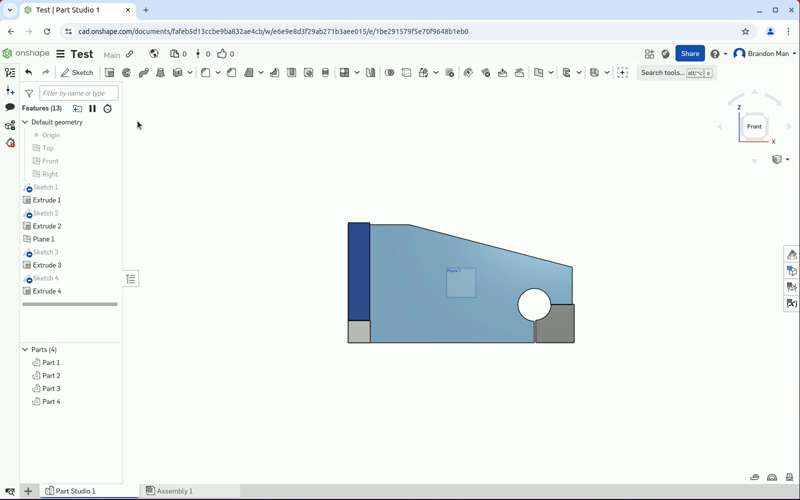
mouse_move(73, 189)
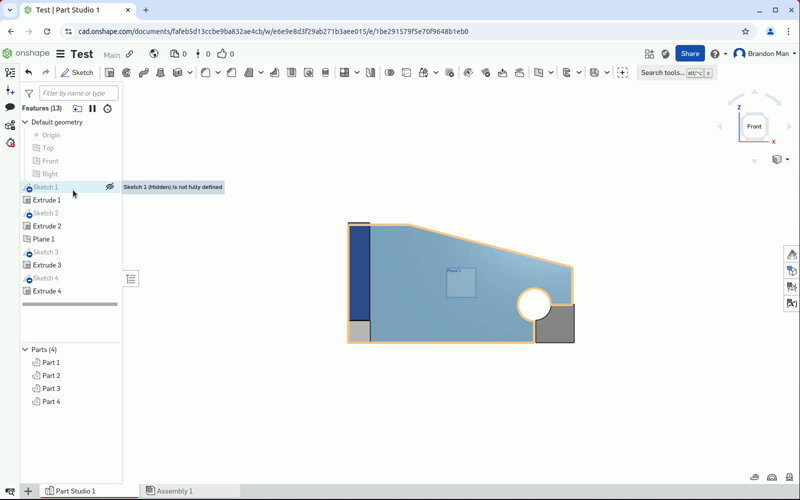
click(73, 189)
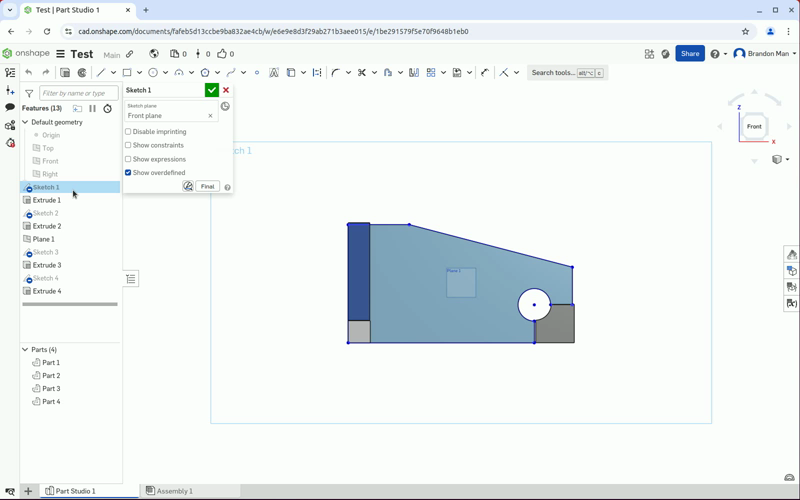
mouse_move(229, 92)
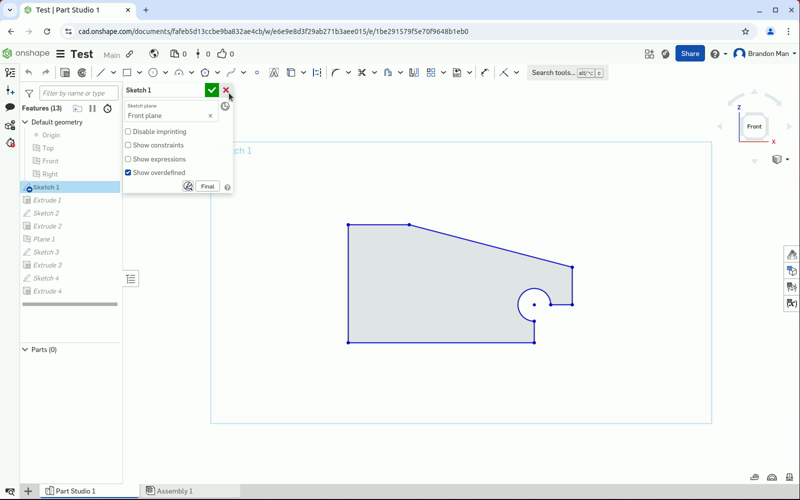
click(229, 92)
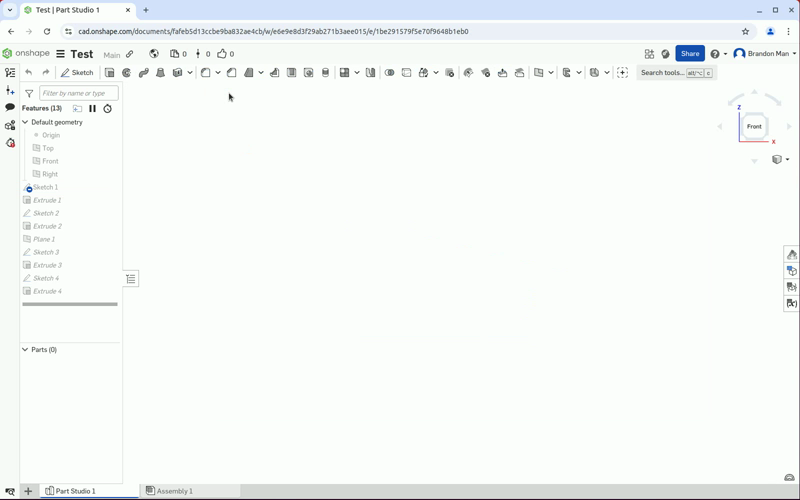
key(shift+s)
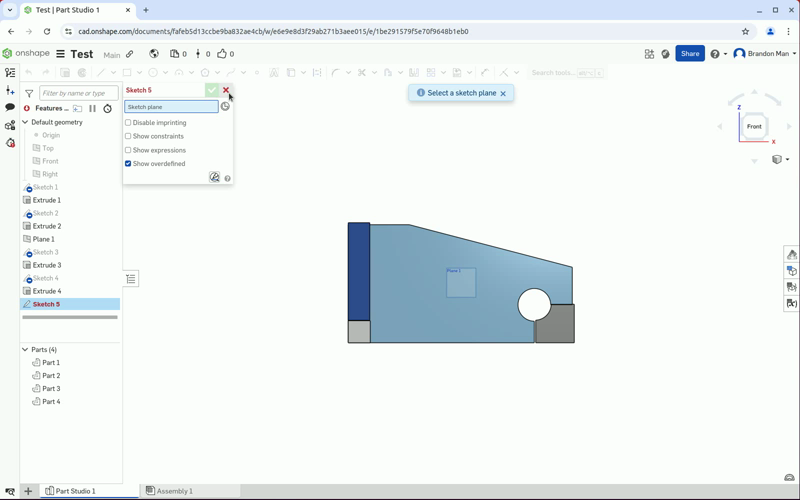
mouse_move(73, 241)
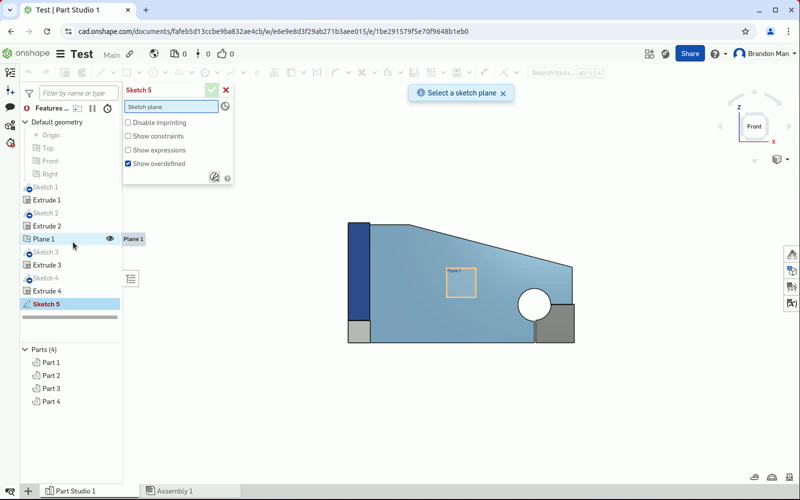
click(73, 241)
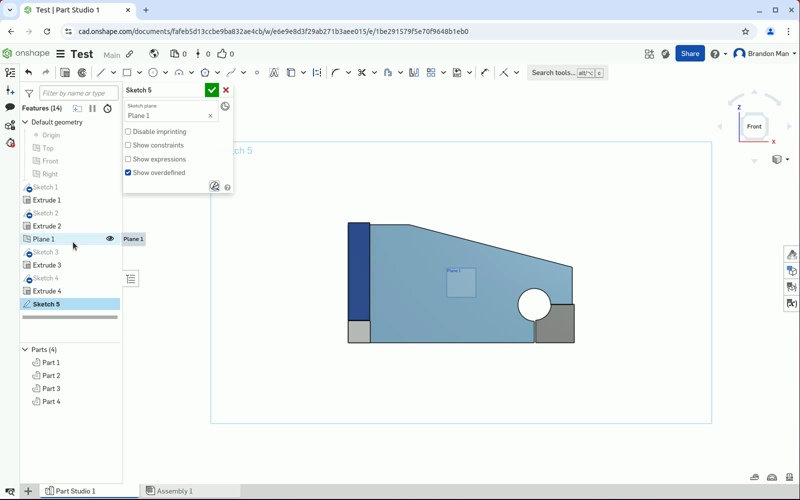
mouse_move(73, 352)
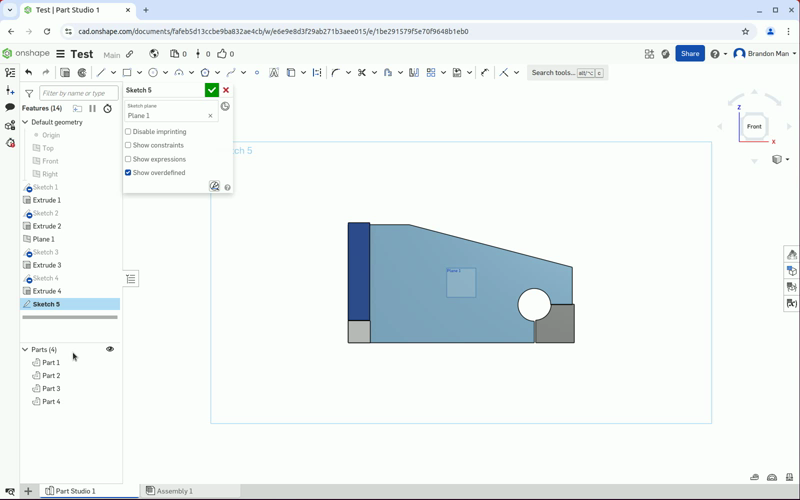
key(y)
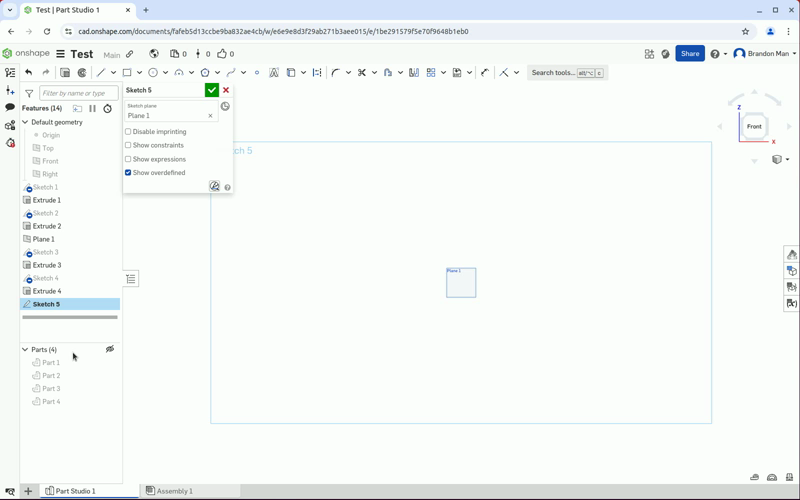
key(l)
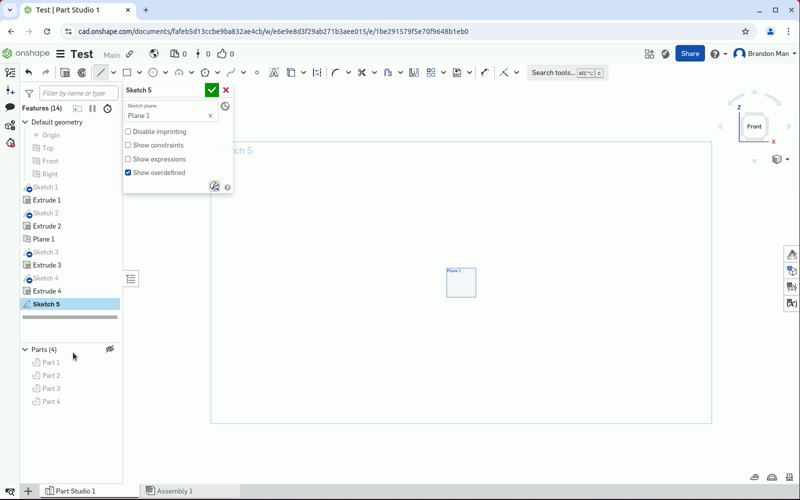
key_down(shift)
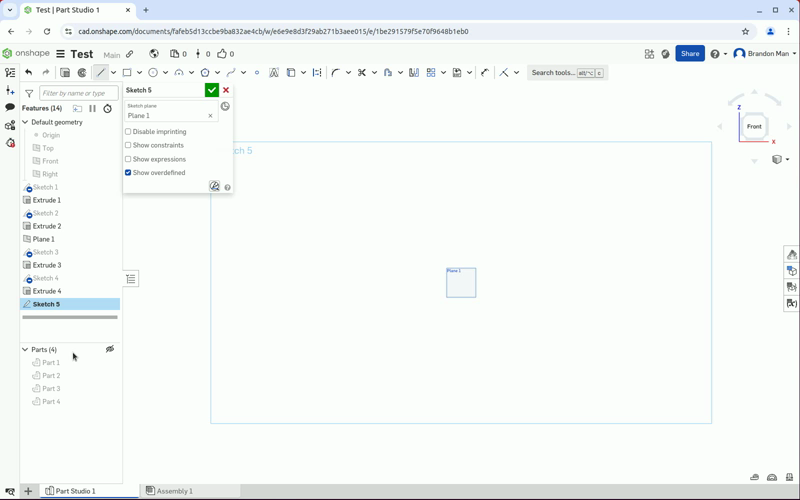
mouse_move(369, 342)
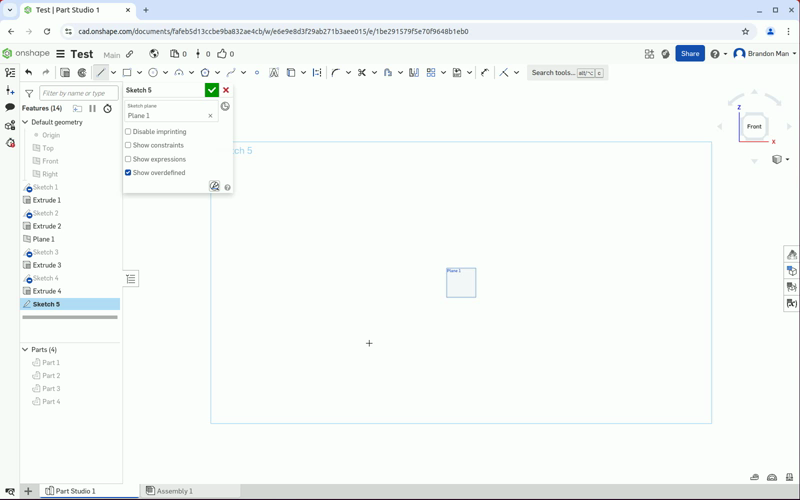
click(369, 342)
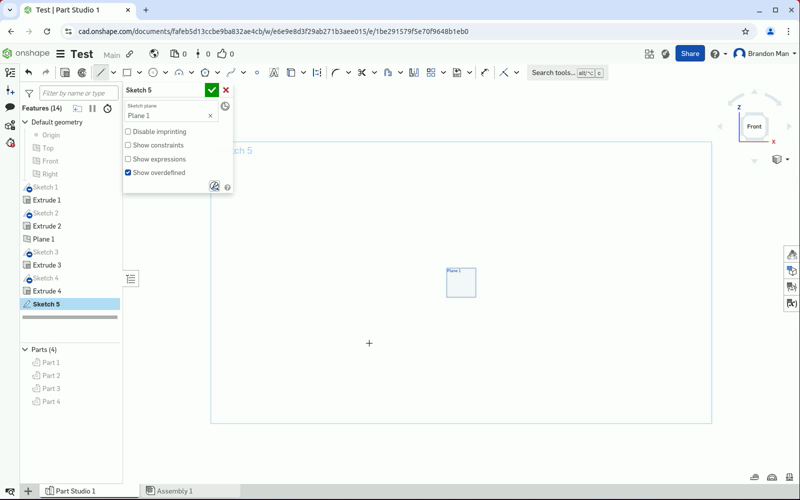
key_up(shift)
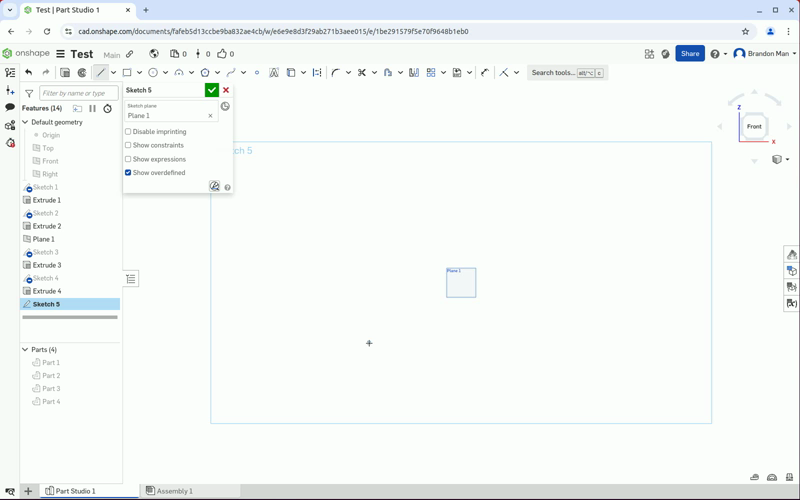
key_down(shift)
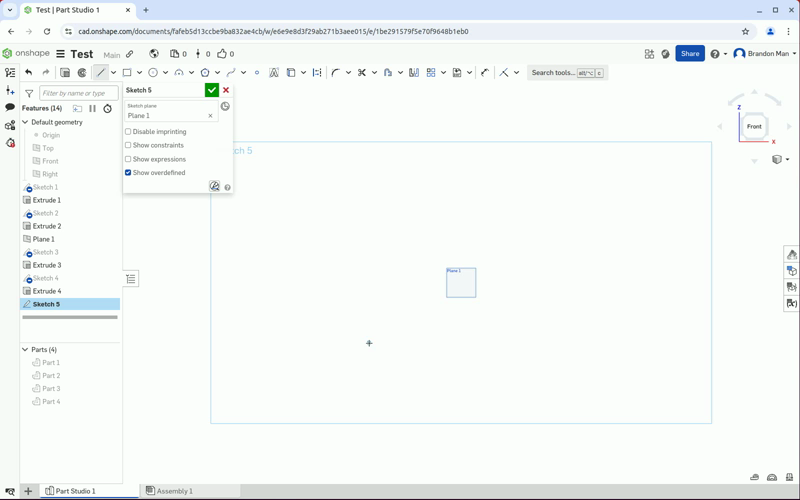
mouse_move(472, 342)
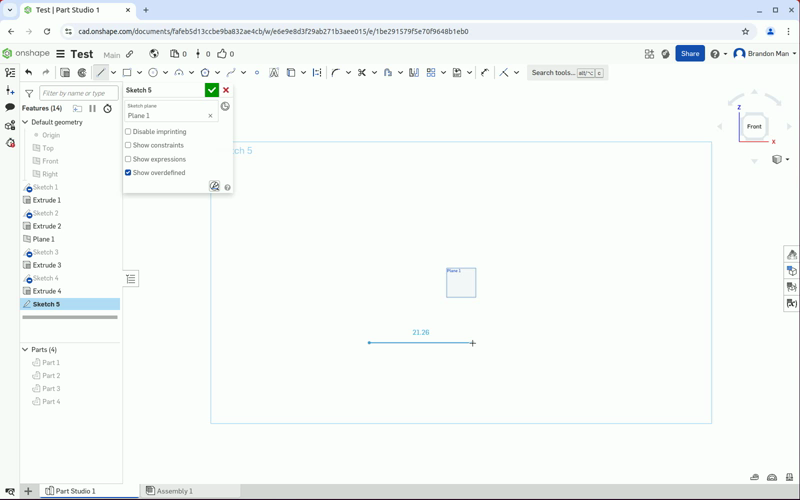
click(472, 342)
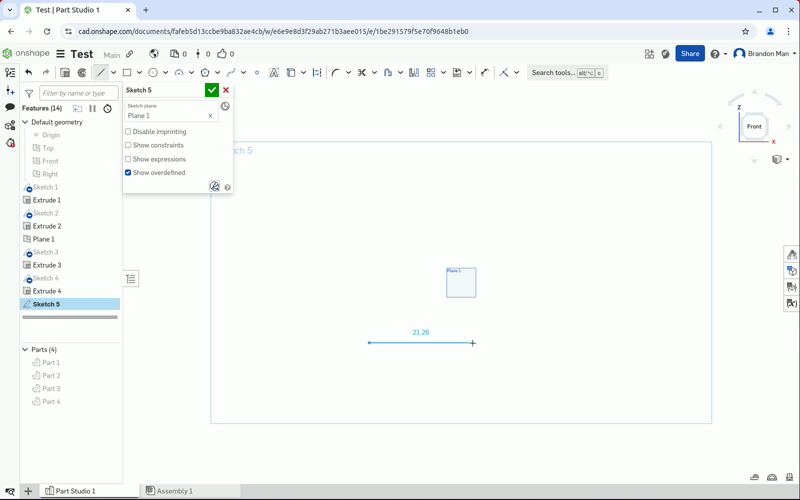
key_up(shift)
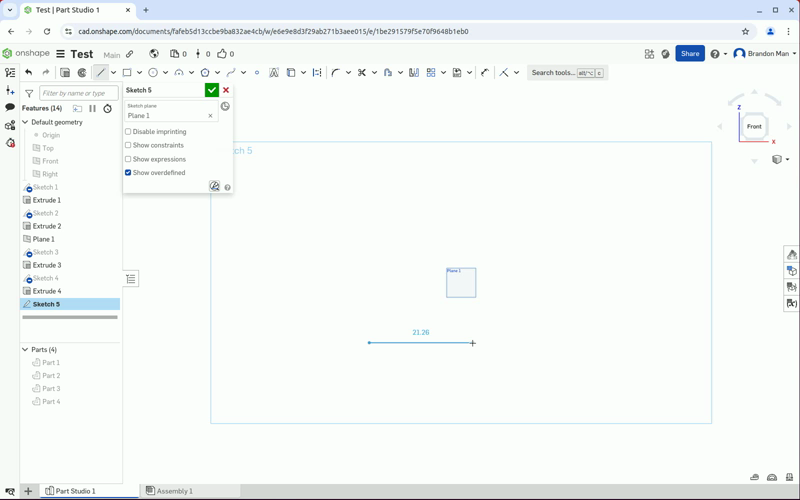
key_down(shift)
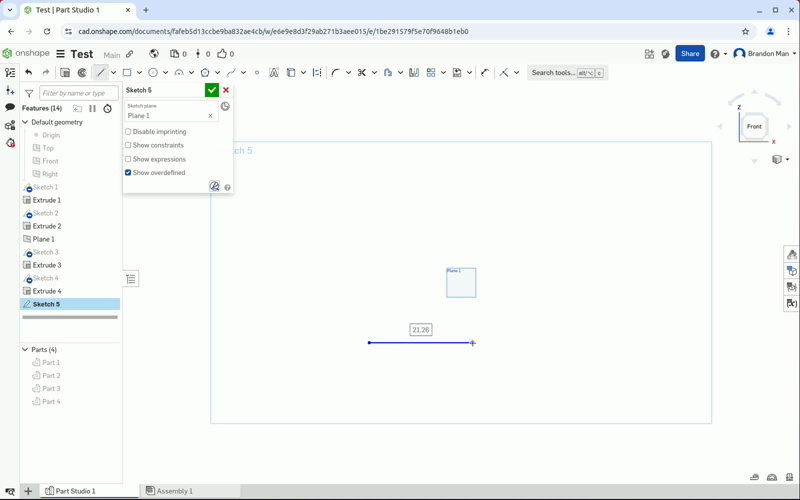
mouse_move(502, 342)
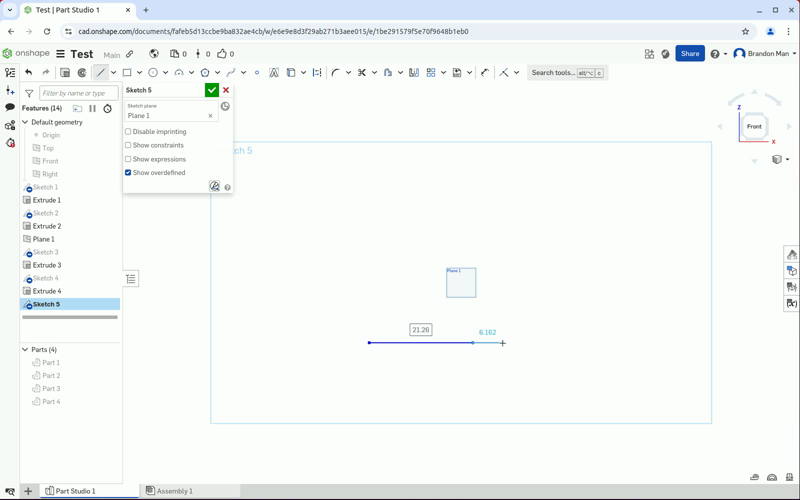
mouse_move(472, 321)
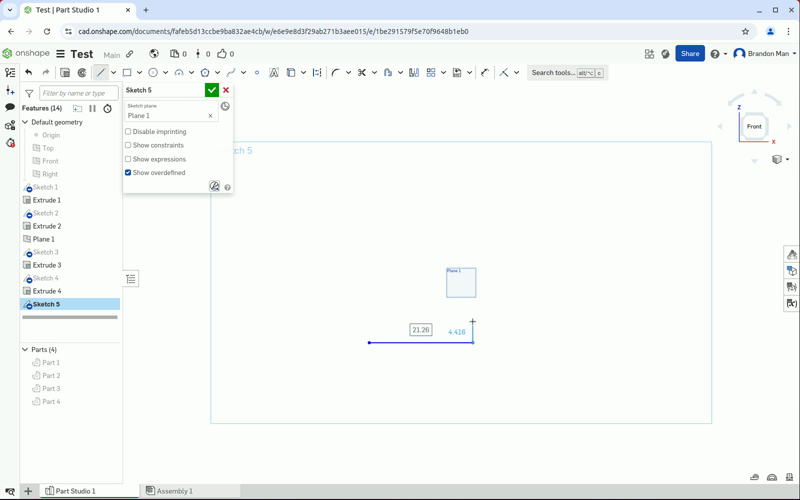
click(472, 321)
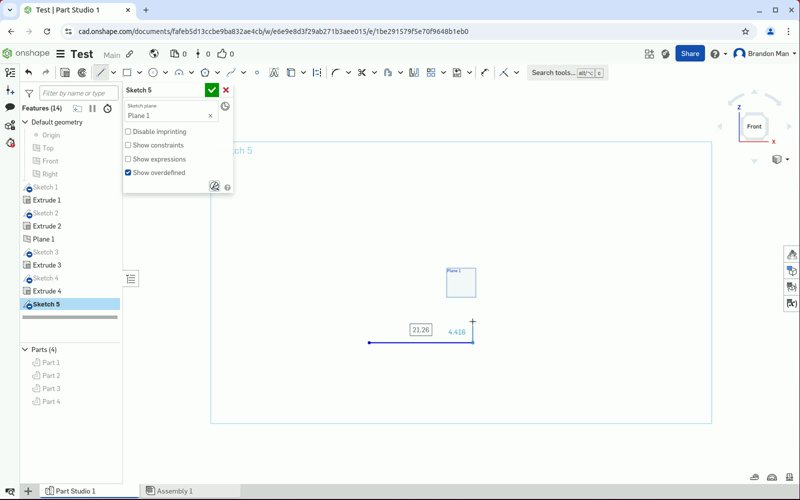
key_up(shift)
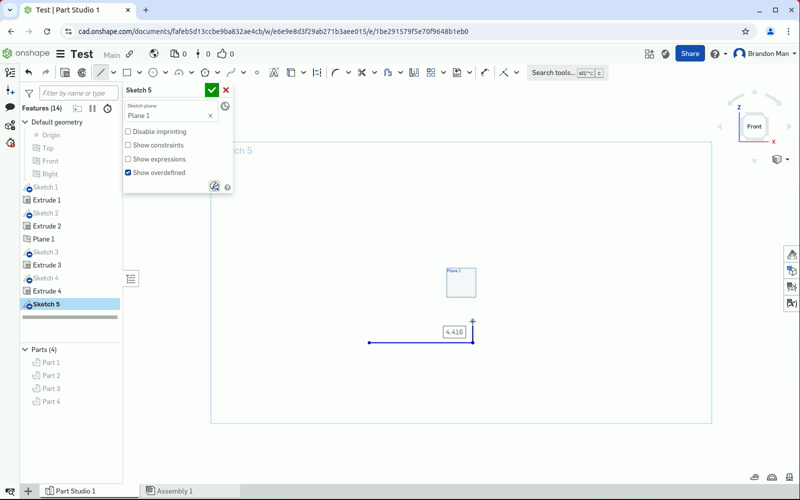
key_down(shift)
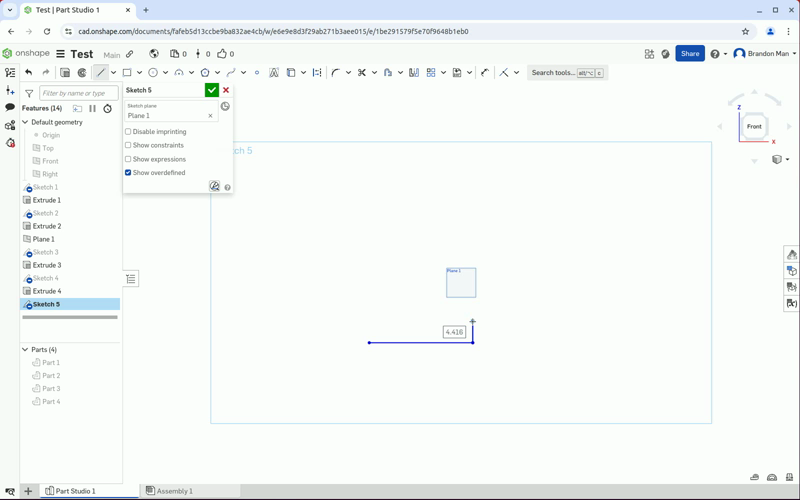
mouse_move(369, 321)
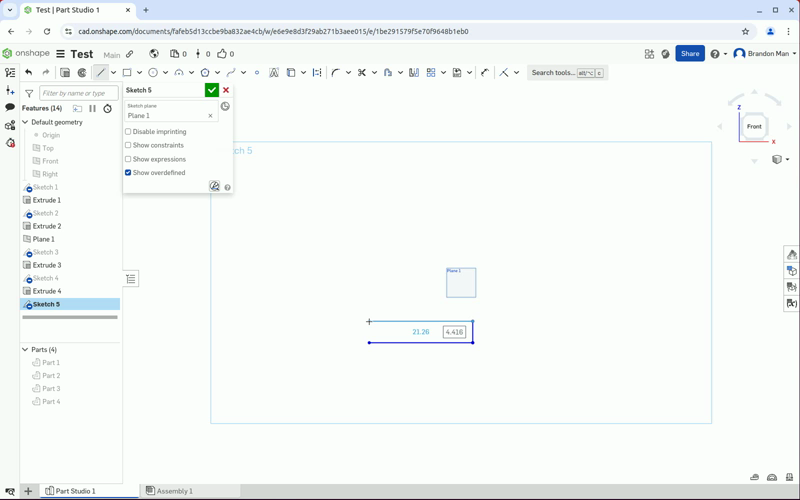
click(369, 321)
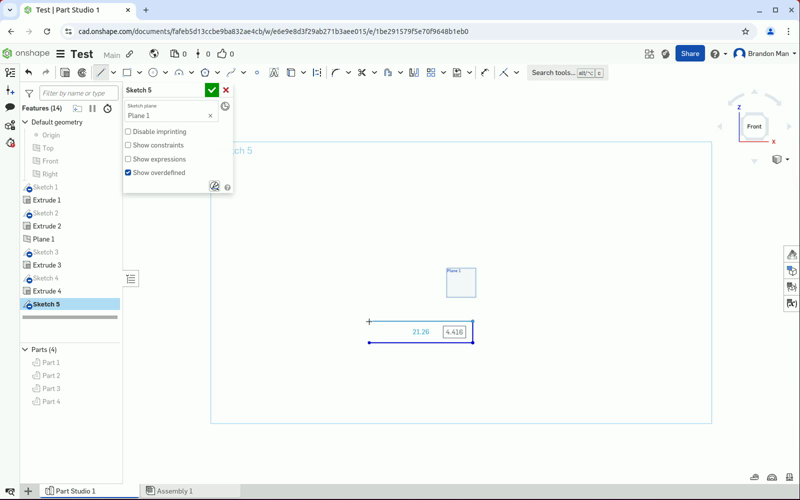
key_up(shift)
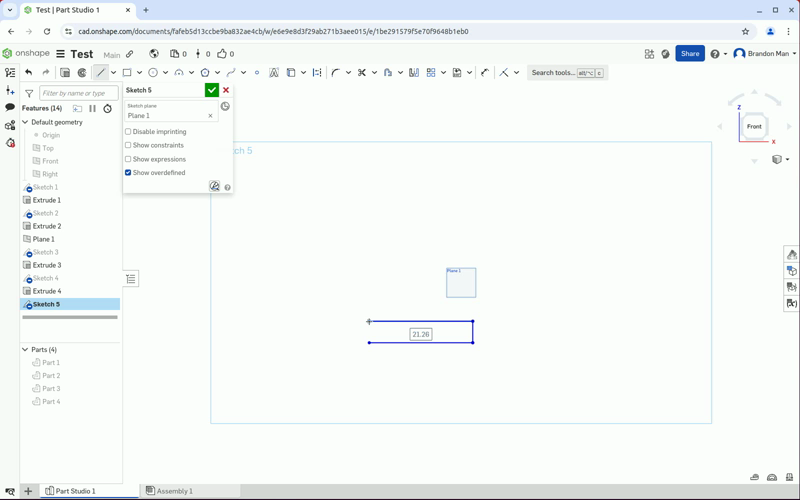
mouse_move(399, 321)
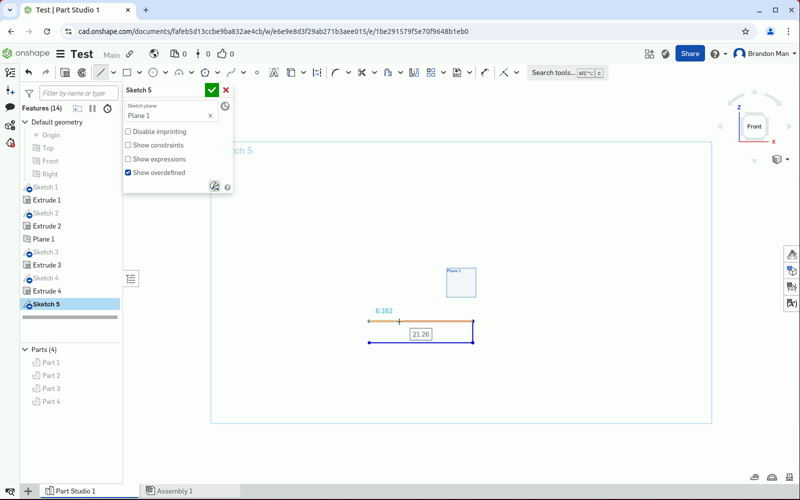
key_down(shift)
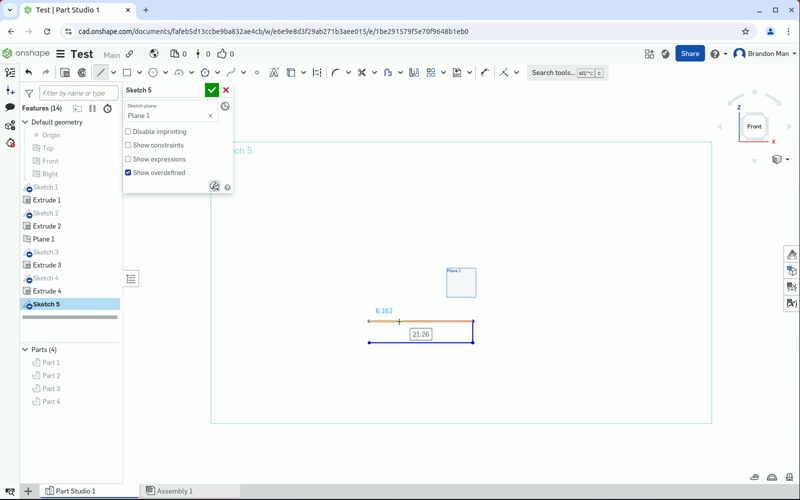
mouse_move(369, 342)
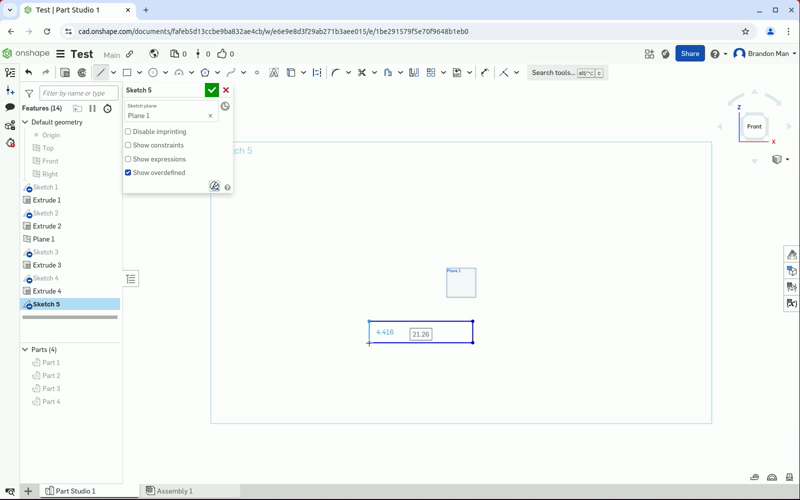
key_up(shift)
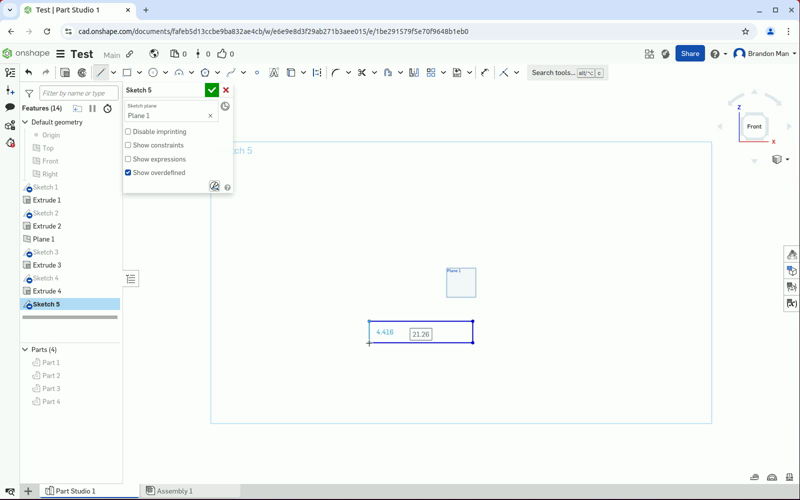
click(369, 342)
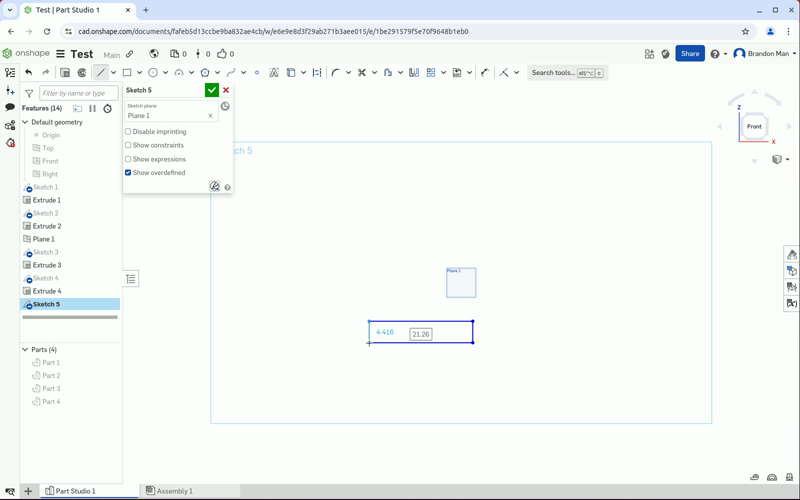
key(esc)
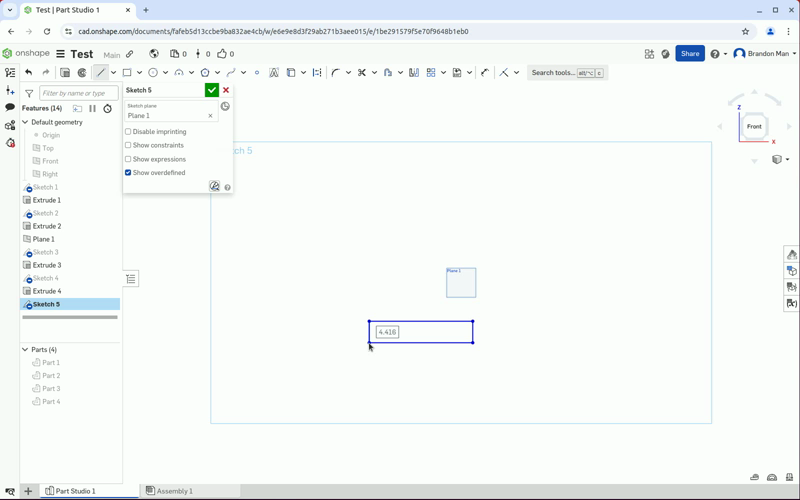
mouse_move(415, 338)
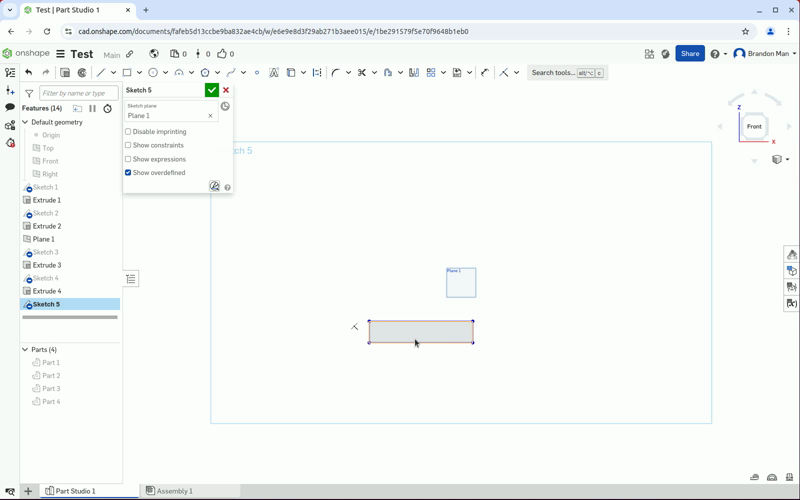
click(415, 338)
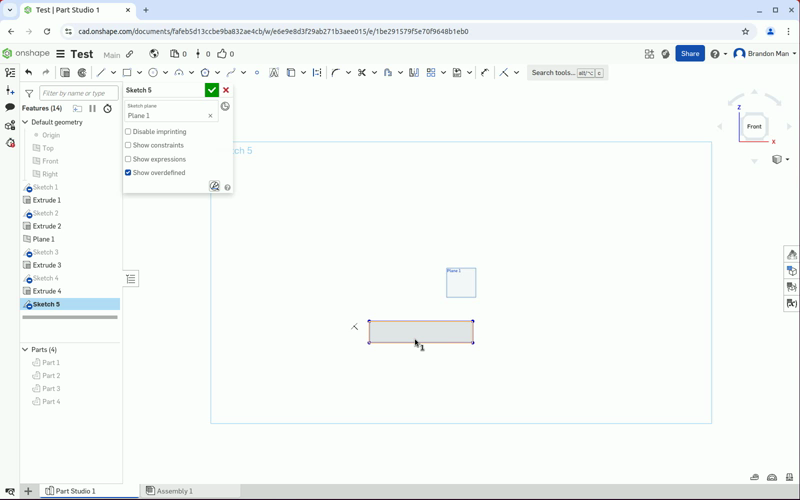
mouse_move(73, 352)
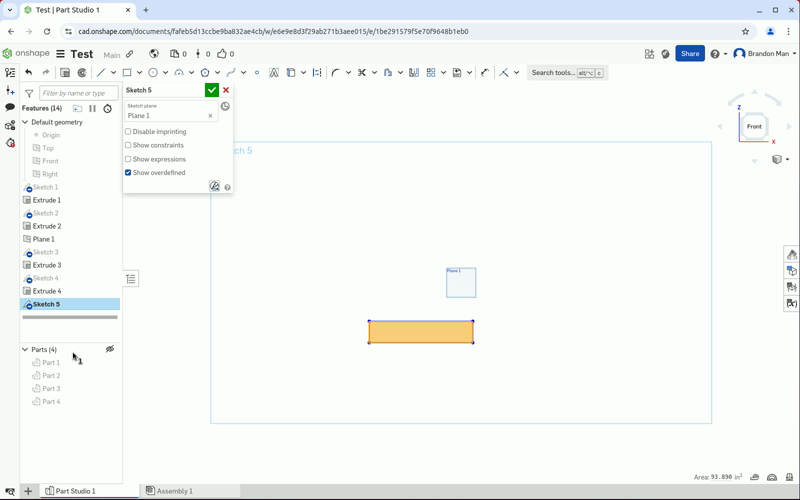
key(shift+y)
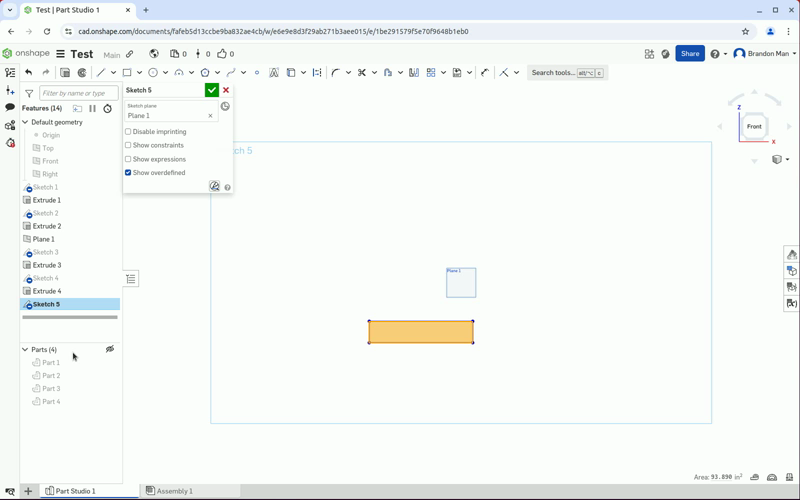
key(shift+e)
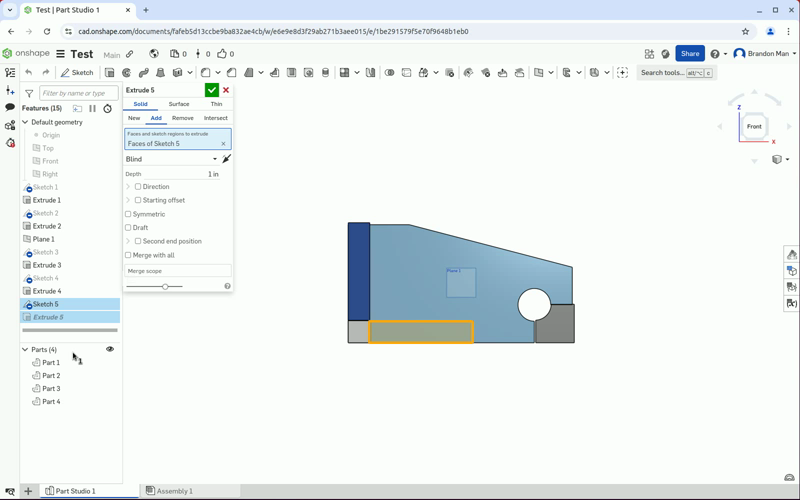
mouse_move(143, 106)
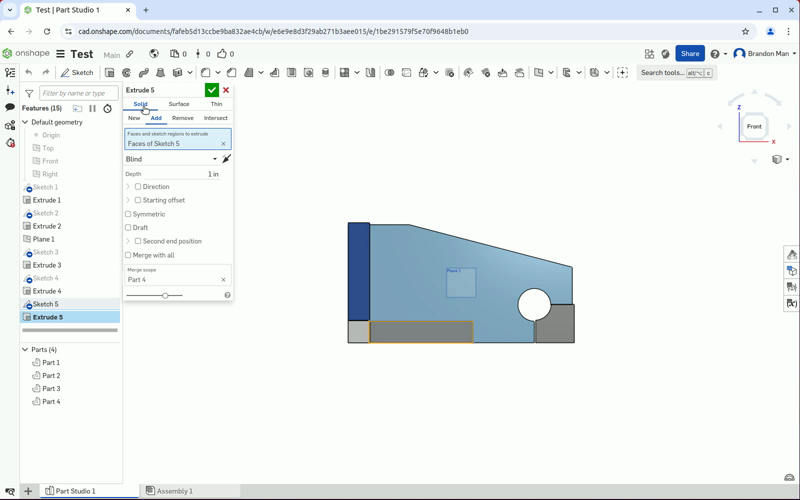
click(143, 106)
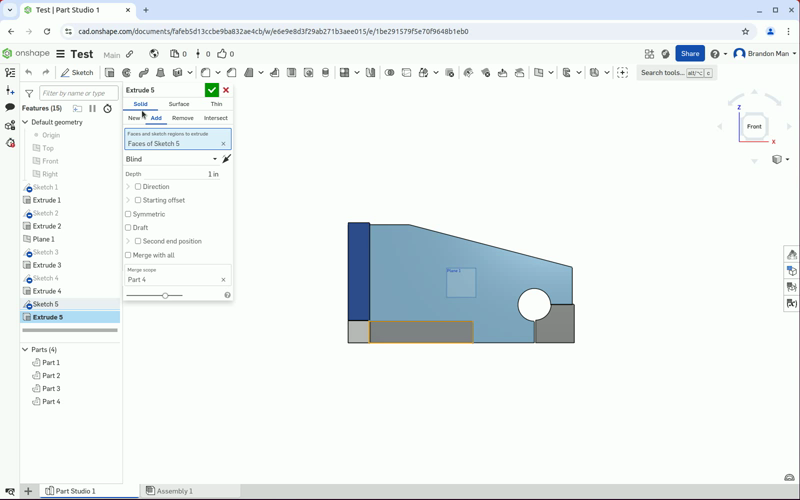
mouse_move(137, 120)
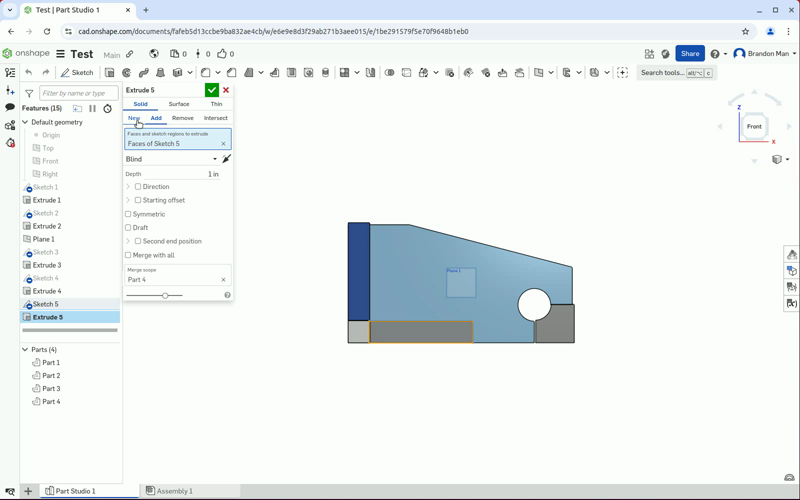
click(137, 120)
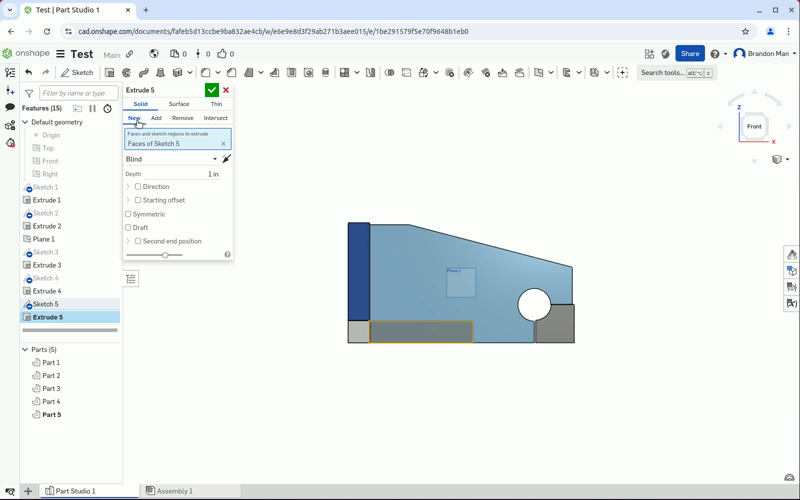
key(tab, 4)
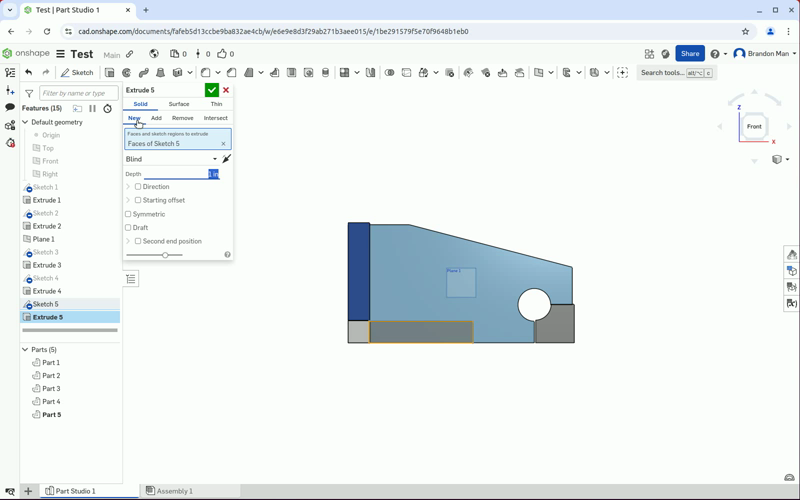
text(13.48)
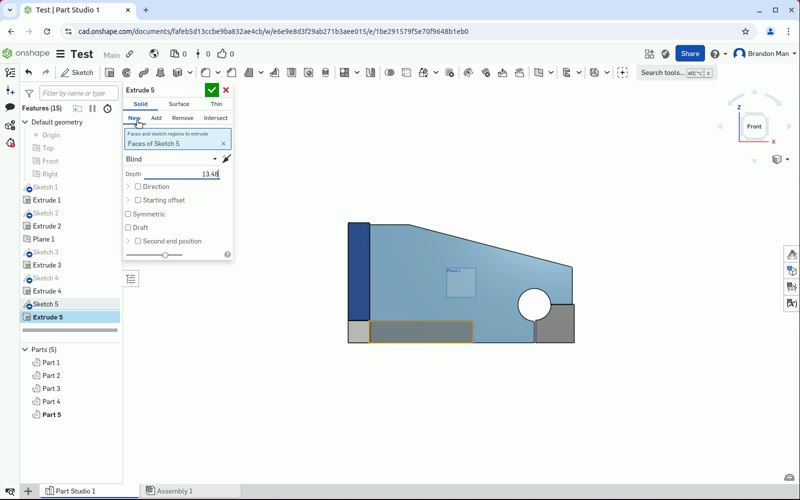
key(enter)
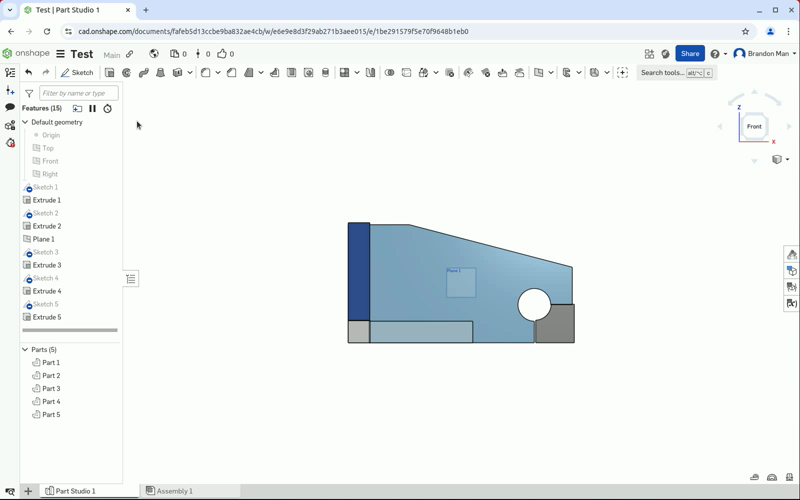
key(shift+h)
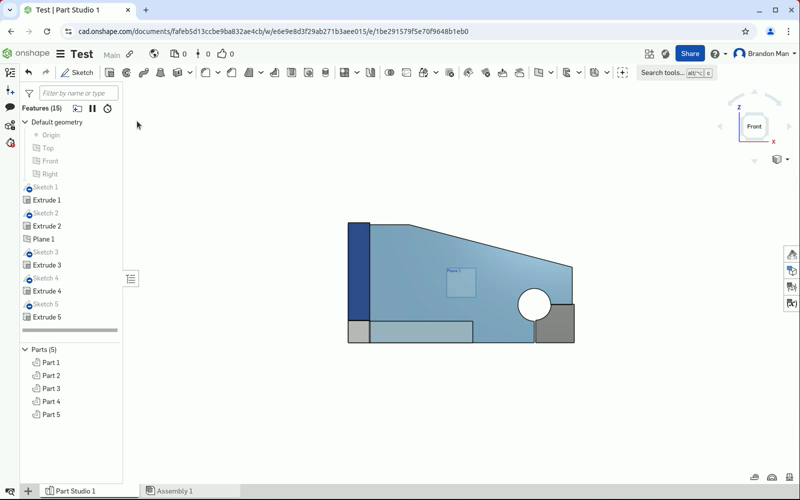
key(shift+h)
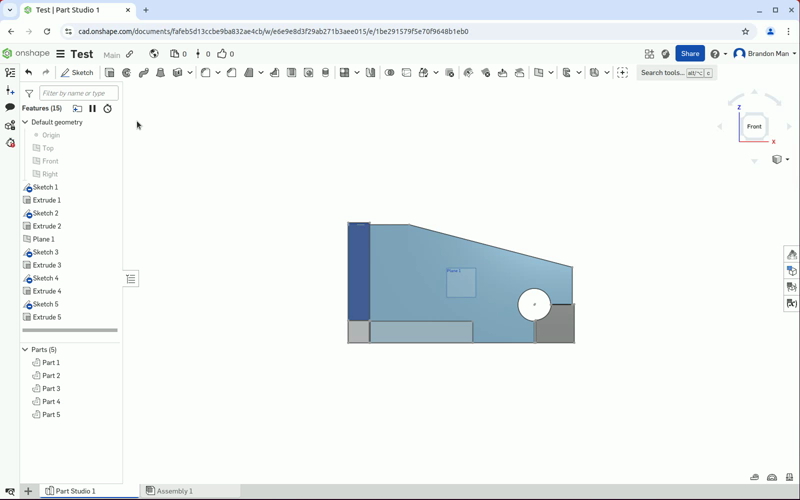
key(shift+7)
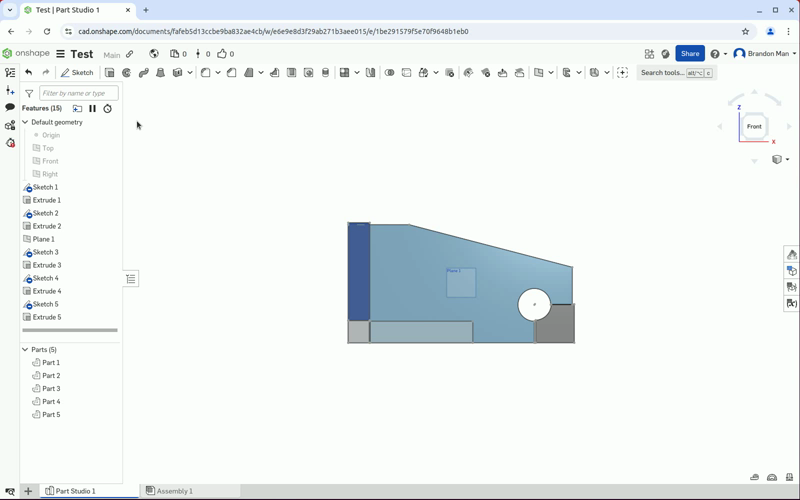
key(left, 2)
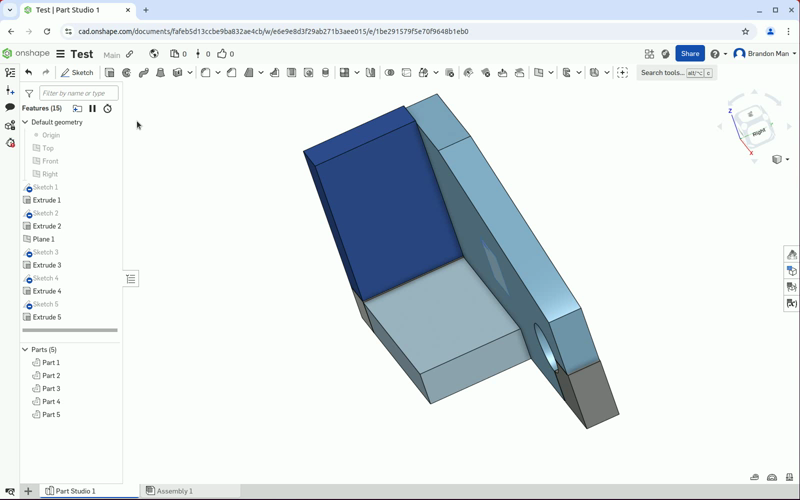
key(down, 2)
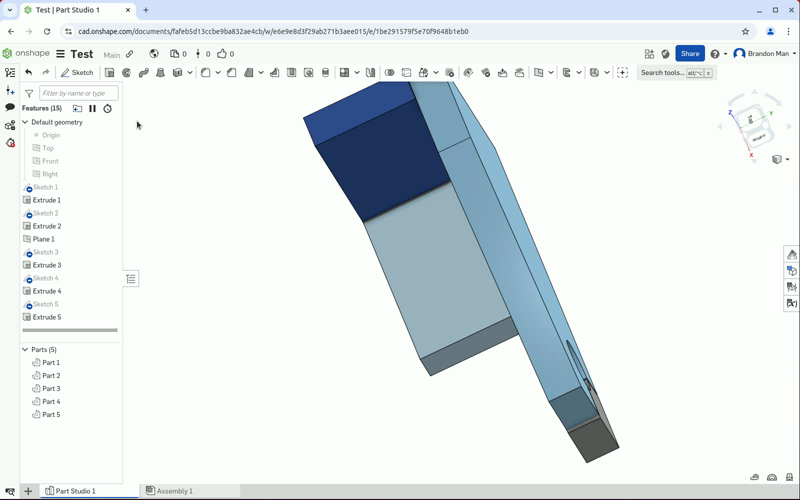
key(up, 2)
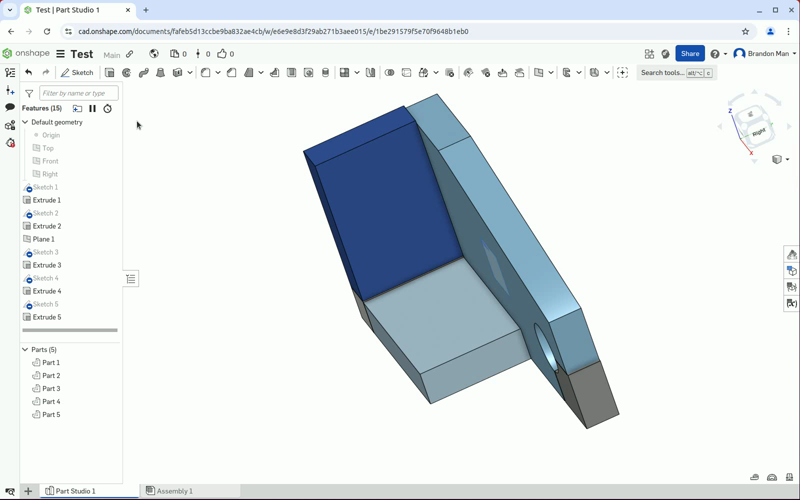
key(right, 2)
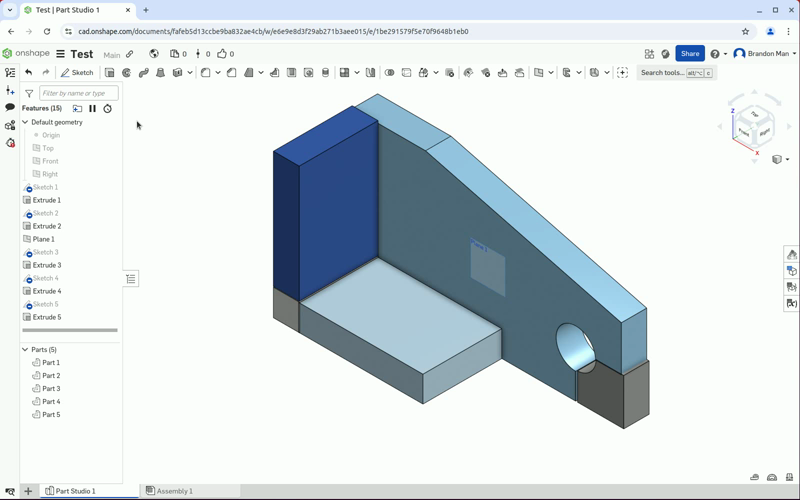
mouse_move(73, 189)
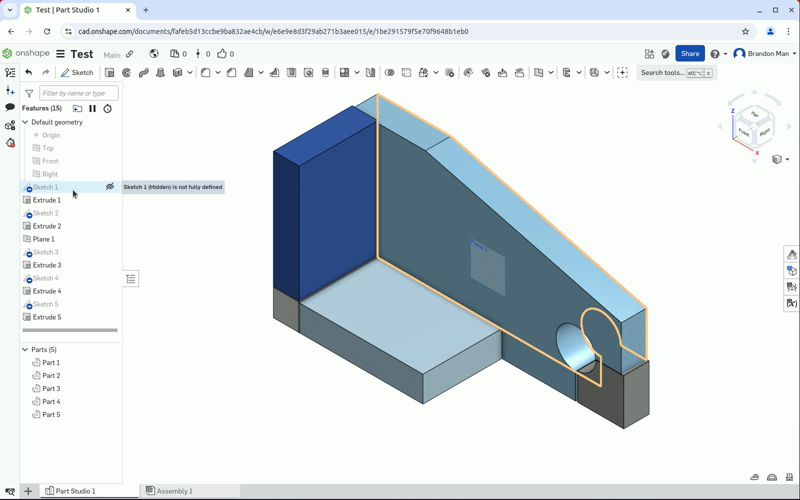
click(73, 189)